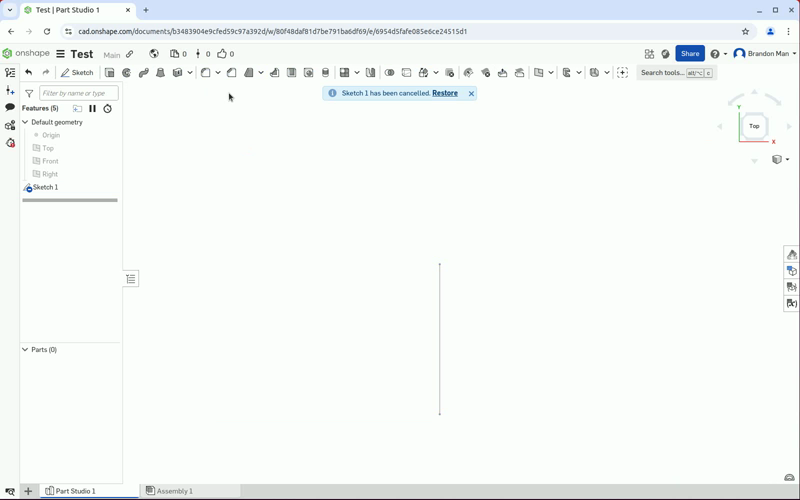
key(shift+h)
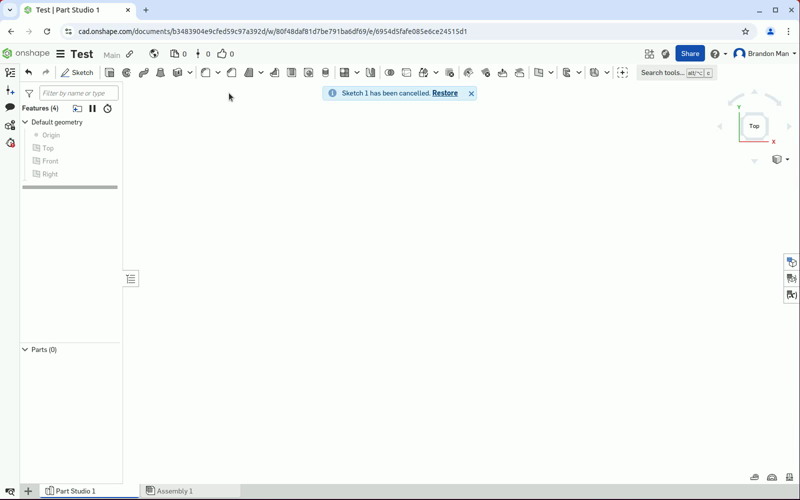
mouse_move(73, 352)
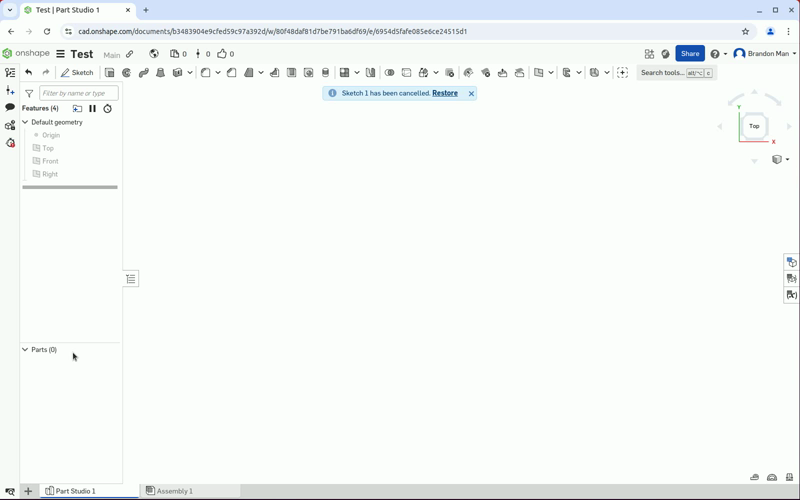
key(y)
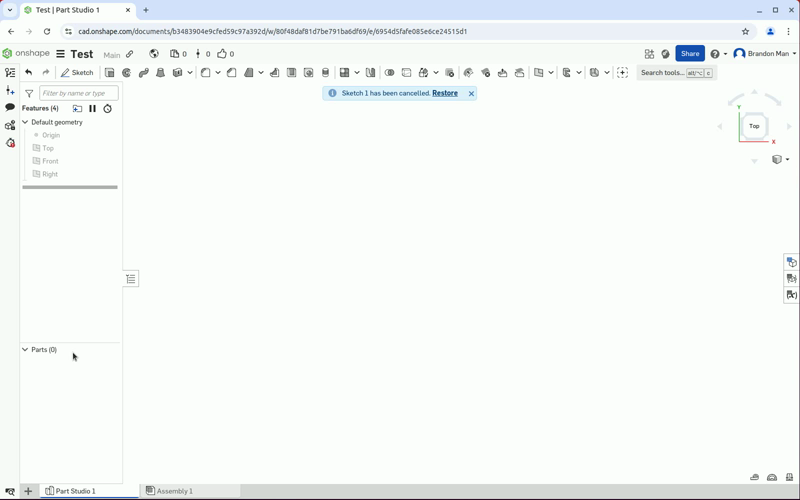
key(shift+p)
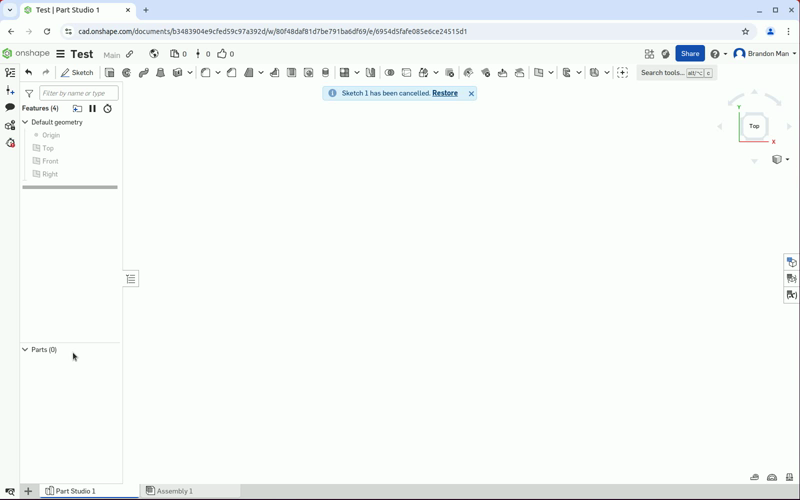
key(space)
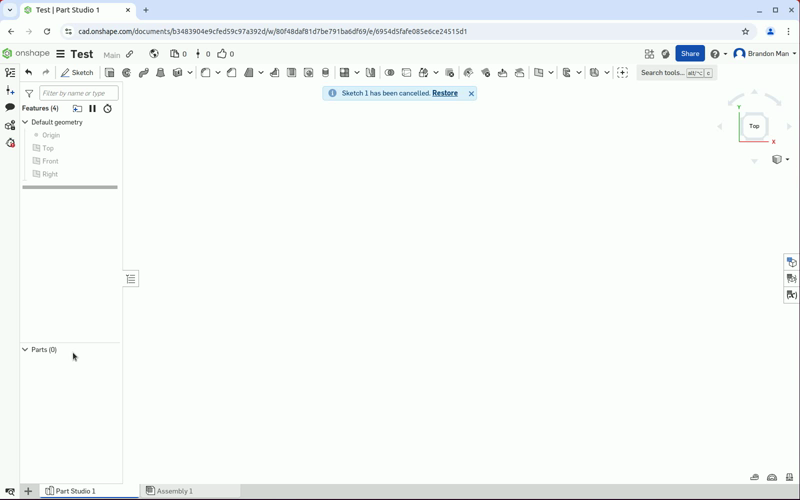
key_down(shift)
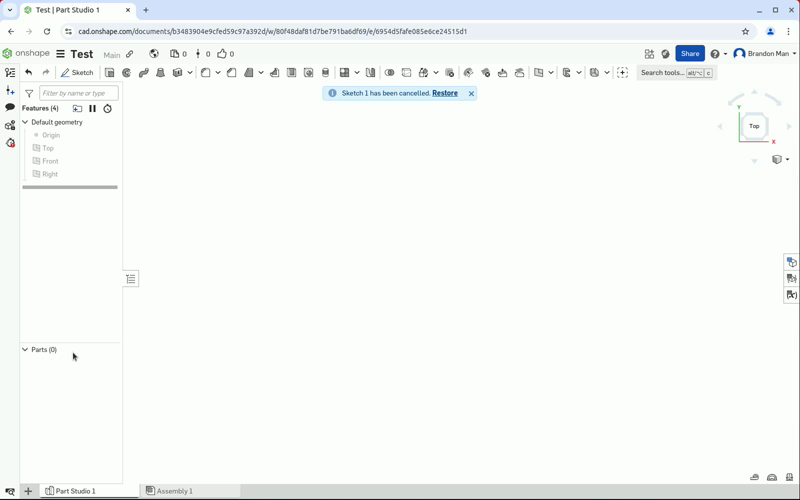
key(up)
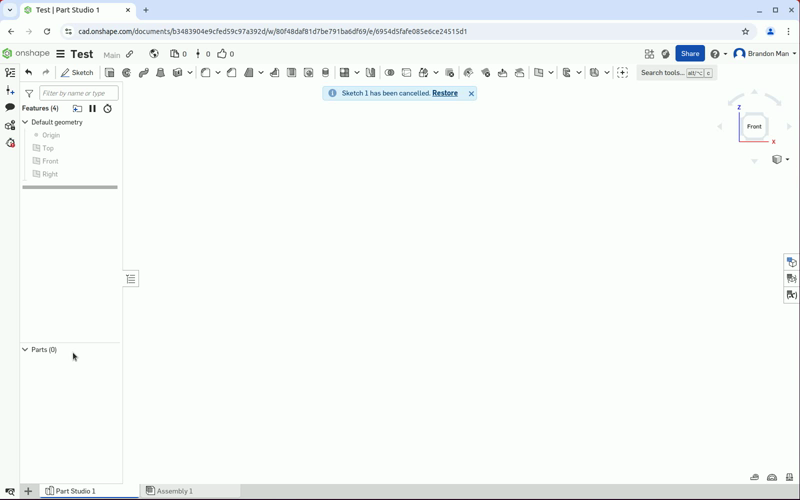
key_up(shift)
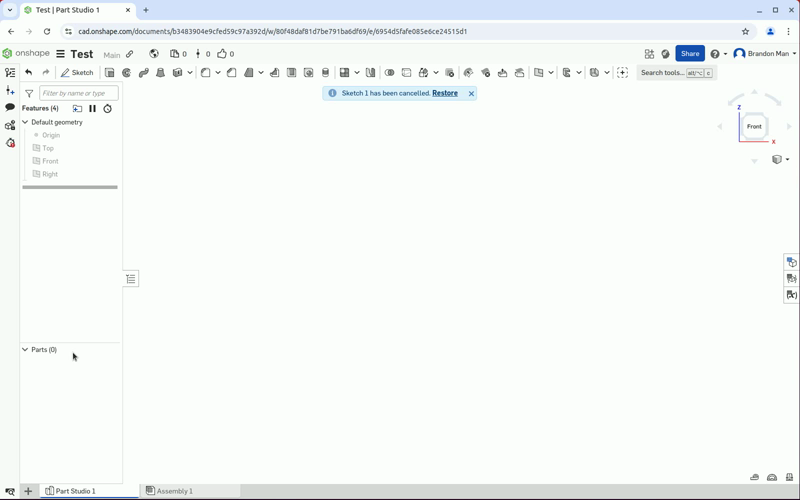
mouse_move(73, 352)
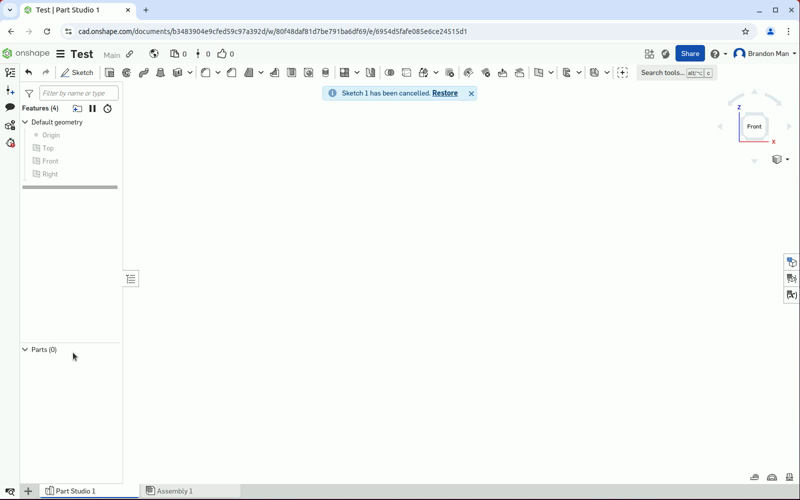
key(shift+y)
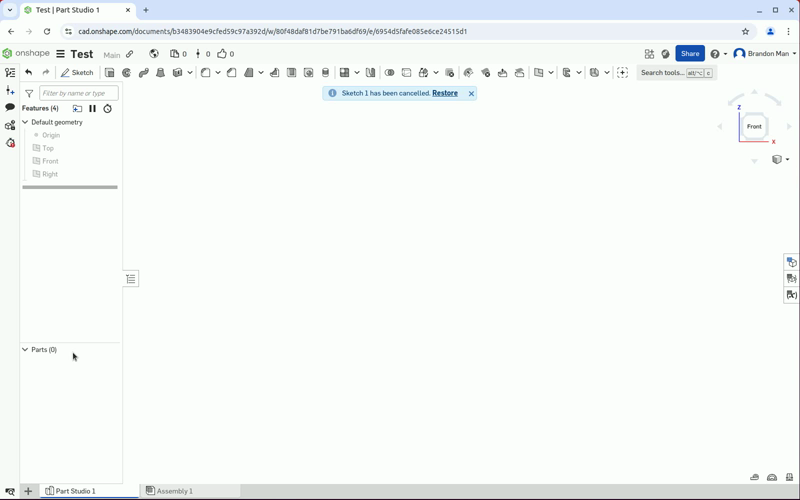
key(shift+s)
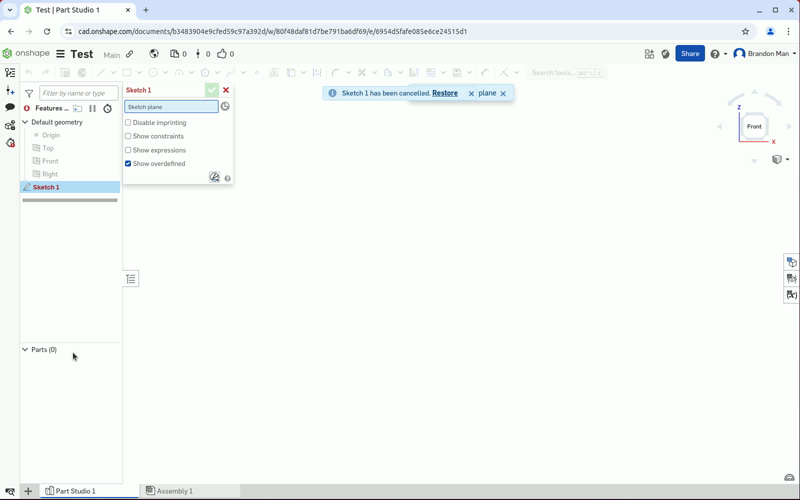
mouse_move(73, 163)
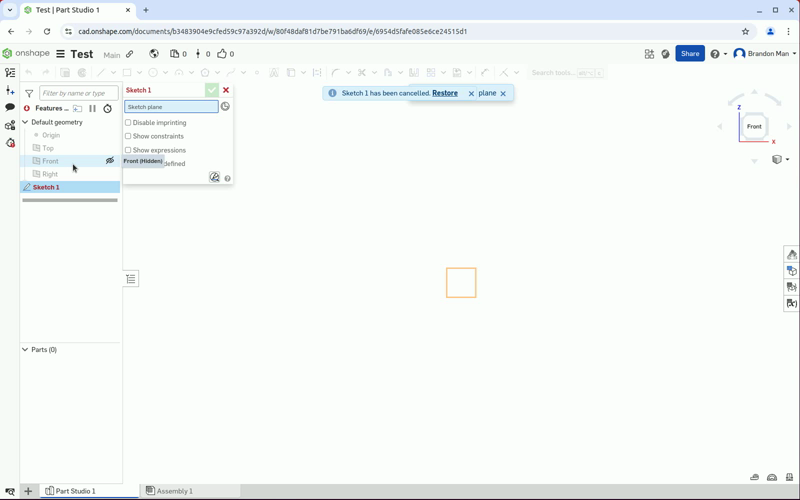
click(73, 163)
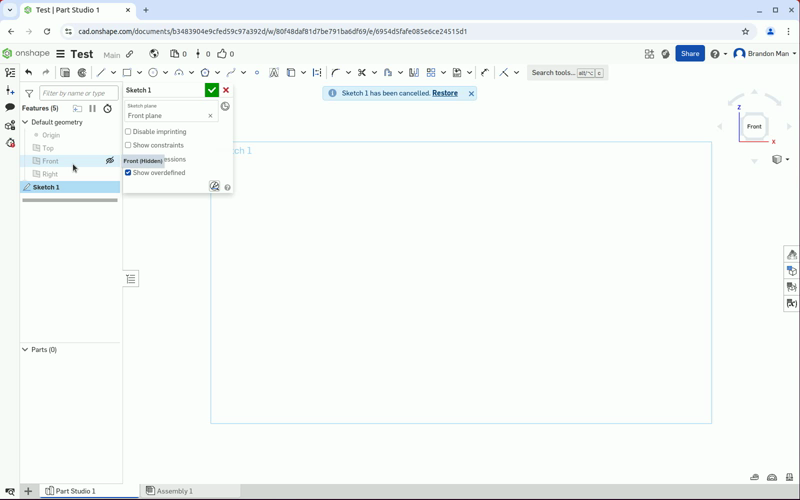
mouse_move(73, 352)
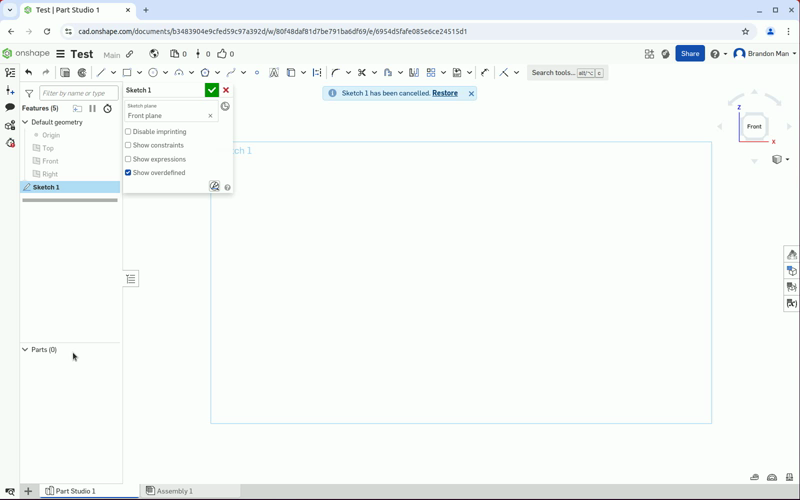
key(y)
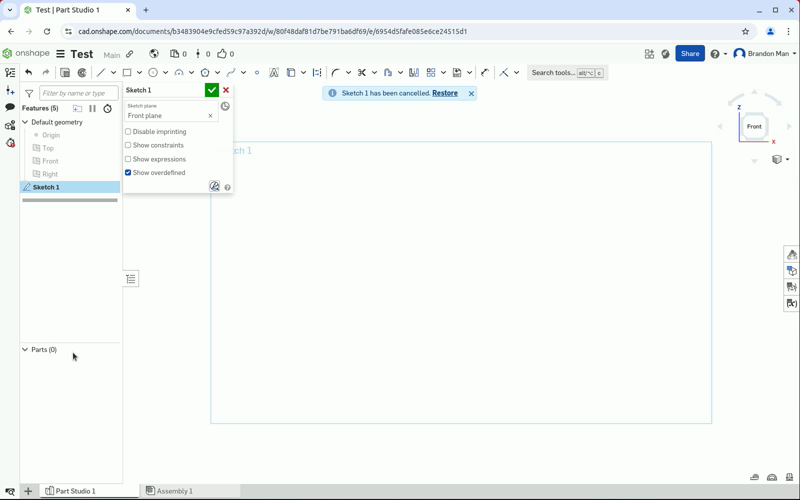
key(c)
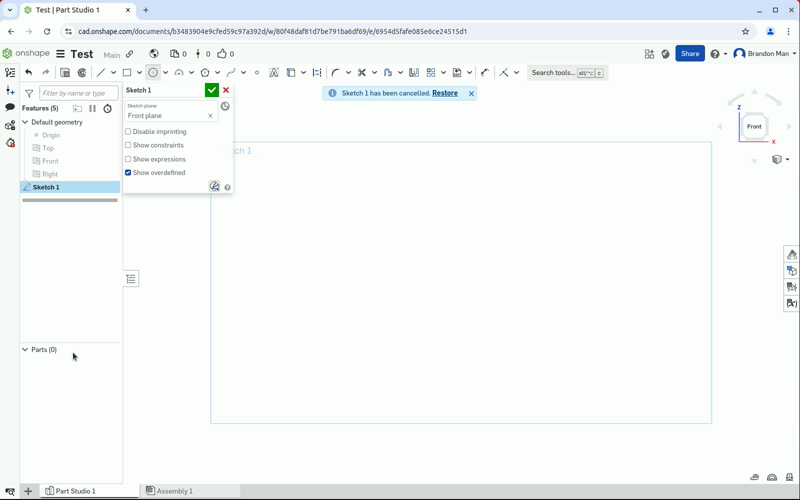
key_down(shift)
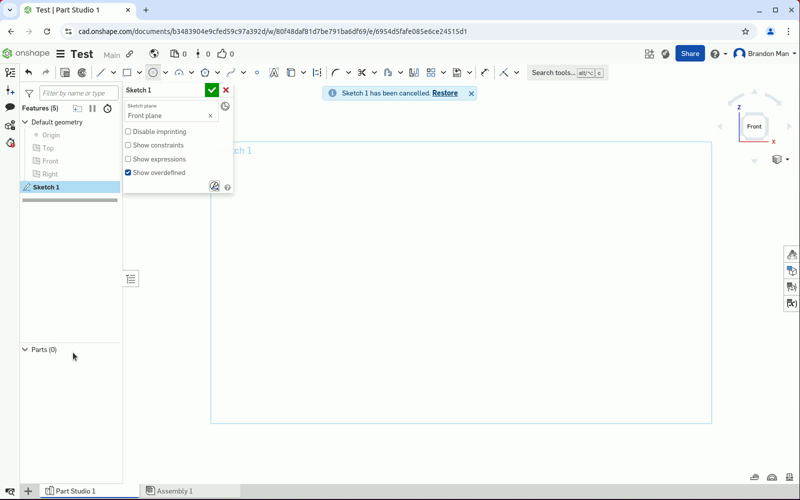
mouse_move(404, 252)
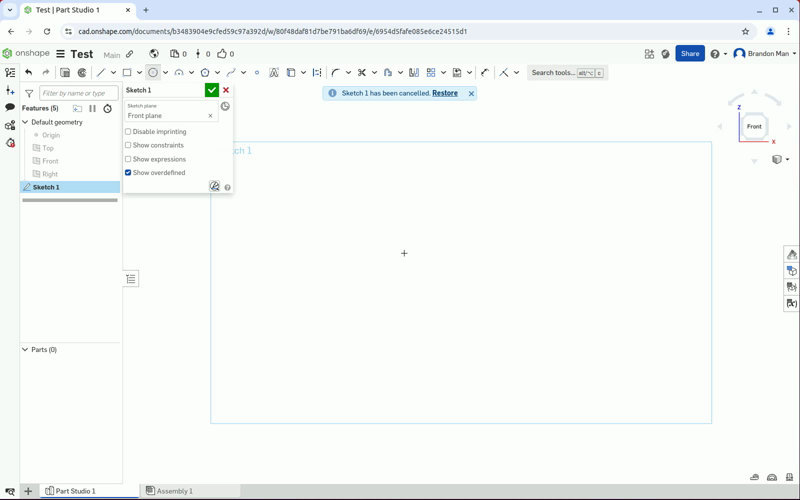
click(404, 252)
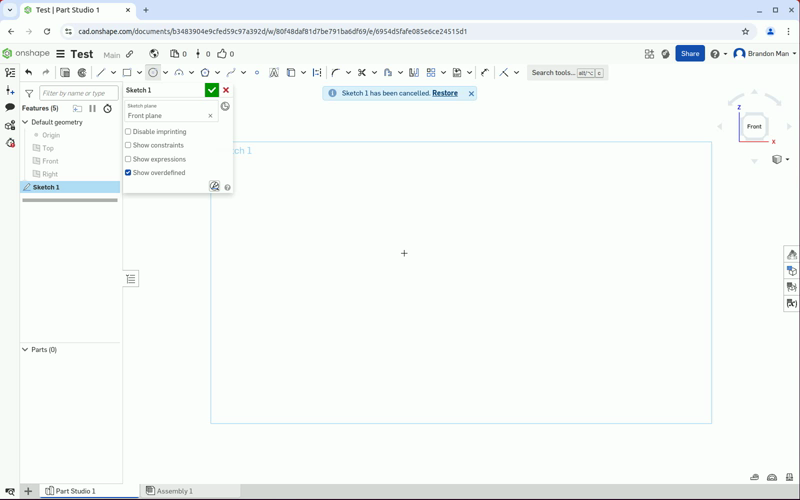
key_up(shift)
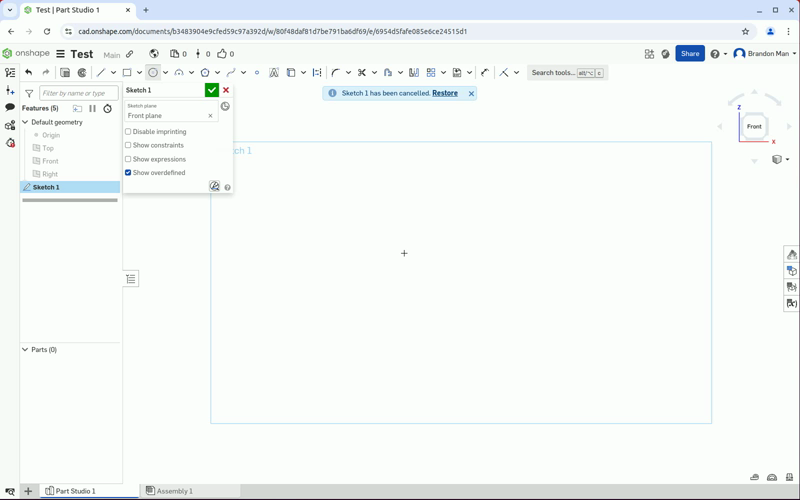
mouse_move(425, 252)
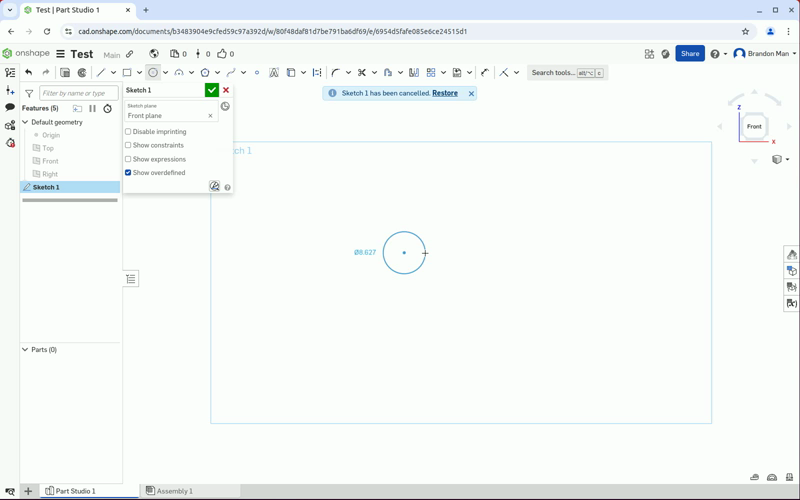
click(425, 252)
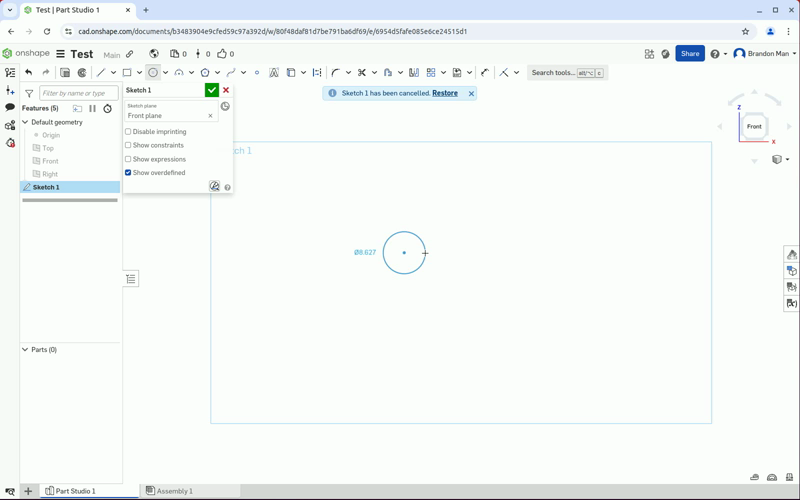
key(esc)
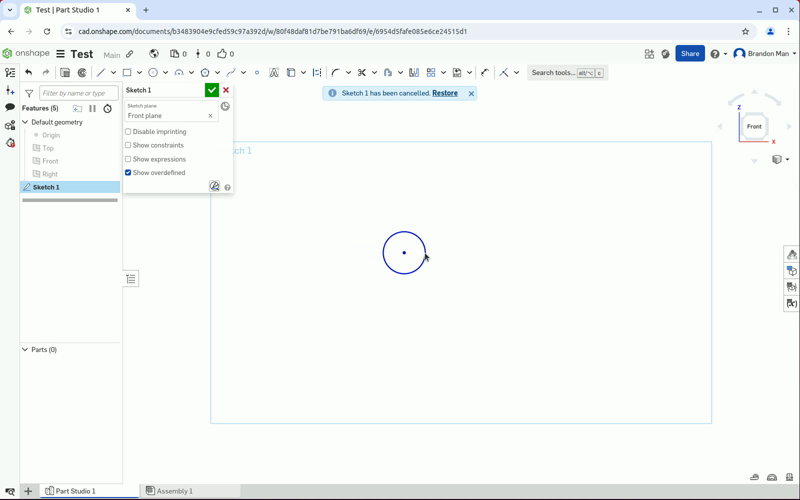
mouse_move(388, 251)
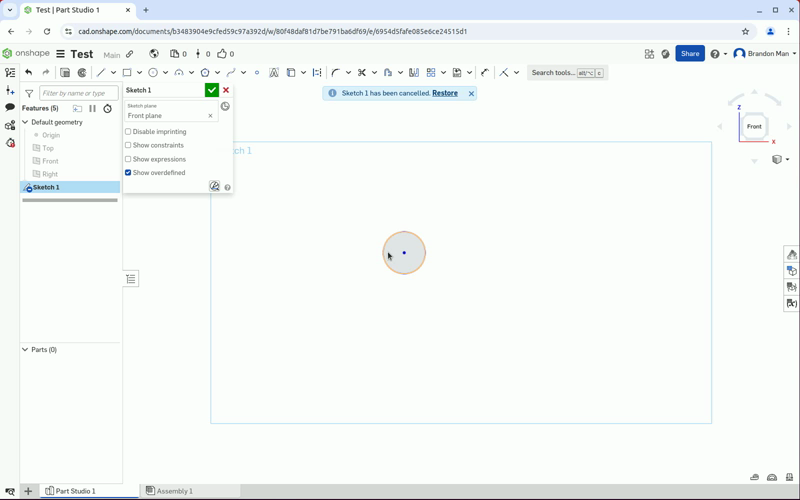
scroll(6)
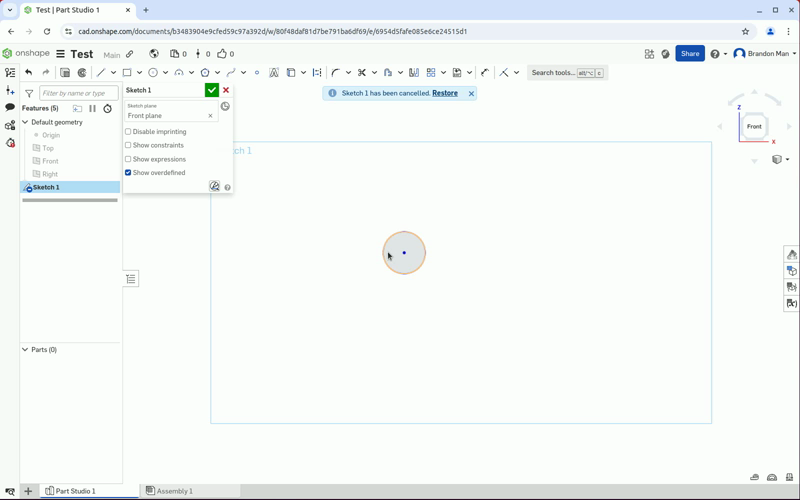
scroll(6)
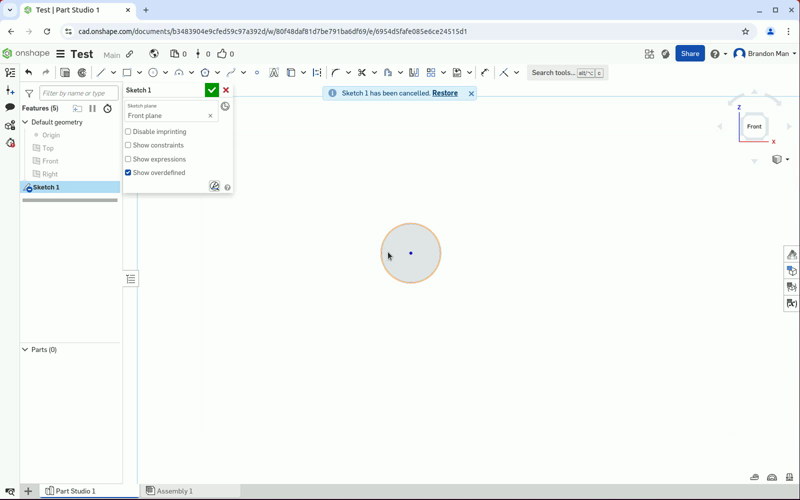
scroll(6)
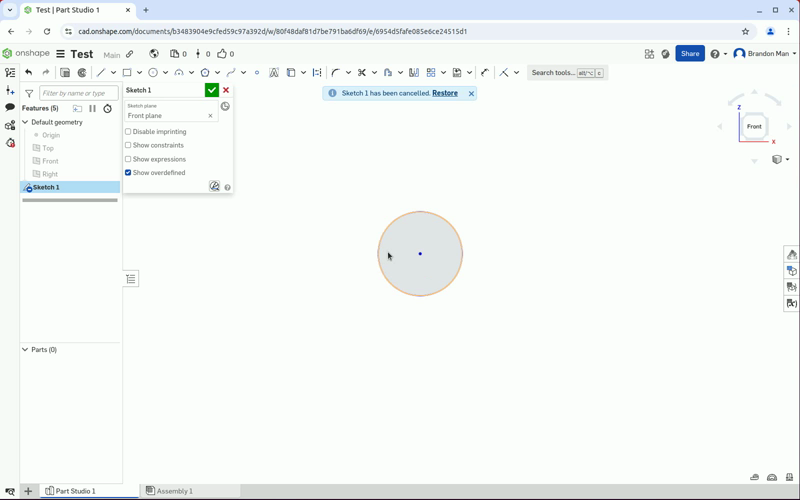
scroll(6)
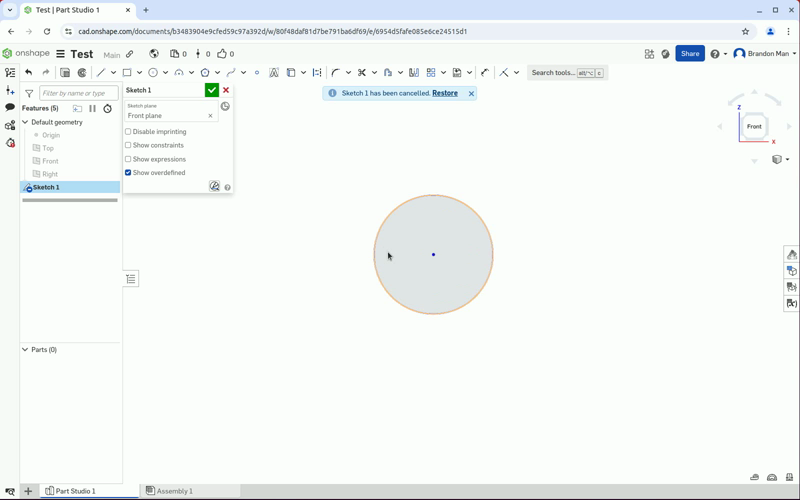
scroll(6)
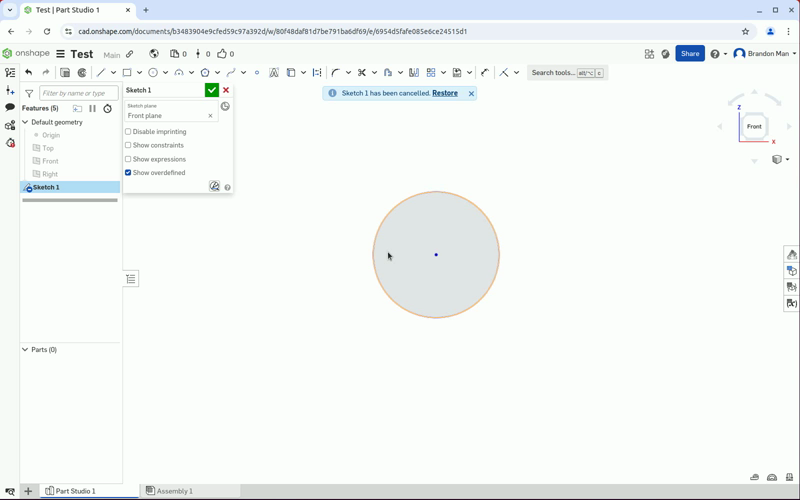
scroll(6)
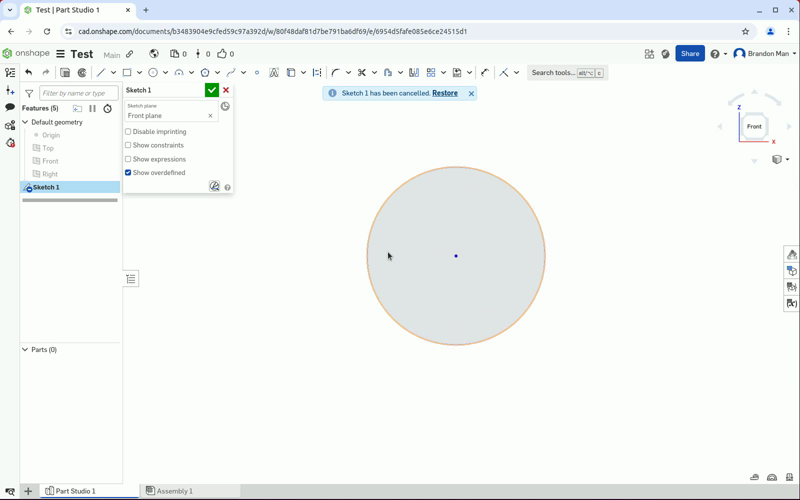
scroll(6)
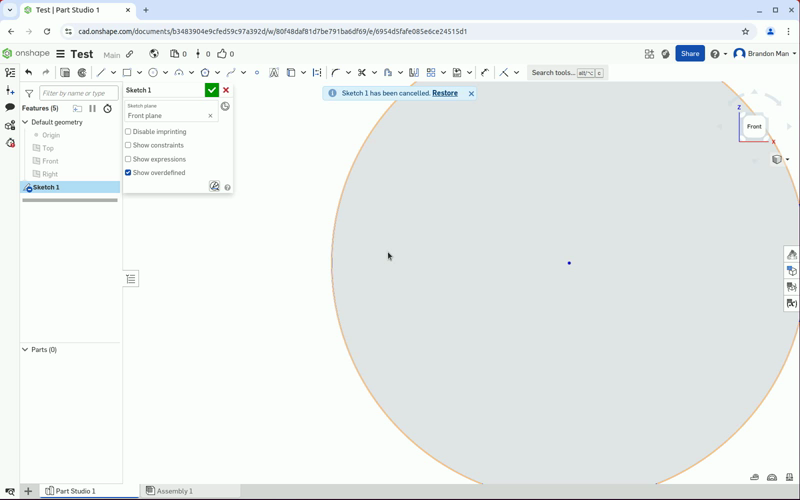
click(388, 251)
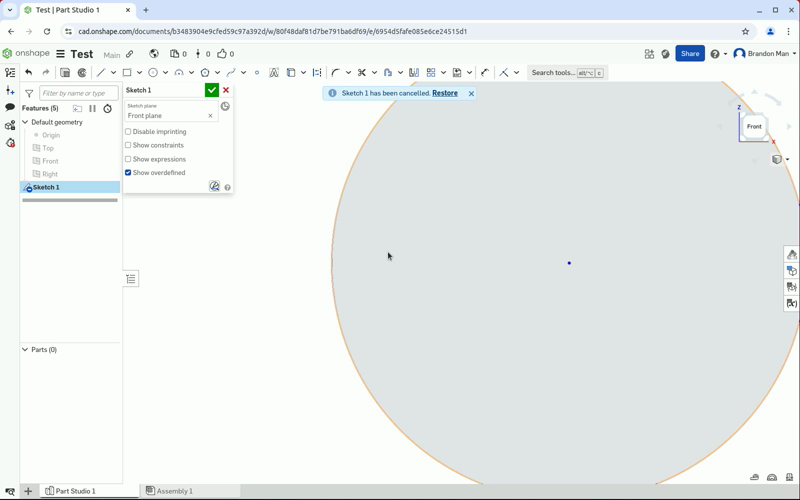
scroll(-6)
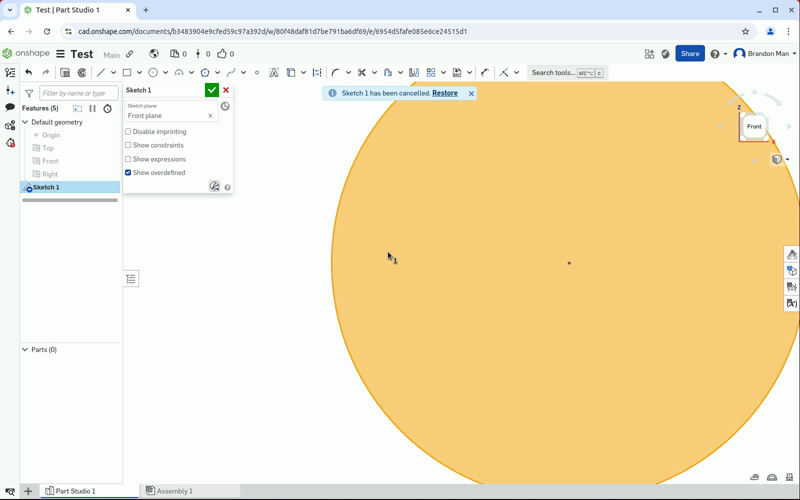
scroll(-6)
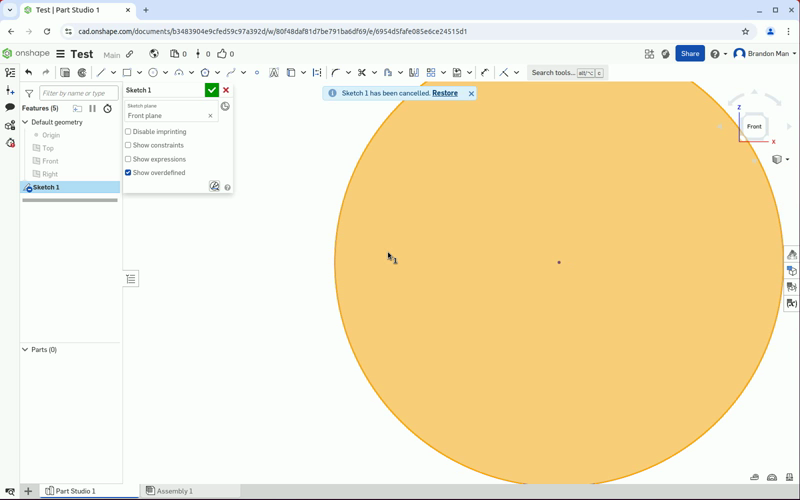
scroll(-6)
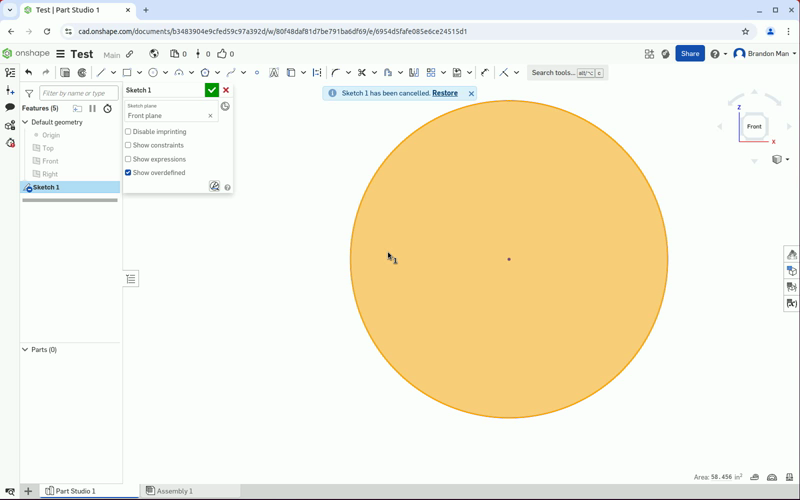
scroll(-6)
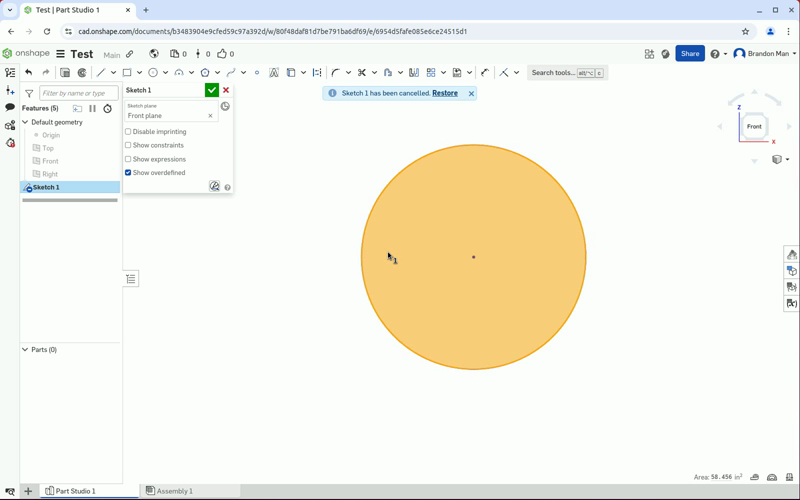
scroll(-6)
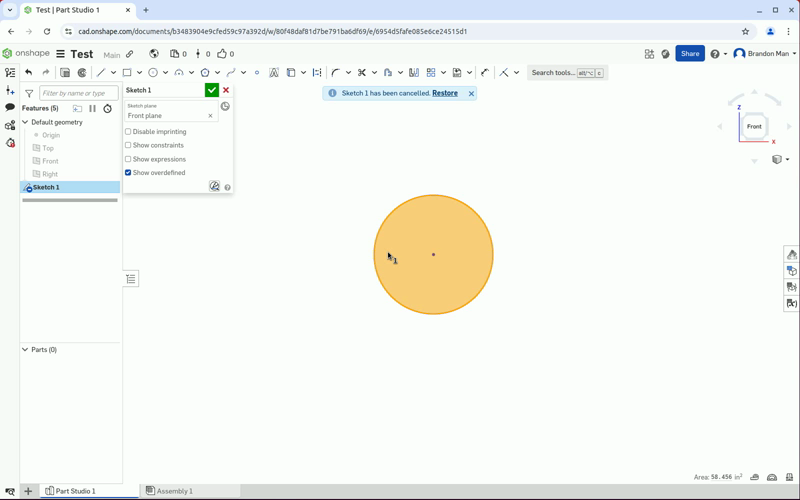
scroll(-6)
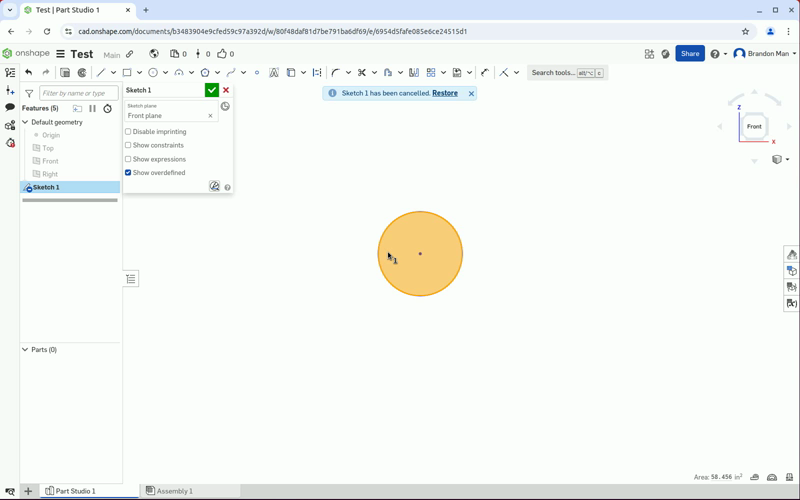
scroll(-6)
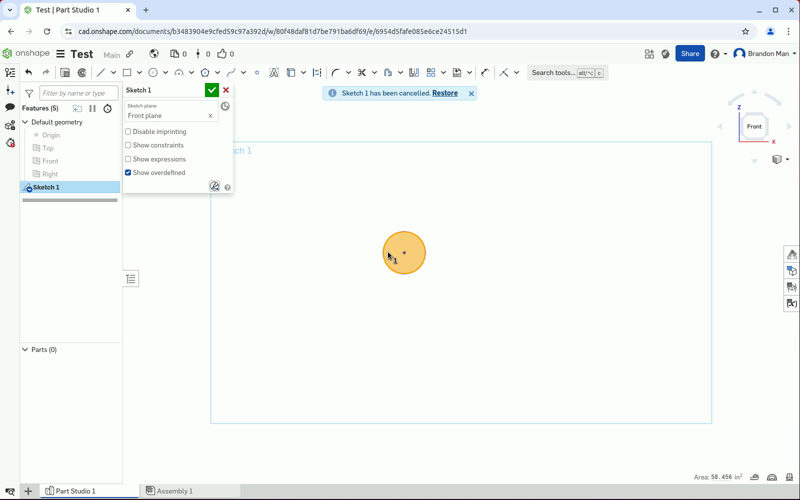
mouse_move(73, 352)
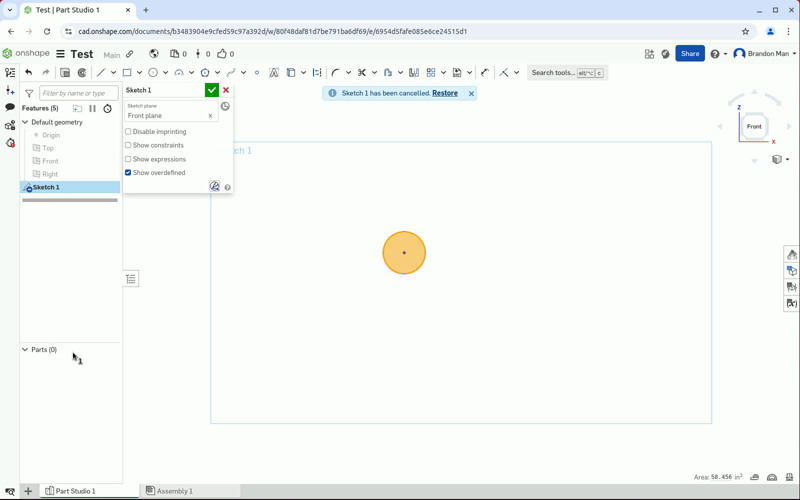
key(shift+y)
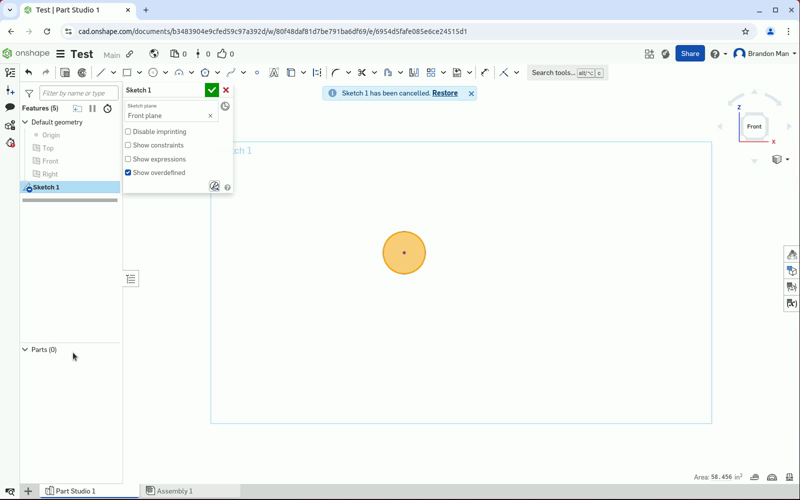
key(shift+e)
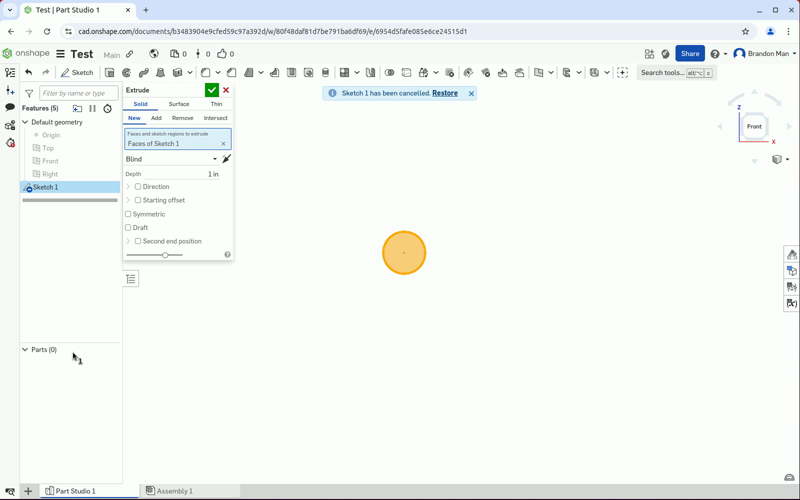
mouse_move(143, 106)
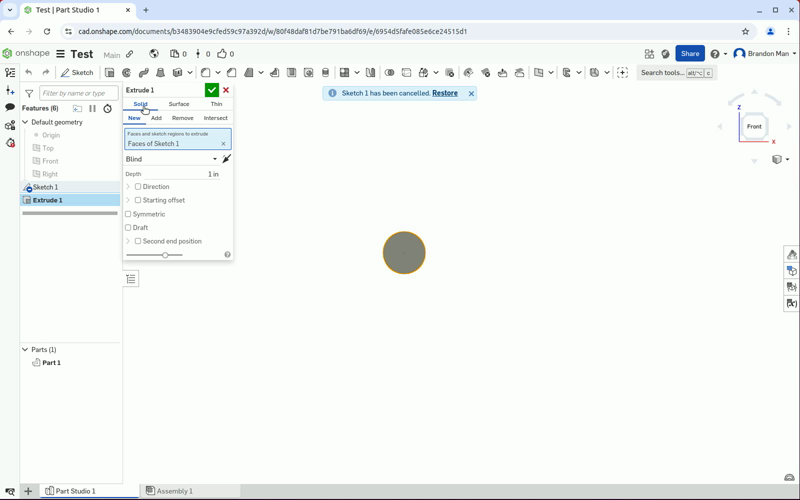
click(143, 106)
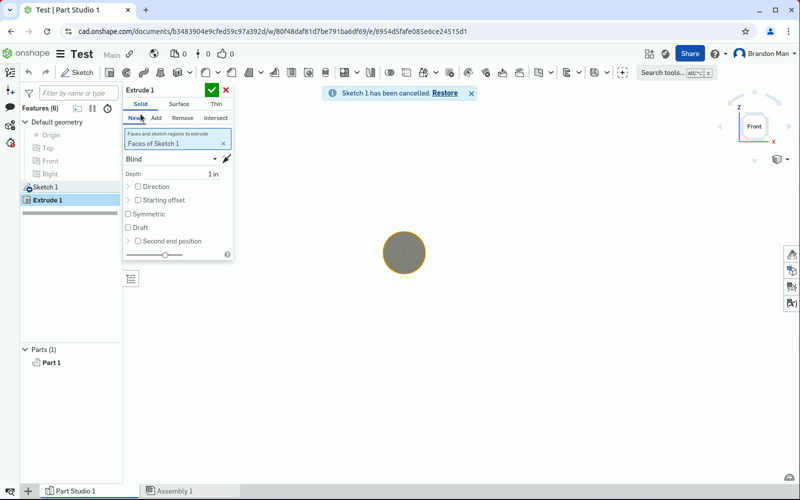
mouse_move(137, 120)
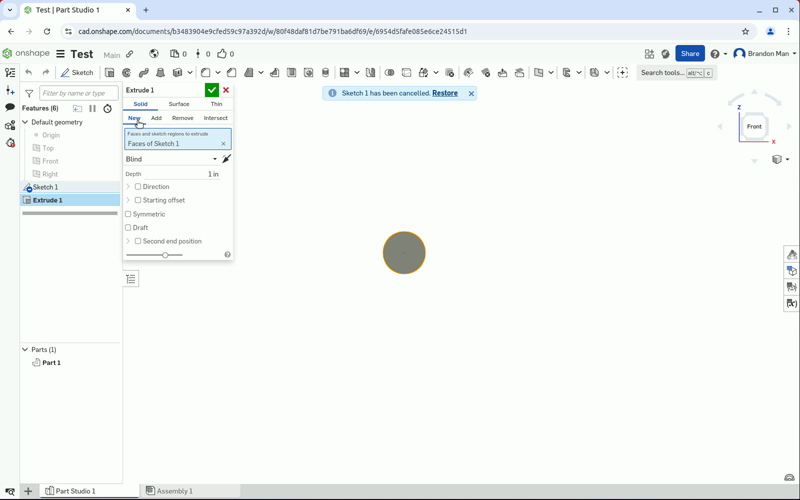
click(137, 120)
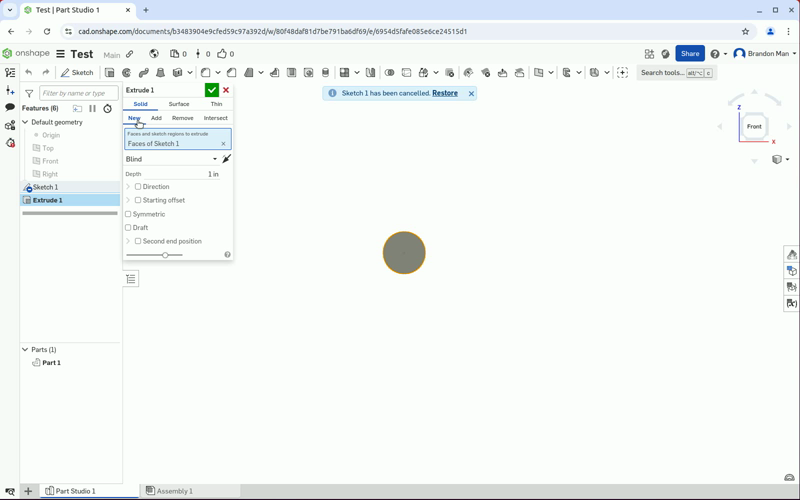
key(tab, 4)
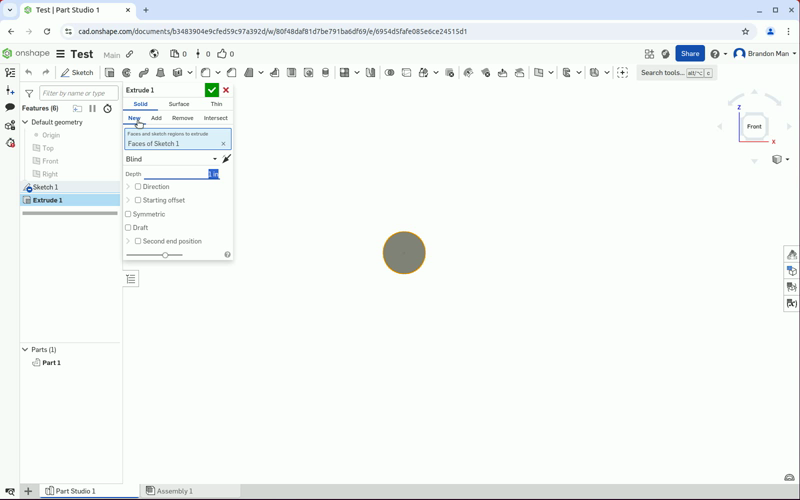
text(3.611)
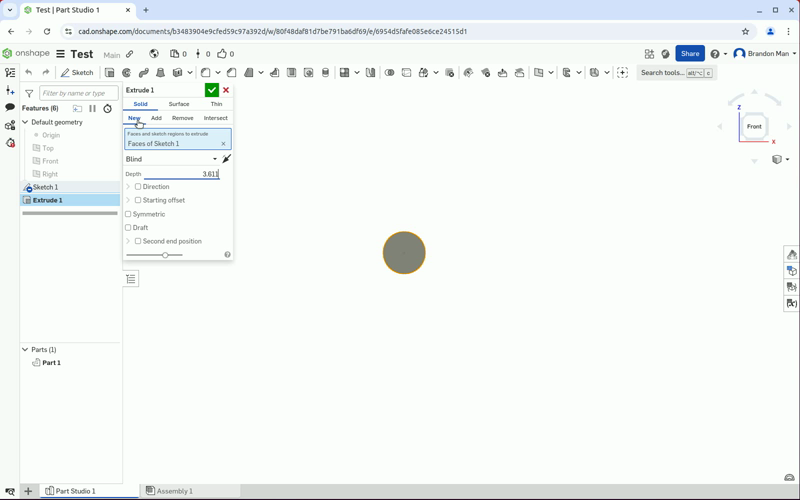
key(enter)
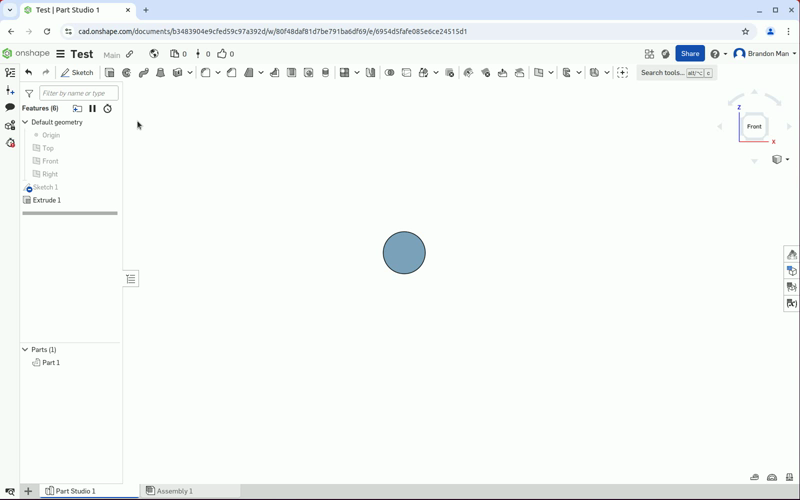
key(shift+h)
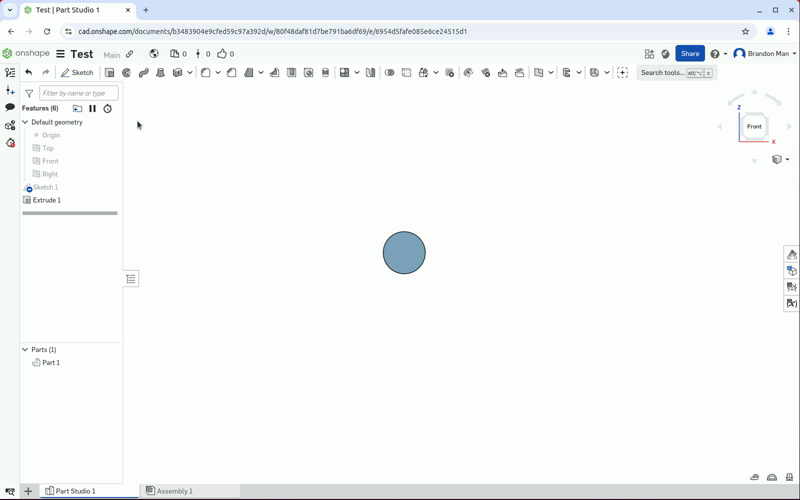
key(shift+h)
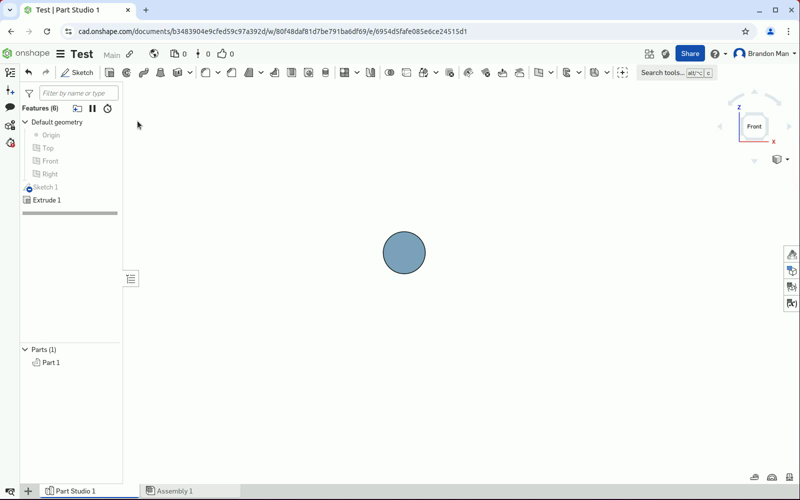
mouse_move(73, 189)
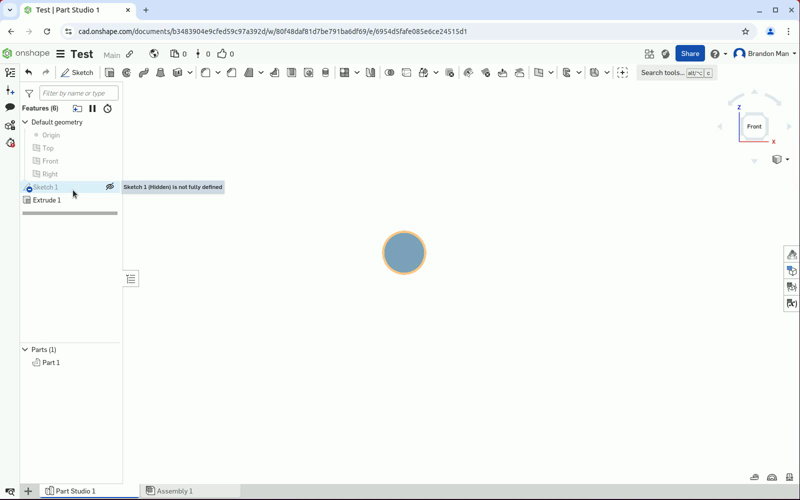
click(73, 189)
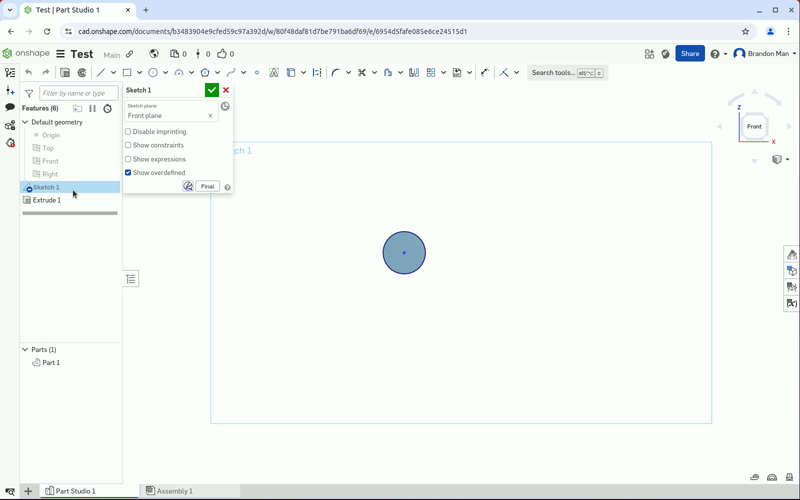
mouse_move(229, 92)
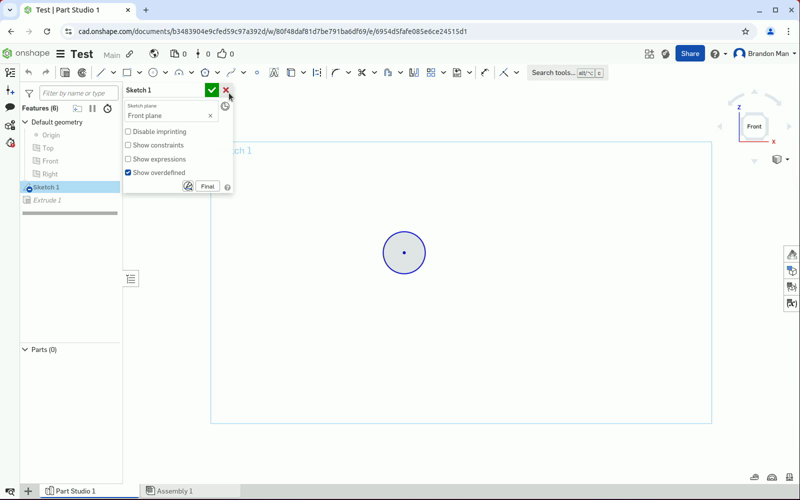
click(229, 92)
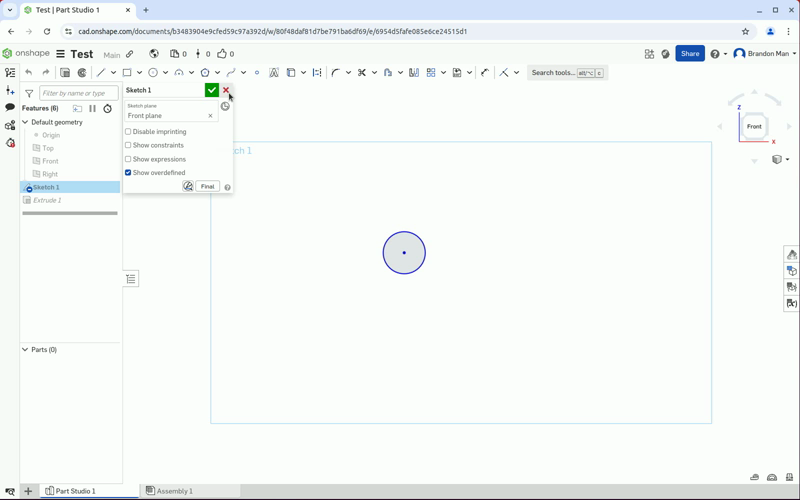
key(shift+s)
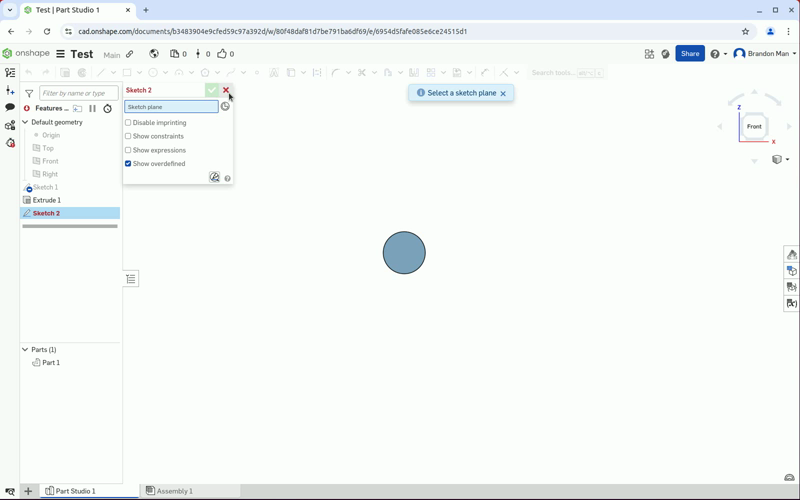
mouse_move(73, 163)
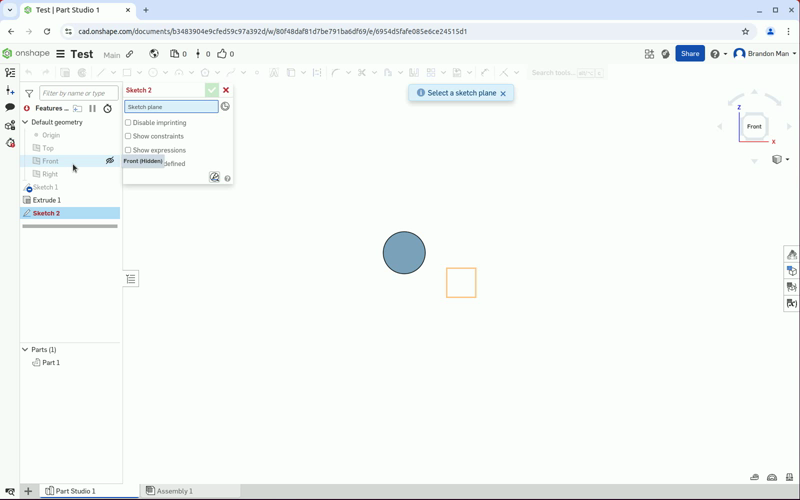
click(73, 163)
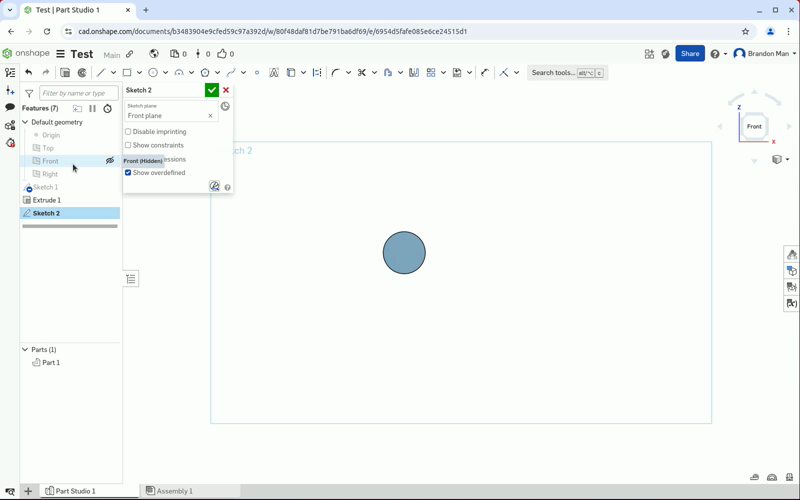
mouse_move(73, 352)
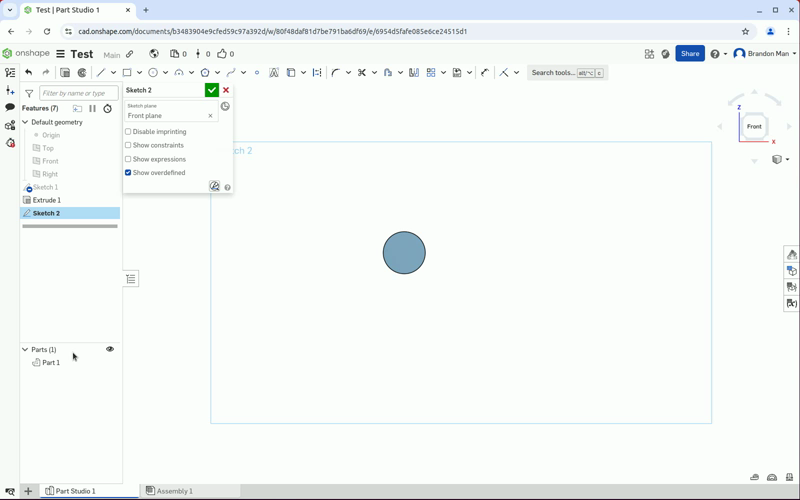
key(y)
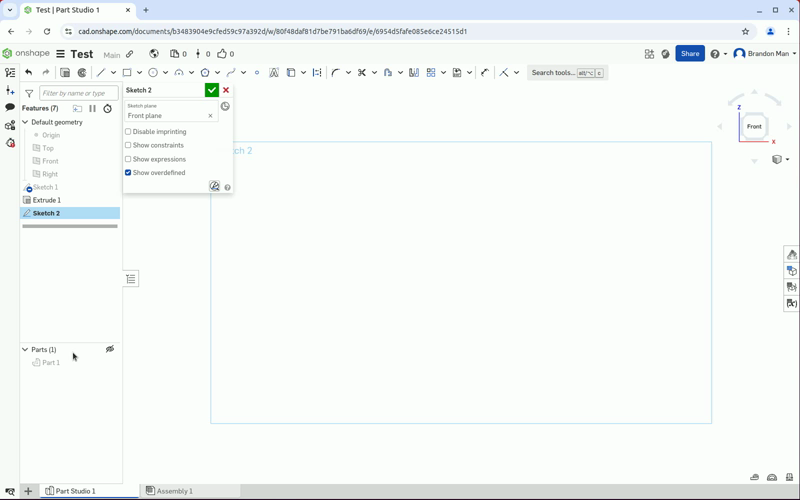
key(l)
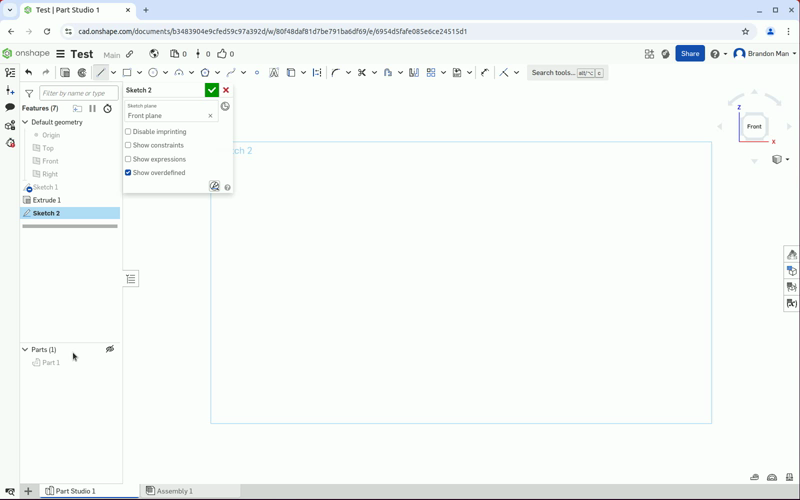
key_down(shift)
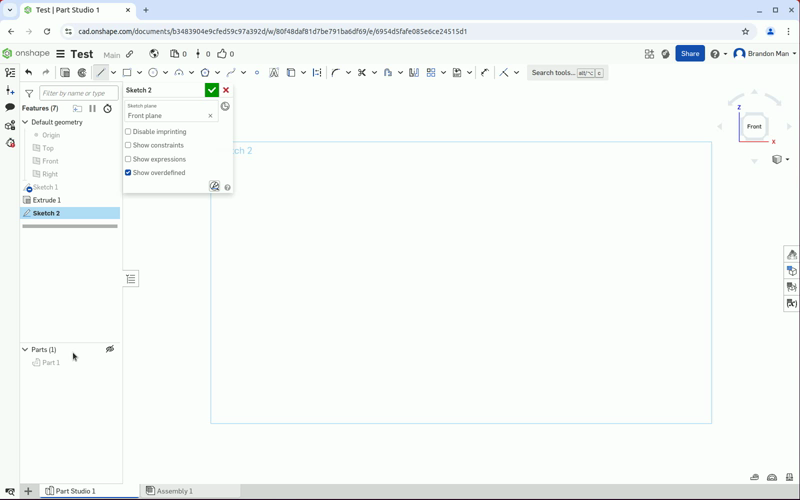
mouse_move(479, 270)
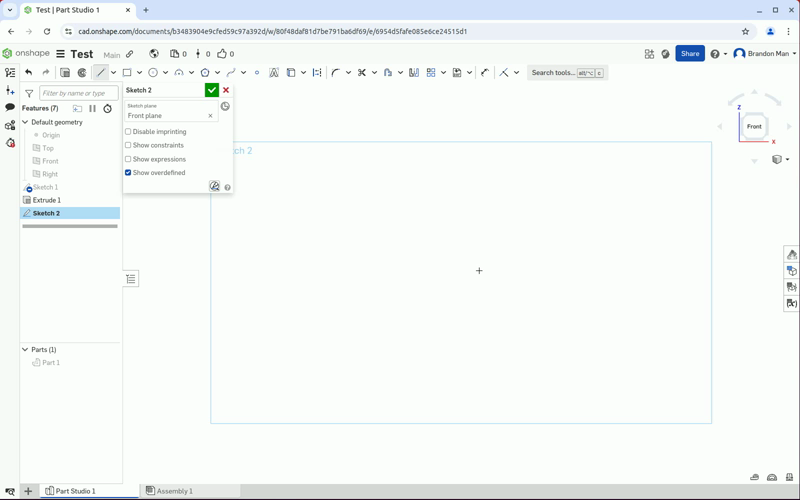
click(479, 270)
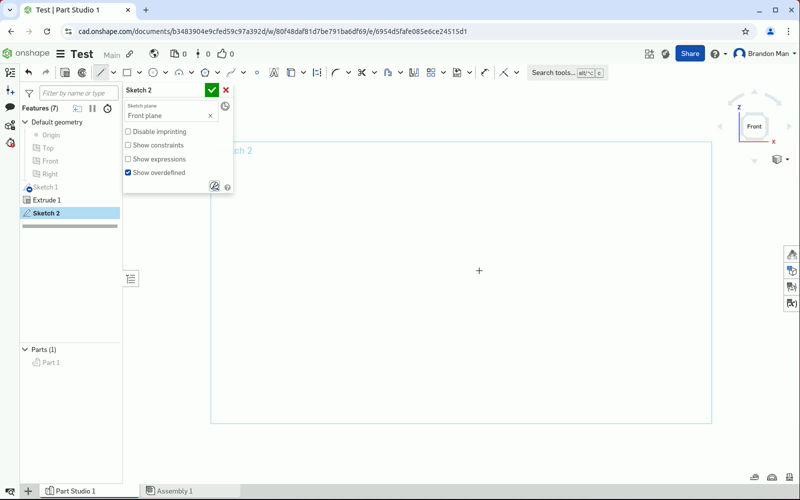
key_up(shift)
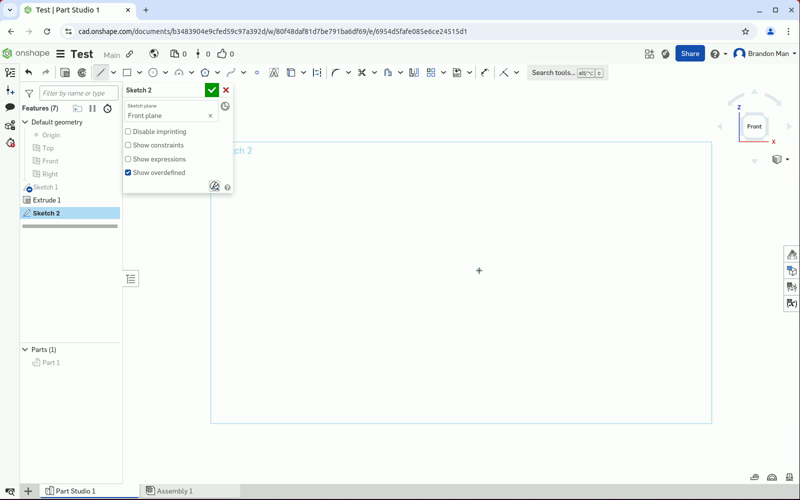
key_down(shift)
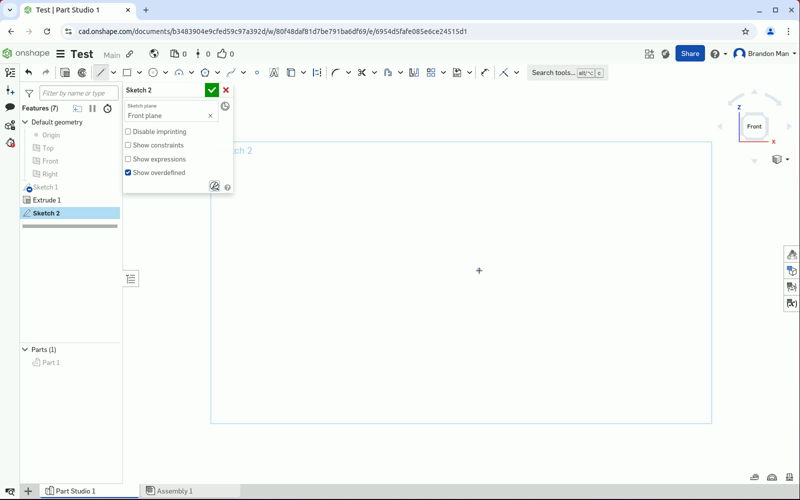
mouse_move(540, 270)
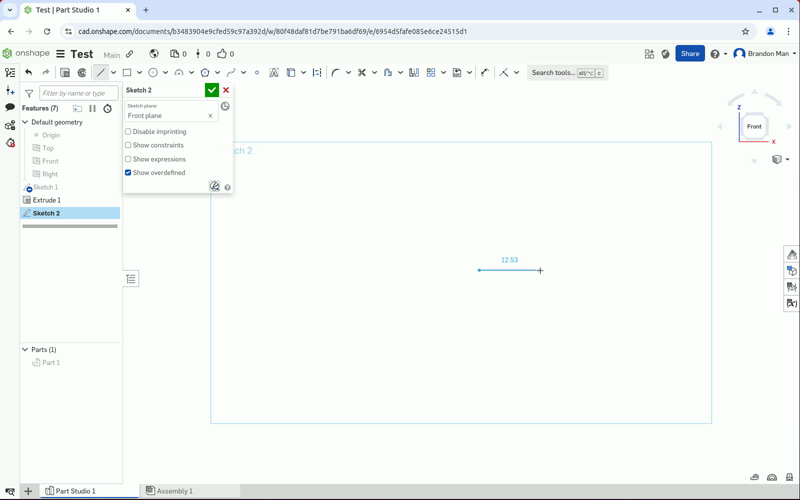
click(540, 270)
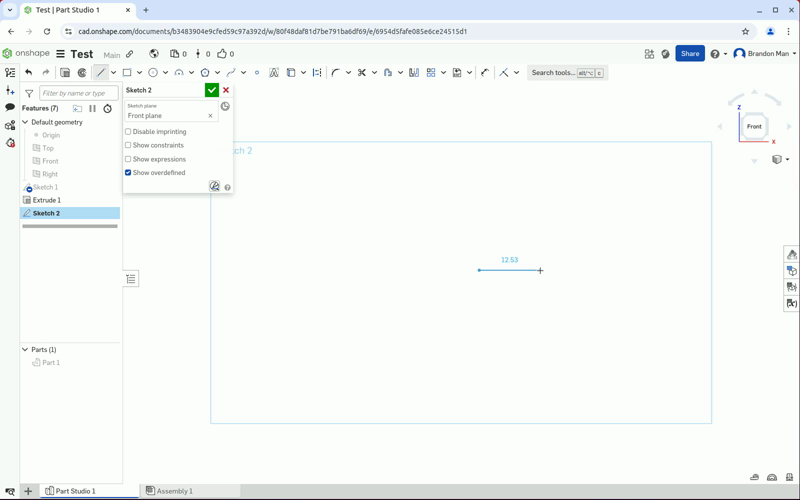
key_up(shift)
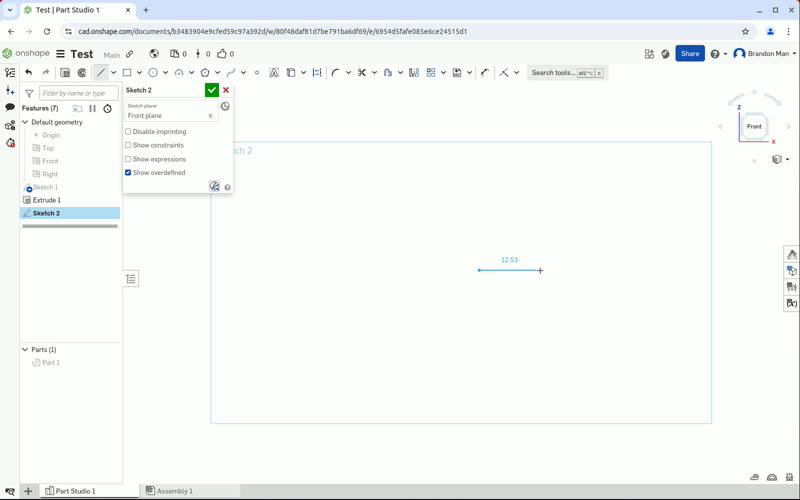
key_down(shift)
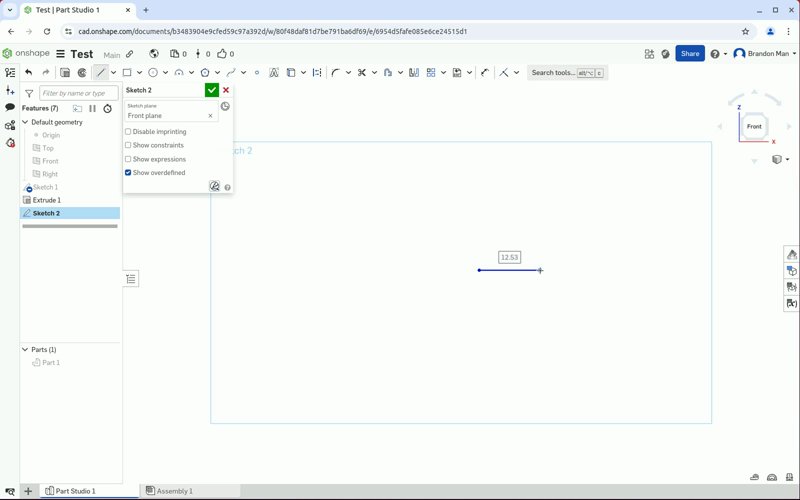
mouse_move(570, 270)
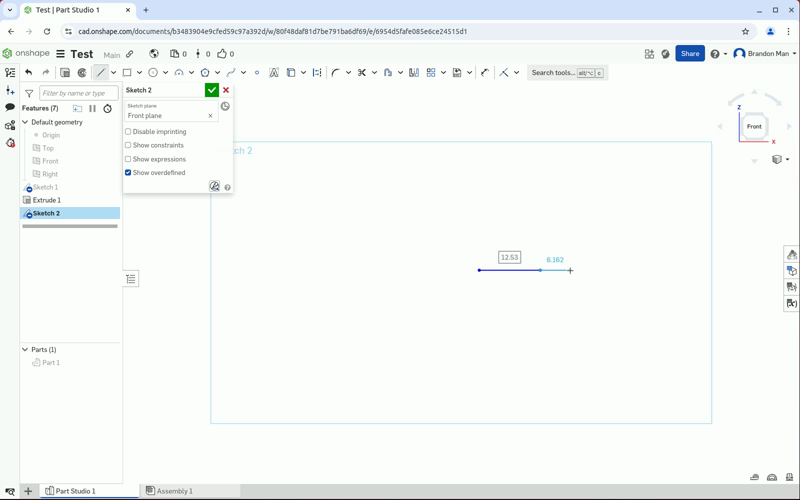
mouse_move(540, 255)
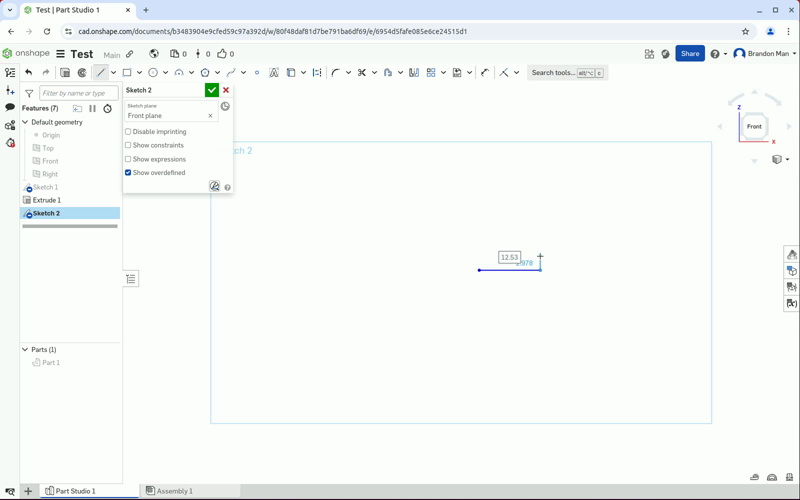
click(540, 255)
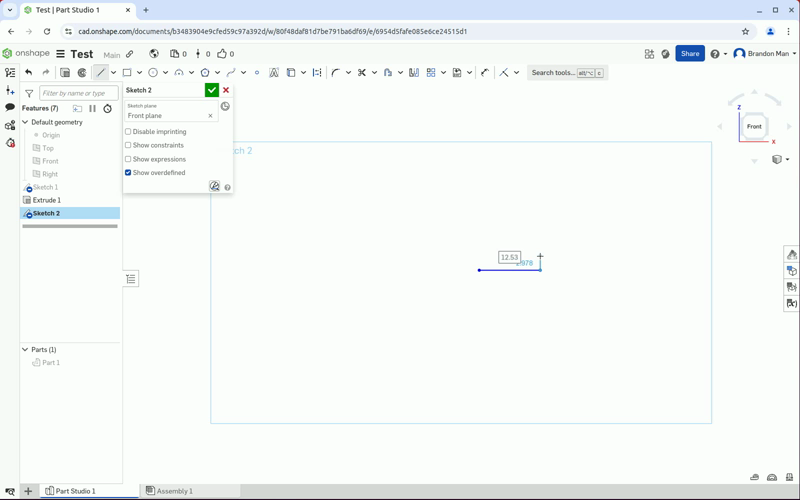
key_up(shift)
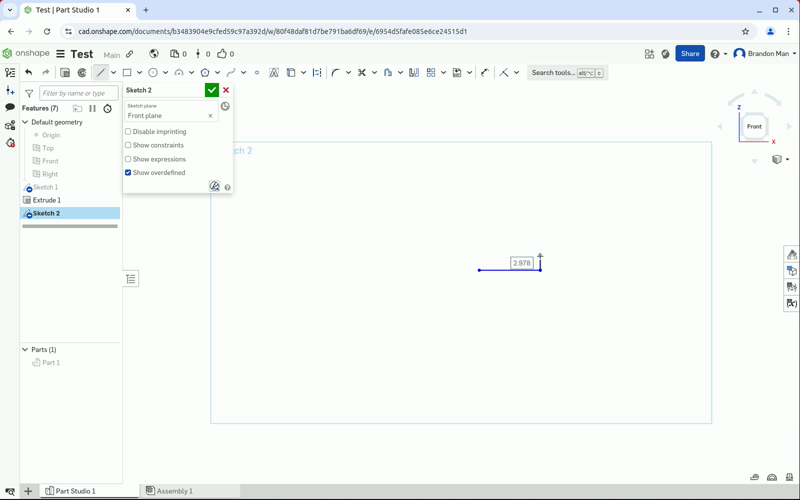
key_down(shift)
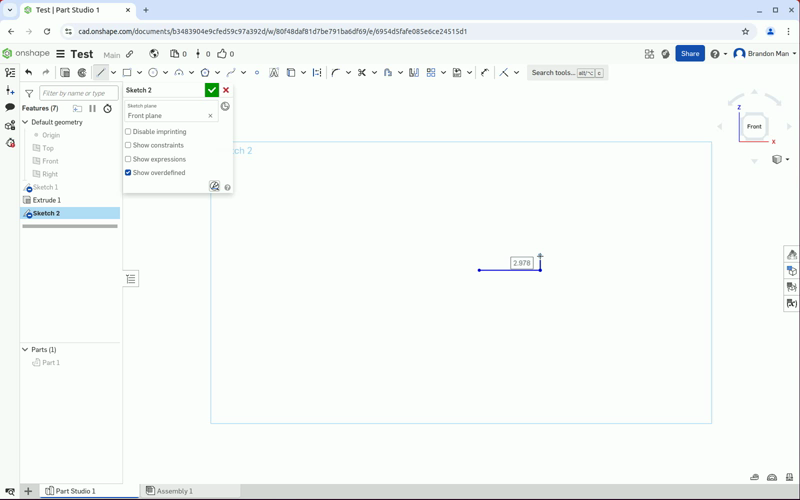
mouse_move(479, 255)
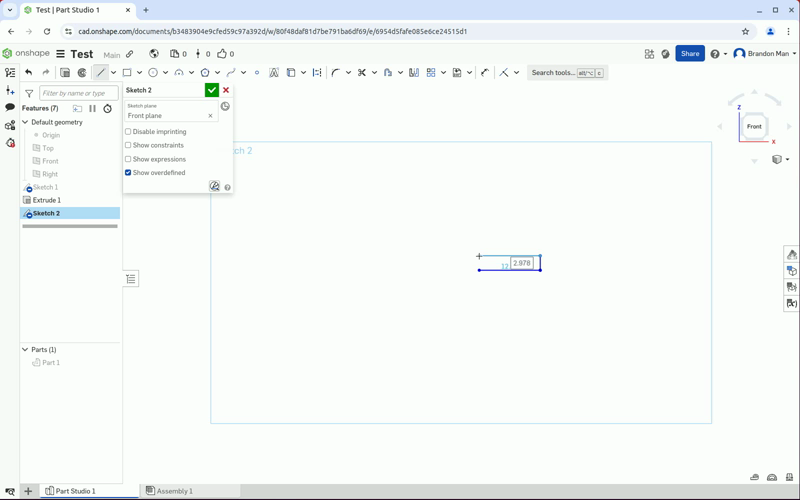
click(479, 255)
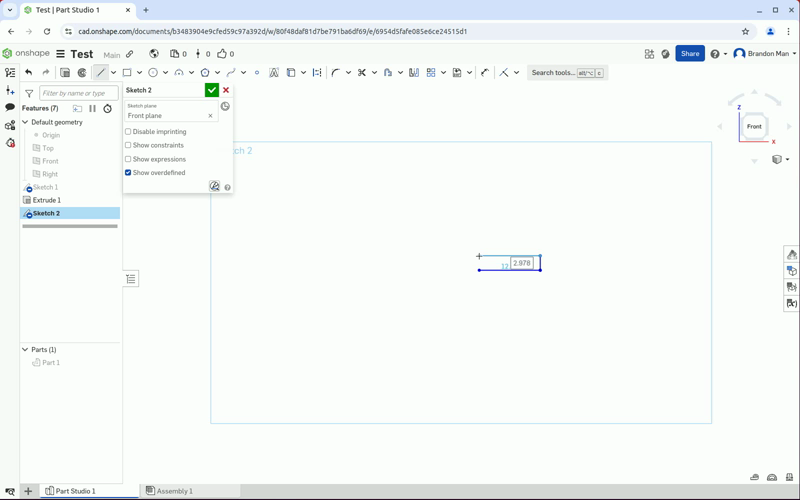
key_up(shift)
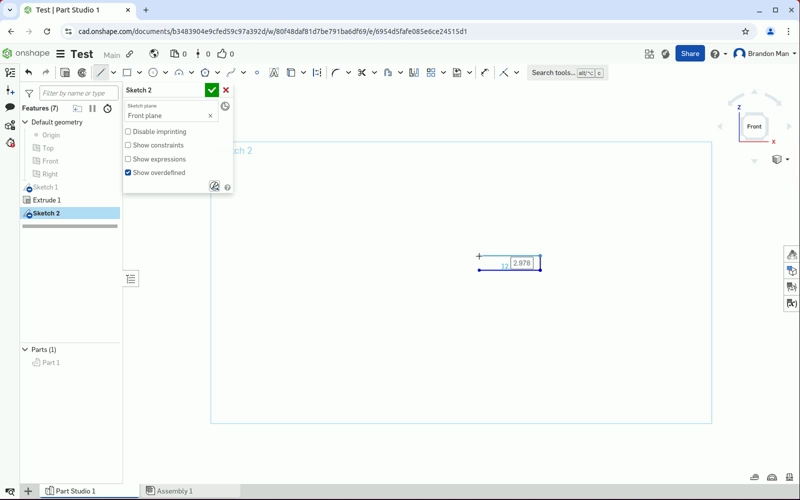
mouse_move(509, 255)
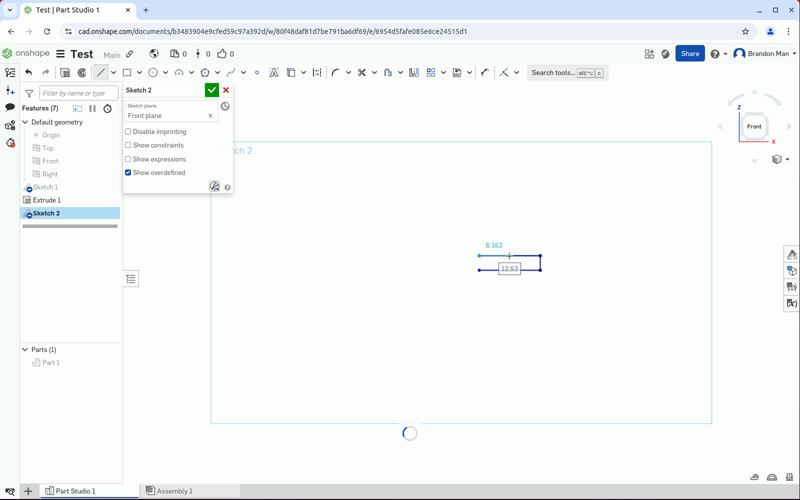
key_down(shift)
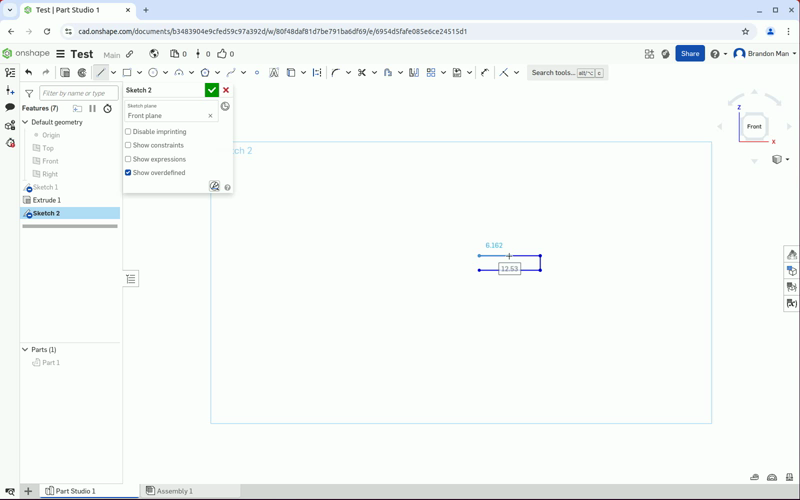
mouse_move(479, 270)
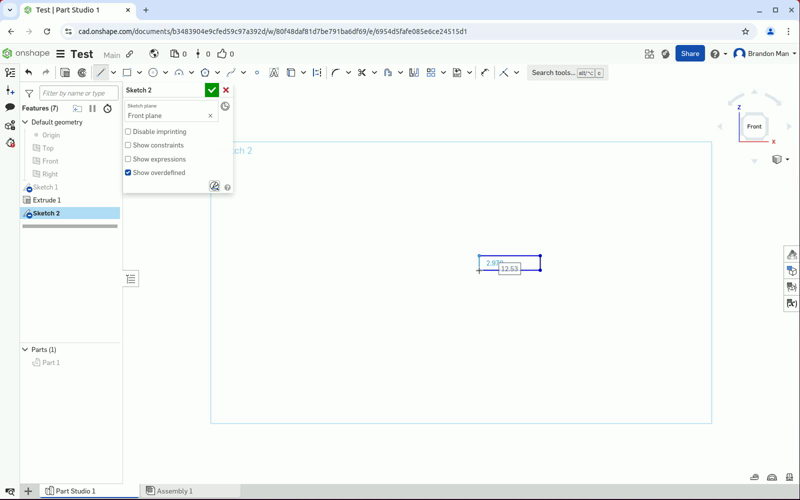
key_up(shift)
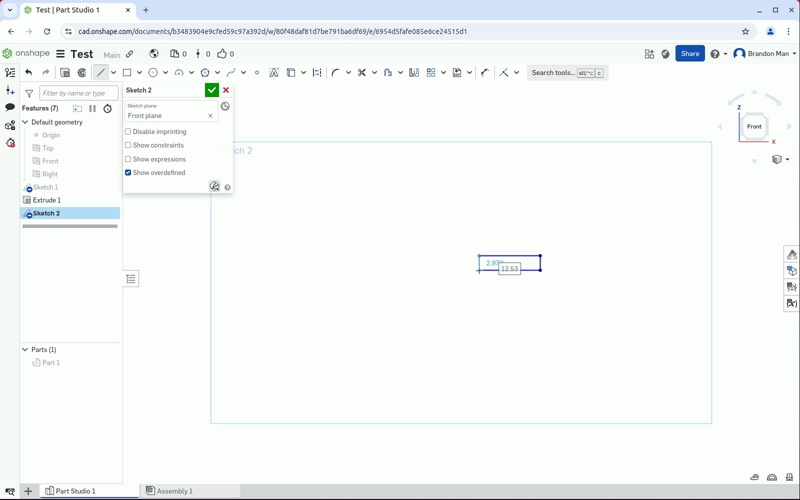
click(479, 270)
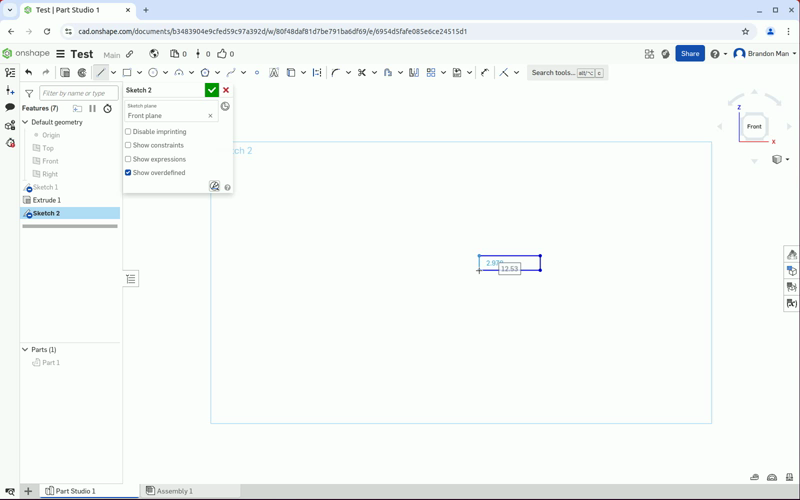
key(esc)
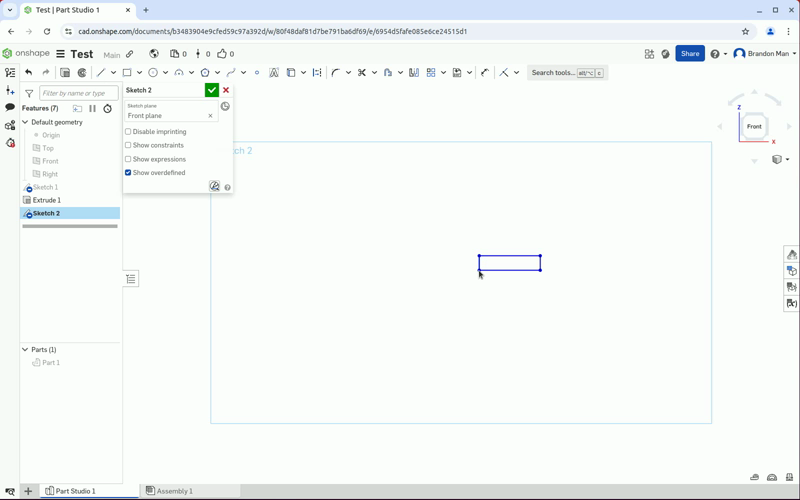
mouse_move(536, 259)
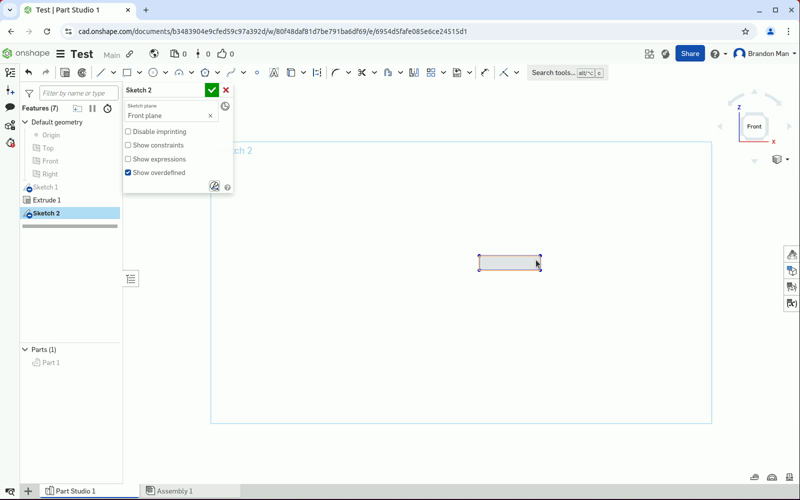
scroll(6)
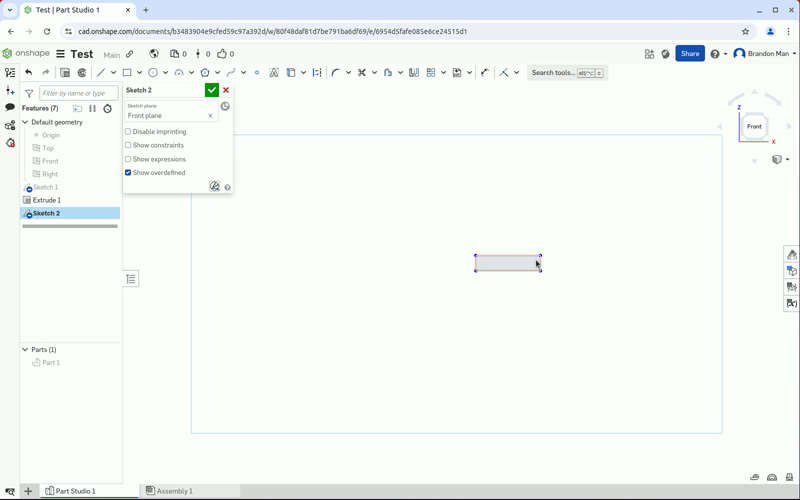
scroll(6)
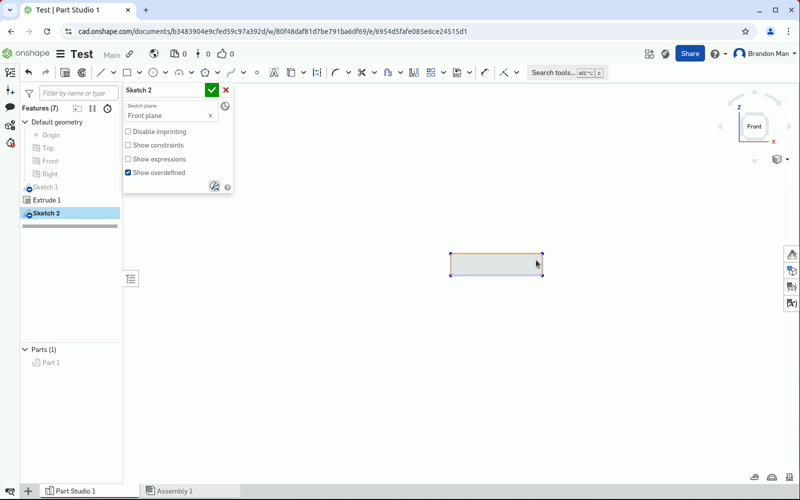
scroll(6)
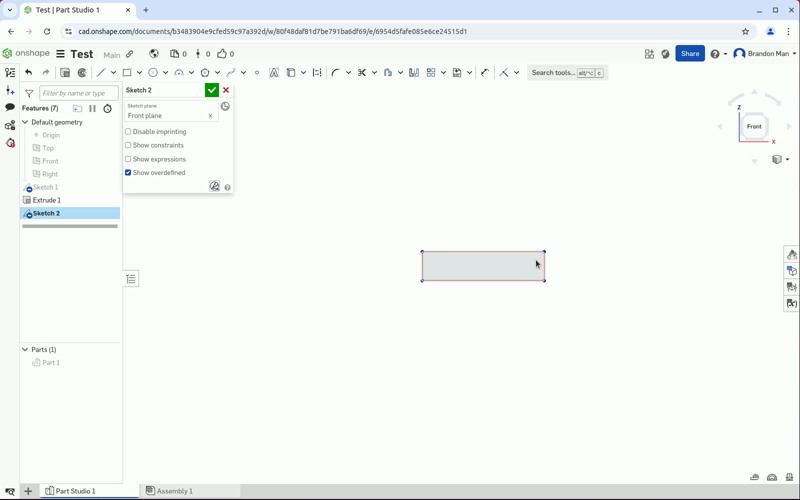
scroll(6)
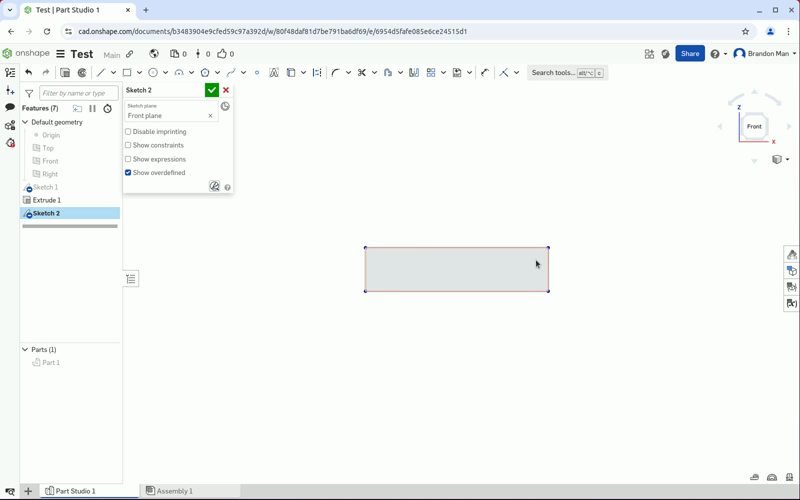
scroll(6)
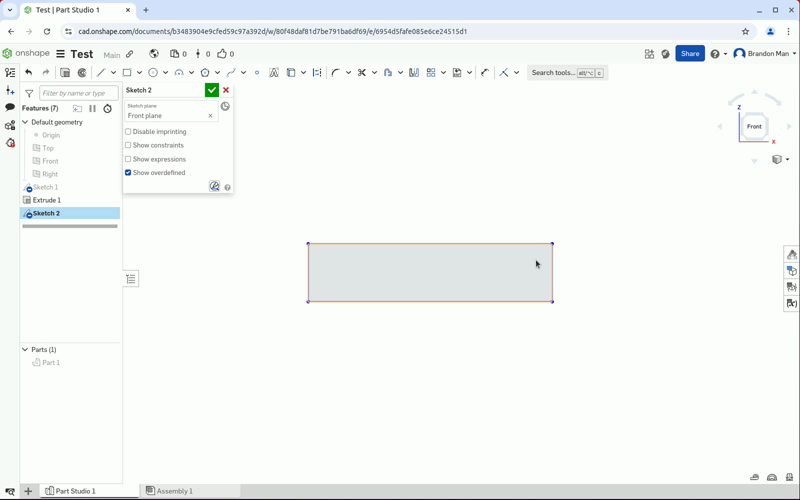
scroll(6)
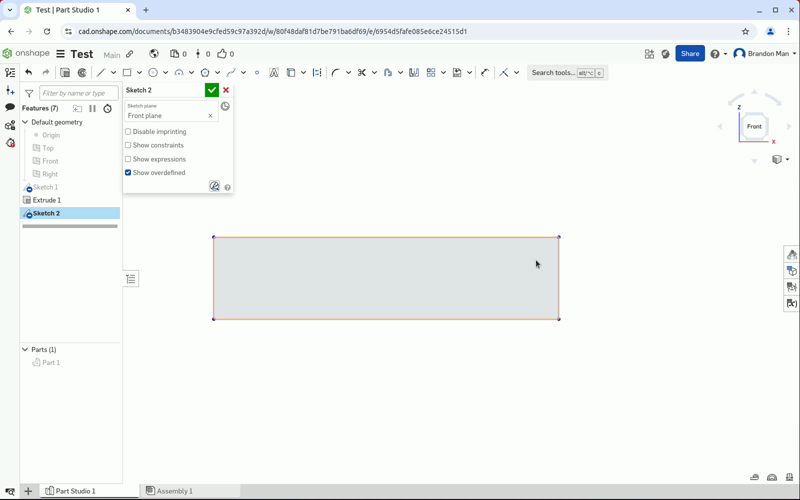
scroll(6)
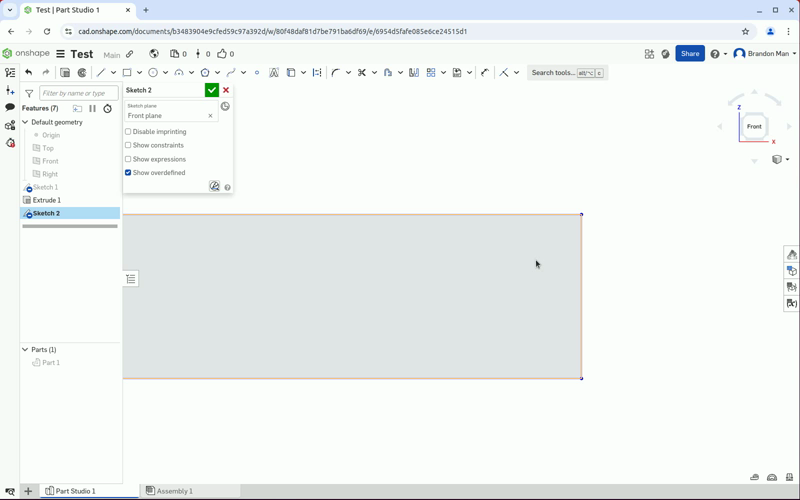
click(536, 259)
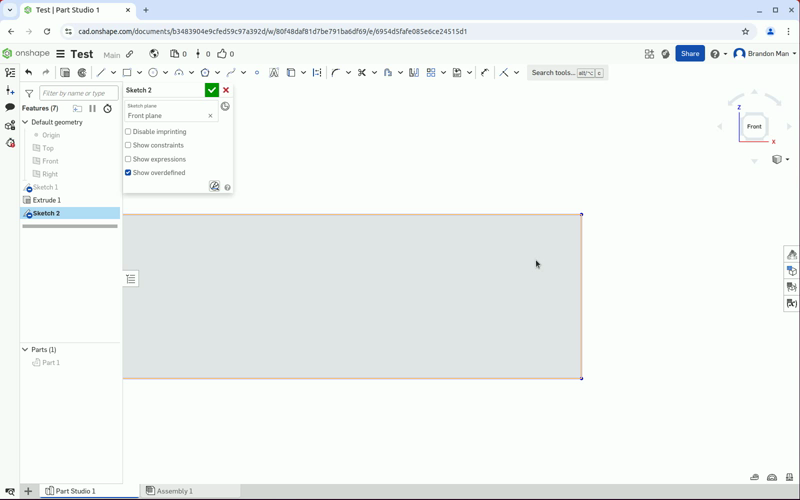
scroll(-6)
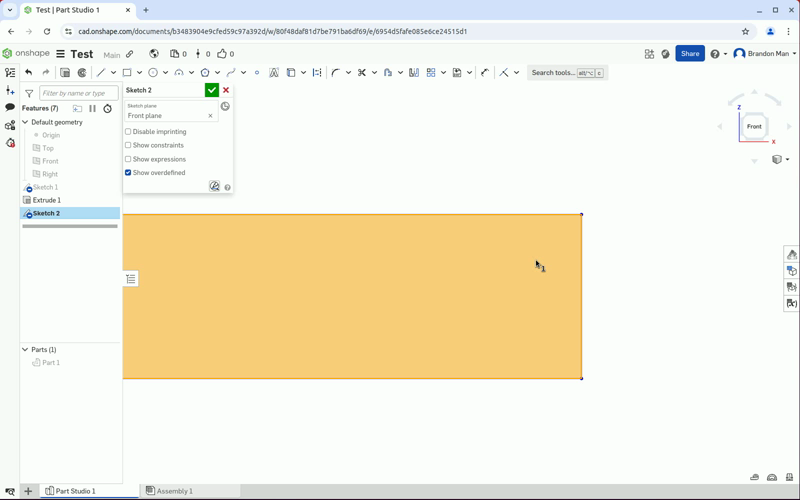
scroll(-6)
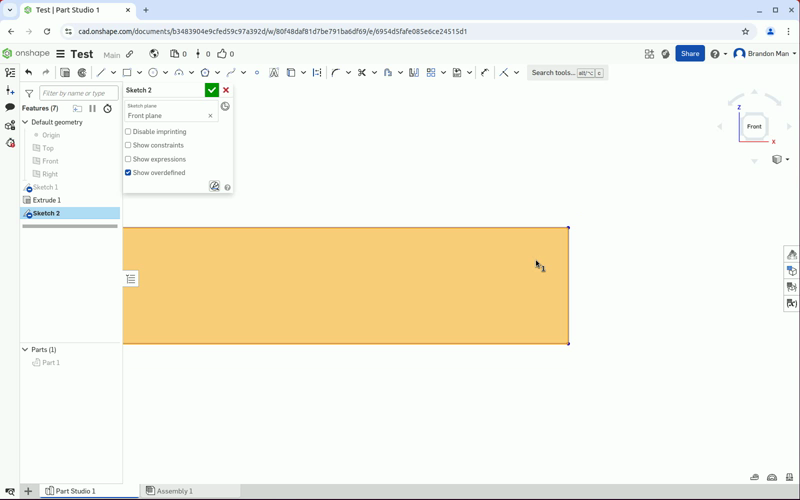
scroll(-6)
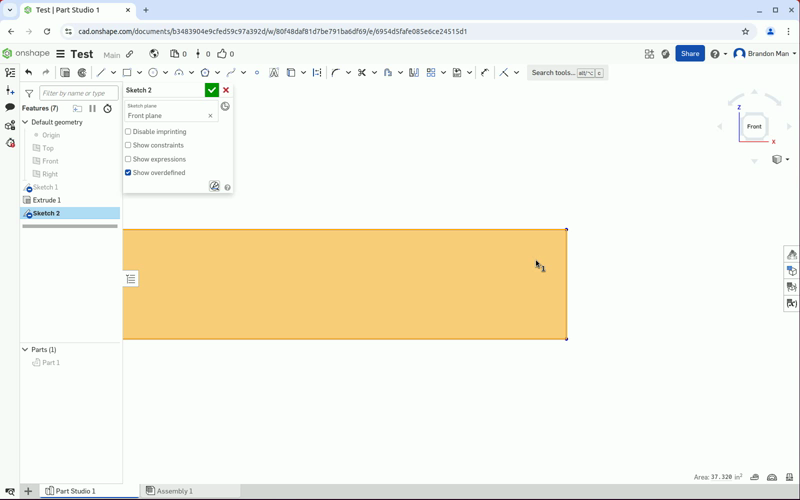
scroll(-6)
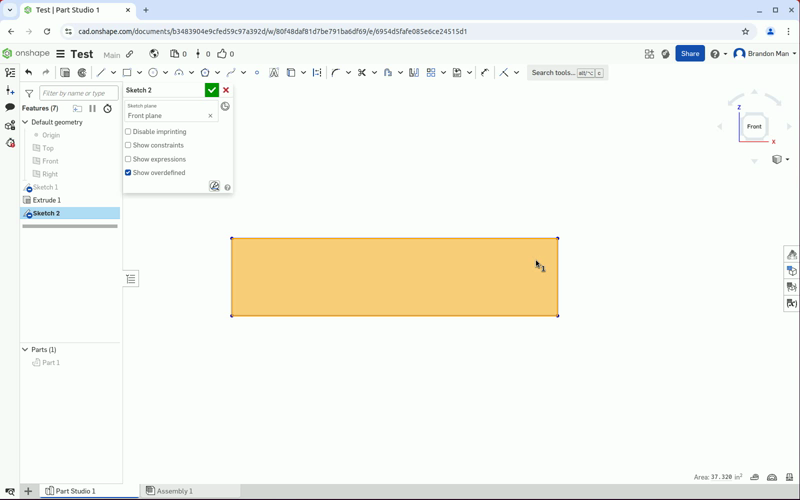
scroll(-6)
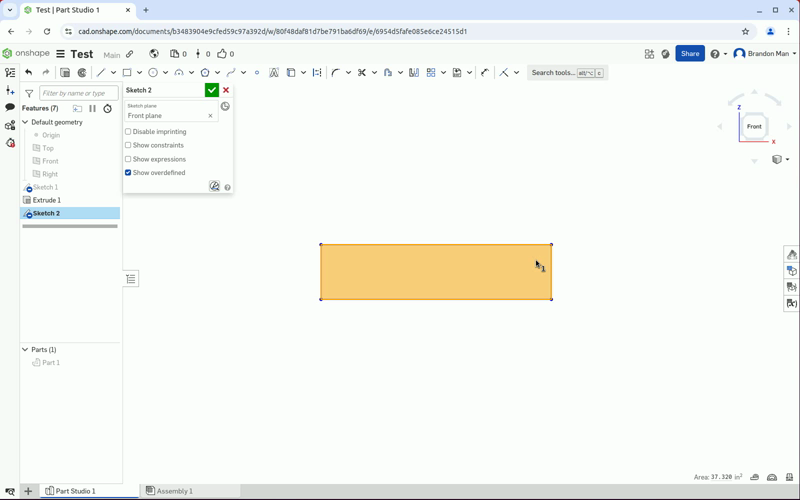
scroll(-6)
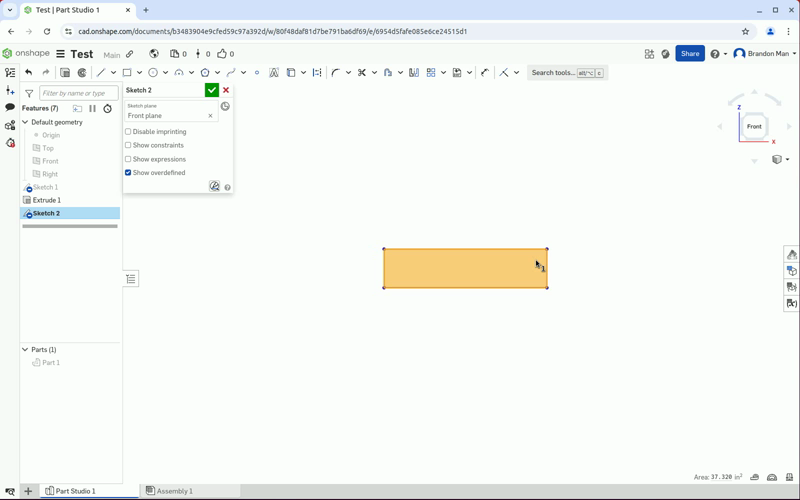
scroll(-6)
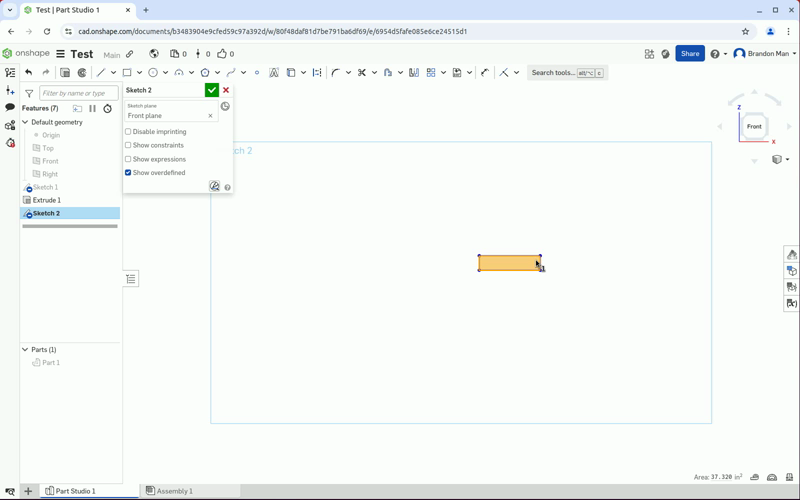
mouse_move(73, 352)
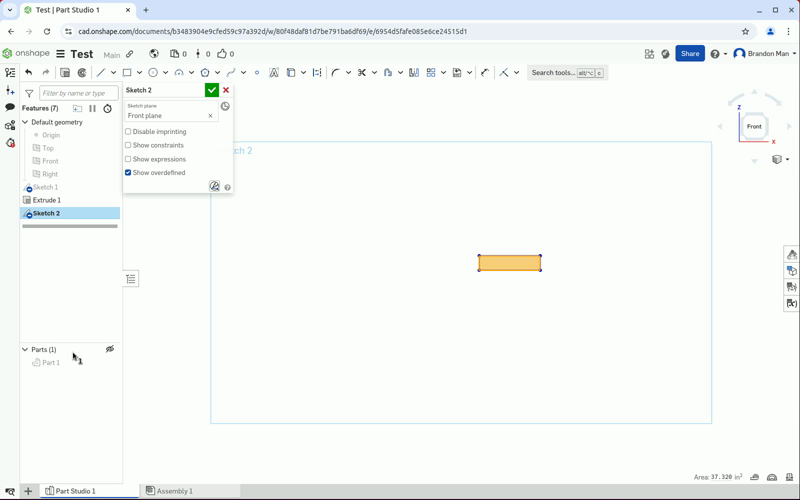
key(shift+y)
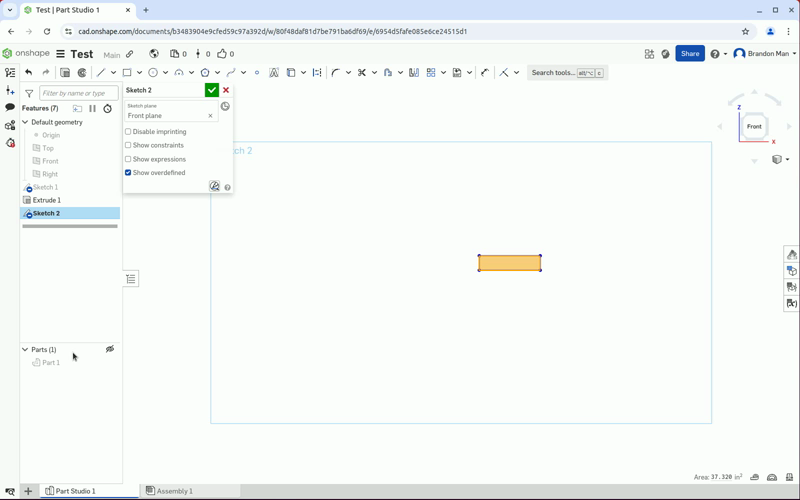
key(shift+e)
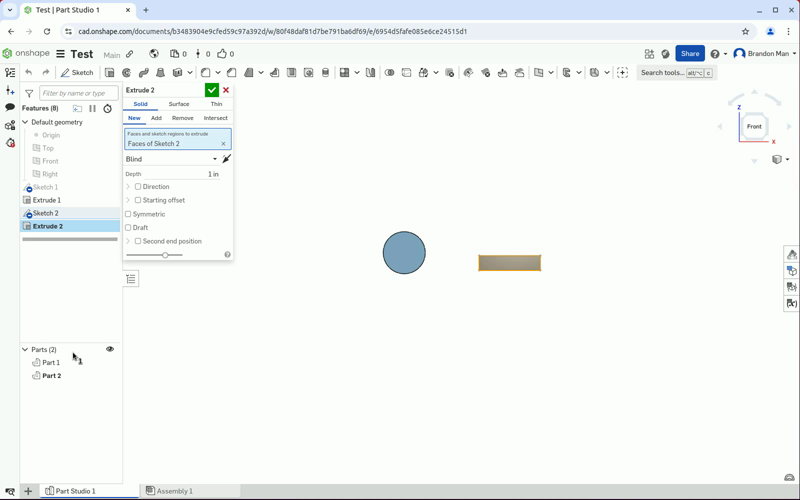
mouse_move(143, 106)
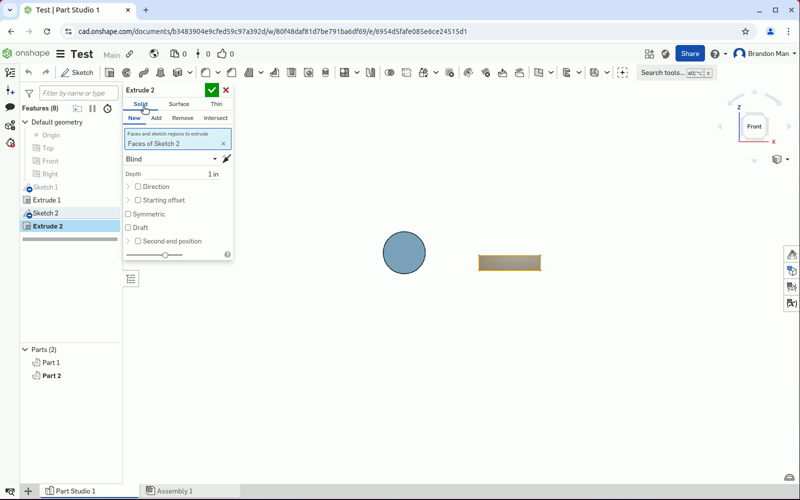
click(143, 106)
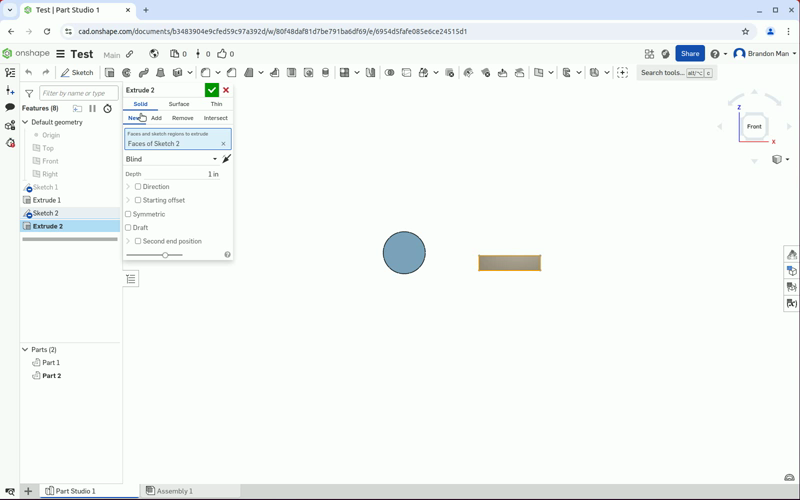
mouse_move(137, 120)
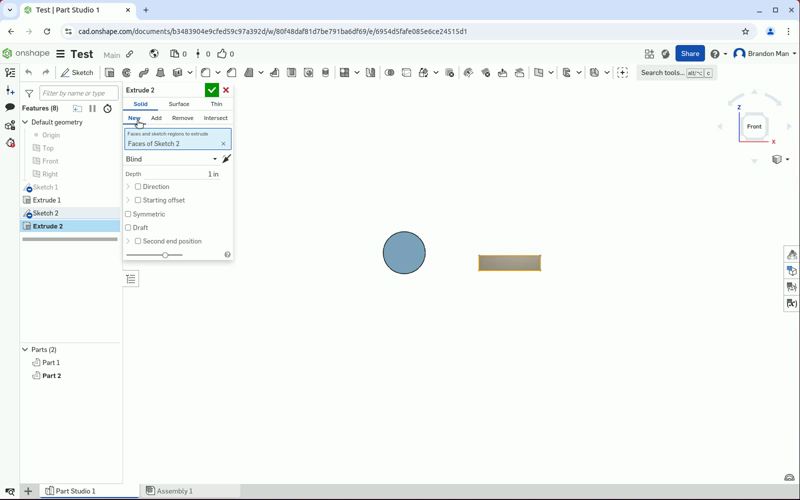
click(137, 120)
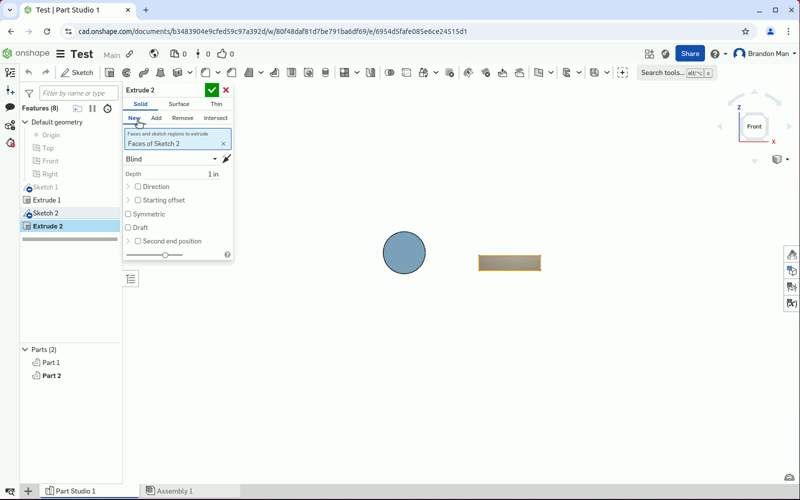
key(tab, 4)
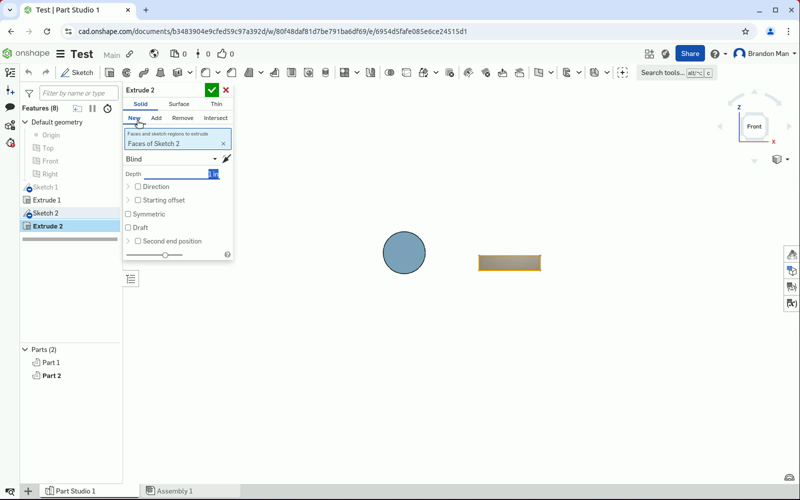
text(3.611)
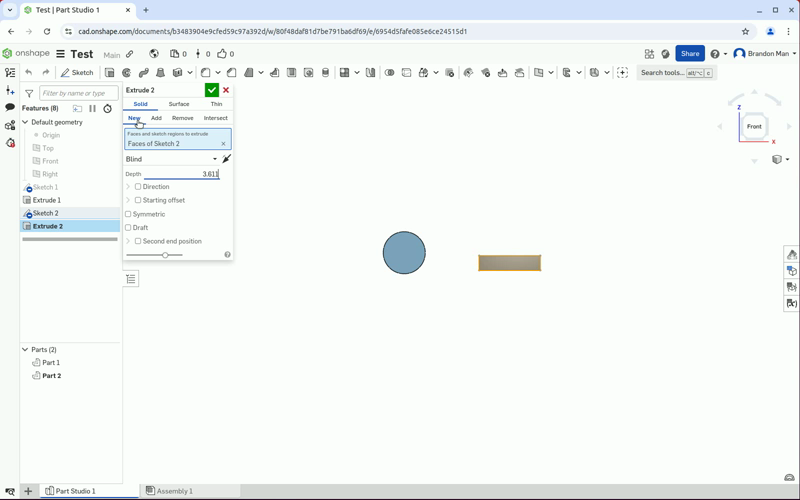
key(enter)
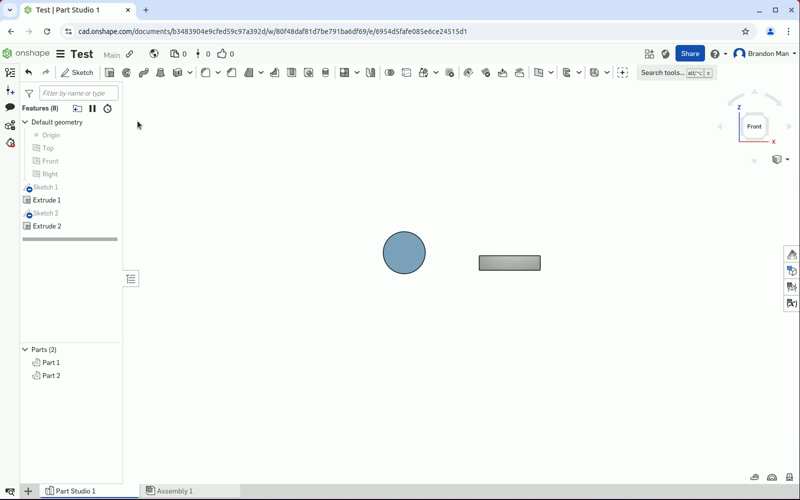
key(shift+h)
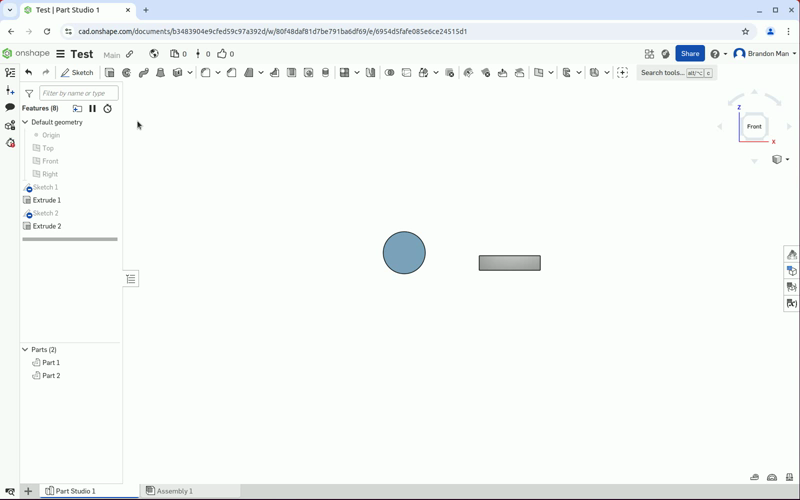
key(shift+h)
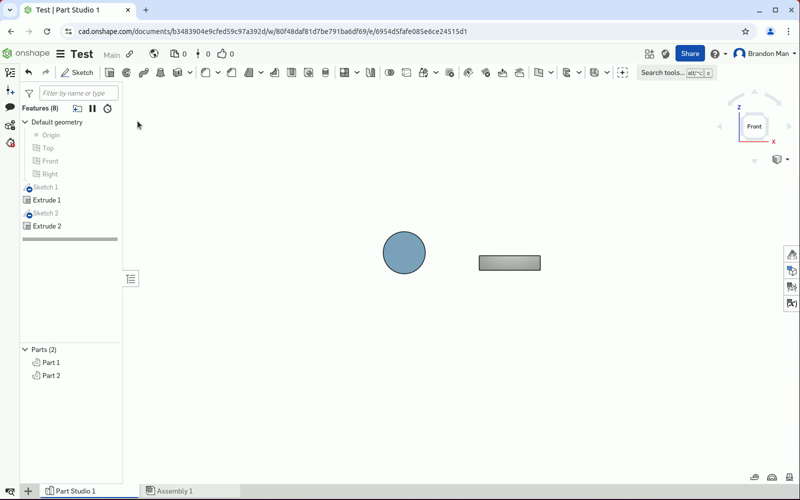
mouse_move(73, 189)
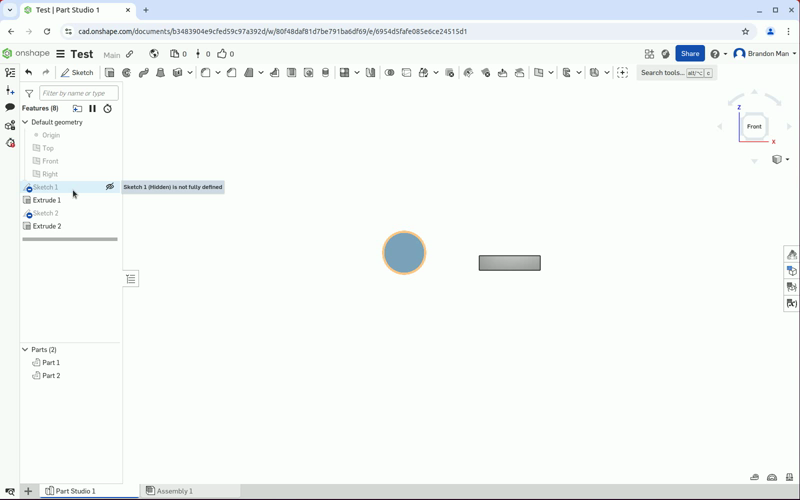
click(73, 189)
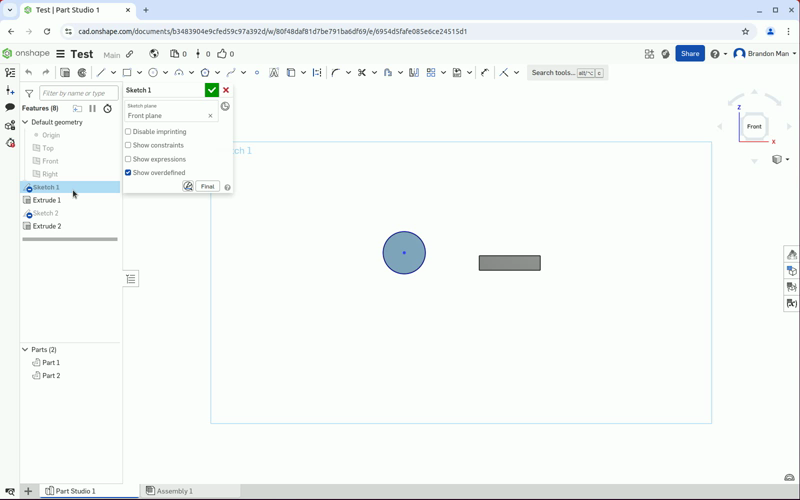
mouse_move(229, 92)
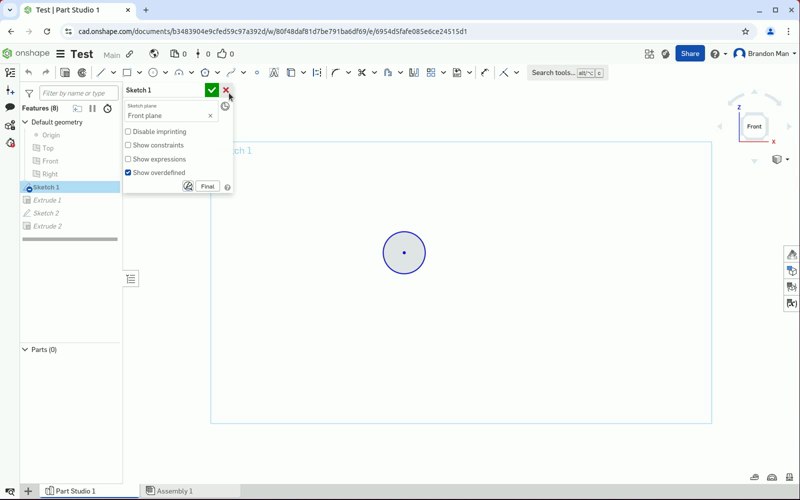
click(229, 92)
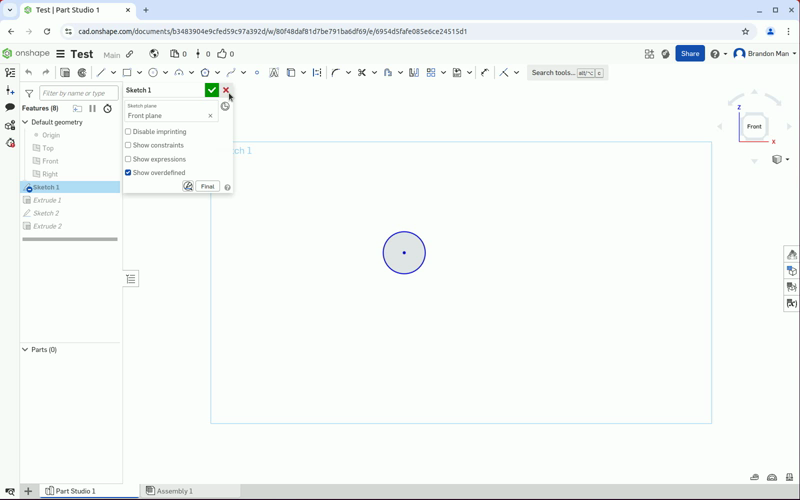
key(shift+s)
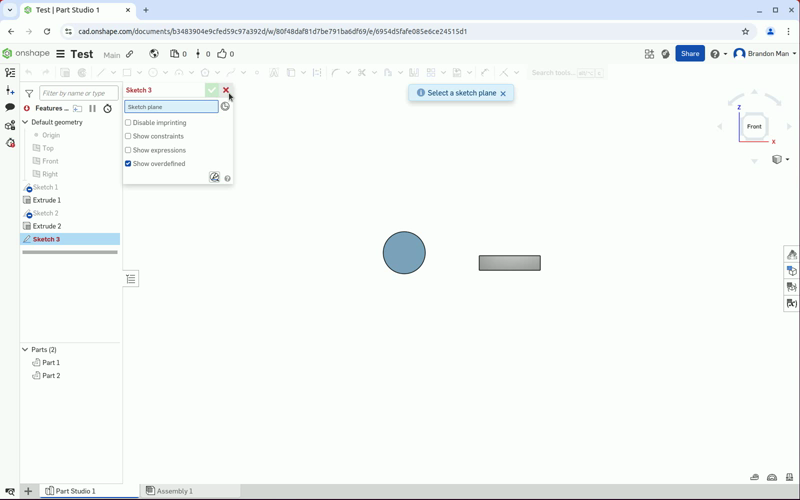
mouse_move(73, 163)
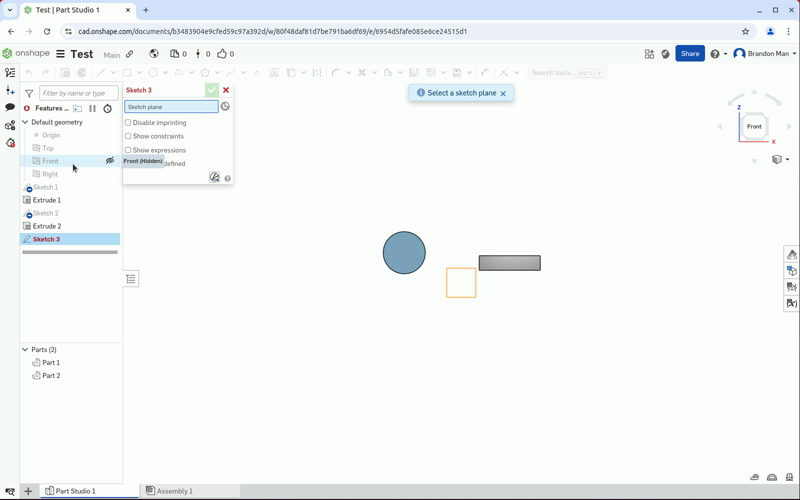
click(73, 163)
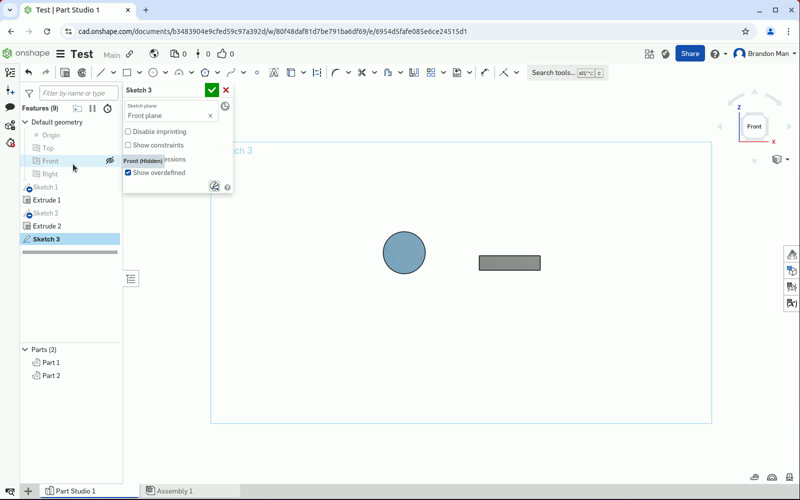
mouse_move(73, 352)
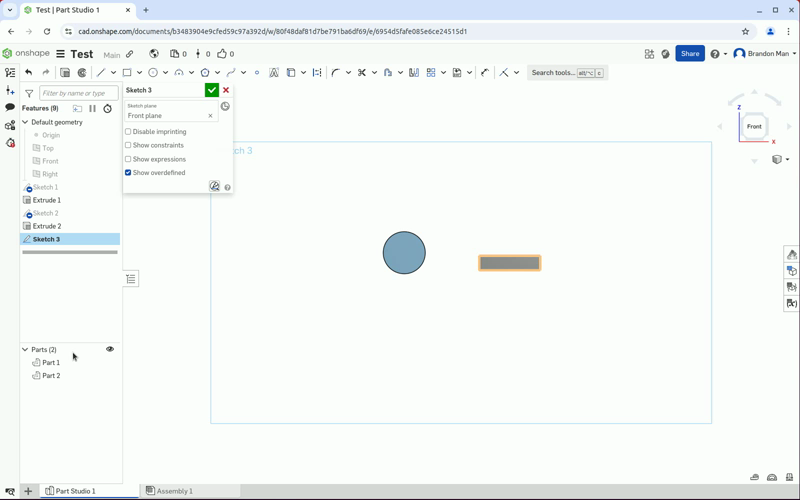
key(y)
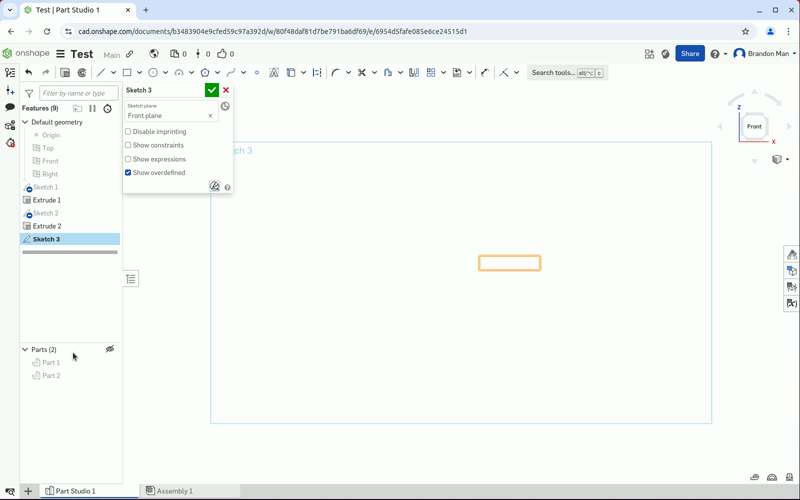
key(l)
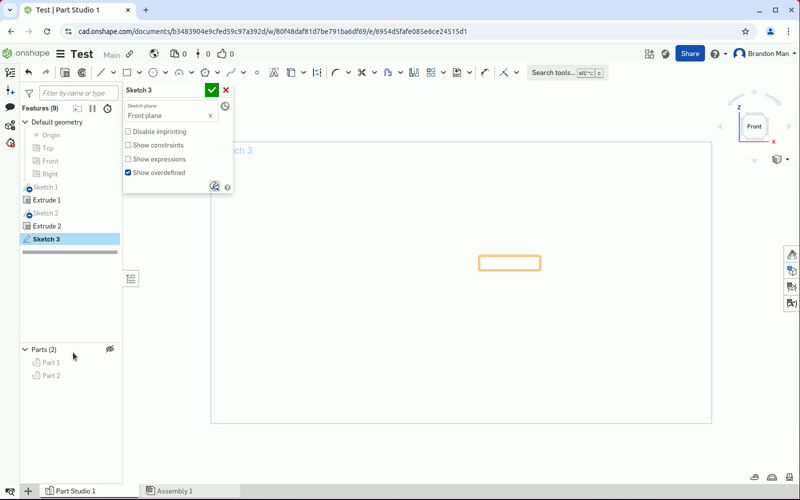
key_down(shift)
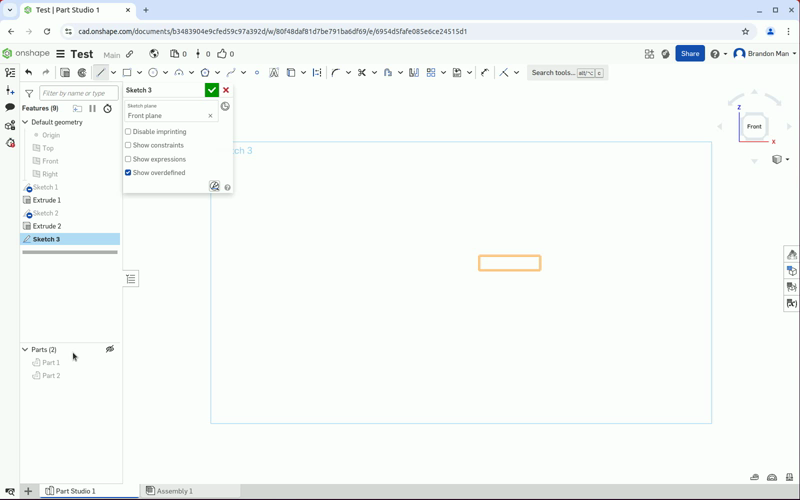
mouse_move(451, 239)
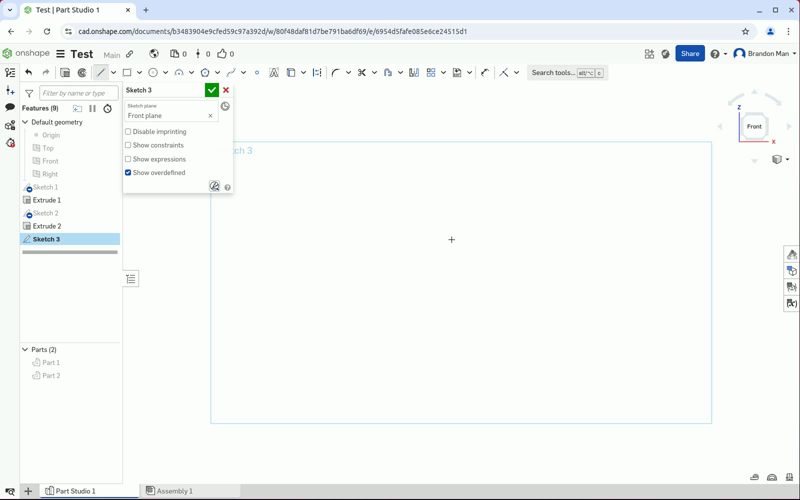
click(451, 239)
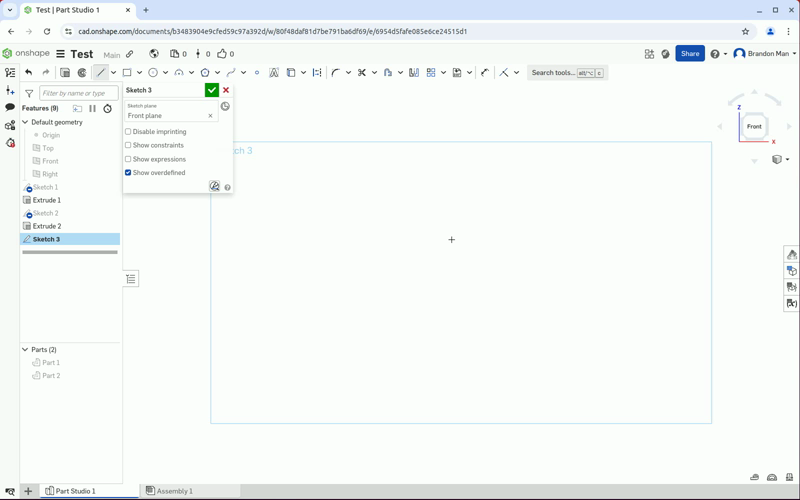
key_up(shift)
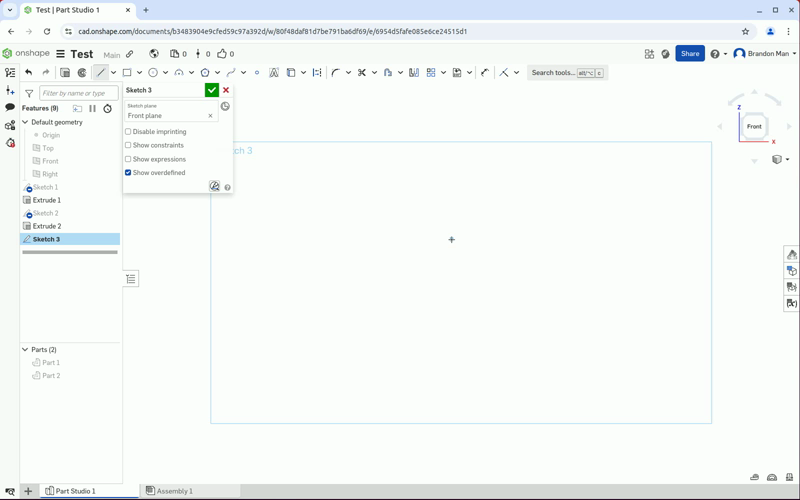
key_down(shift)
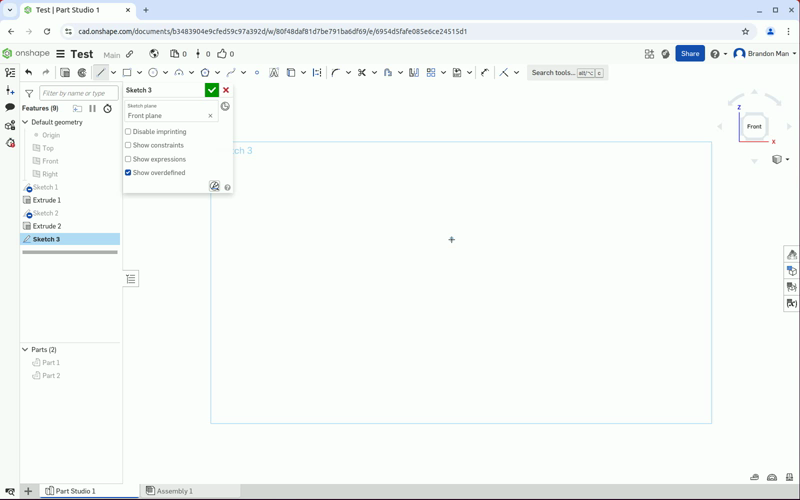
mouse_move(481, 239)
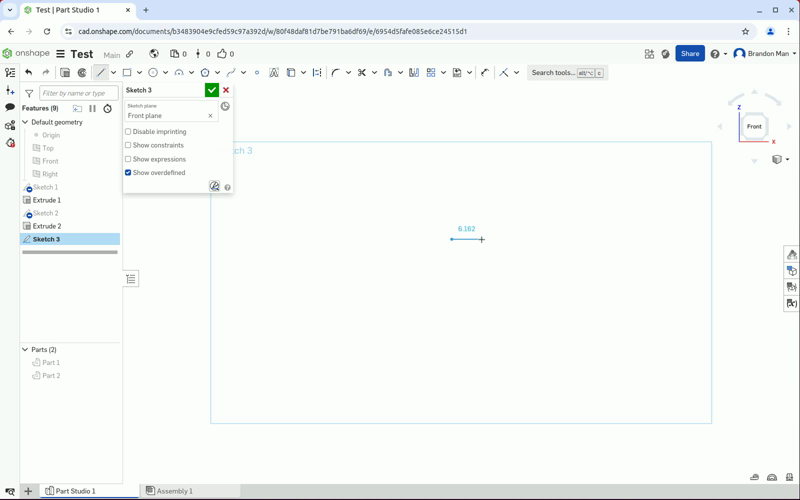
mouse_move(451, 256)
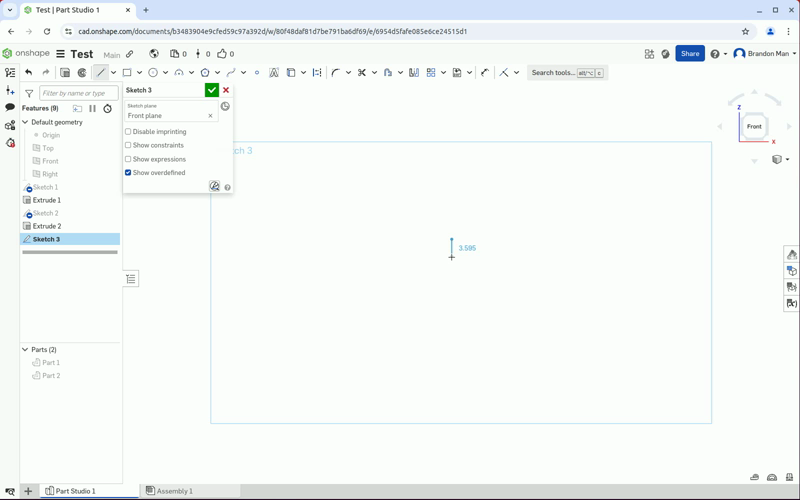
click(451, 256)
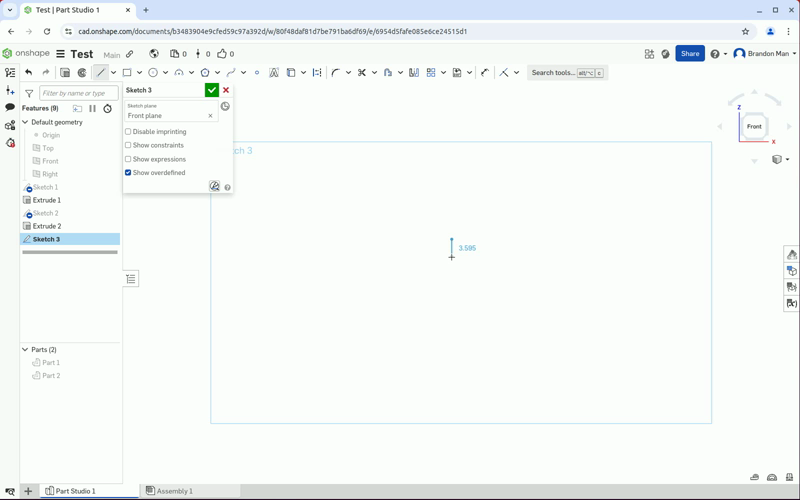
key_up(shift)
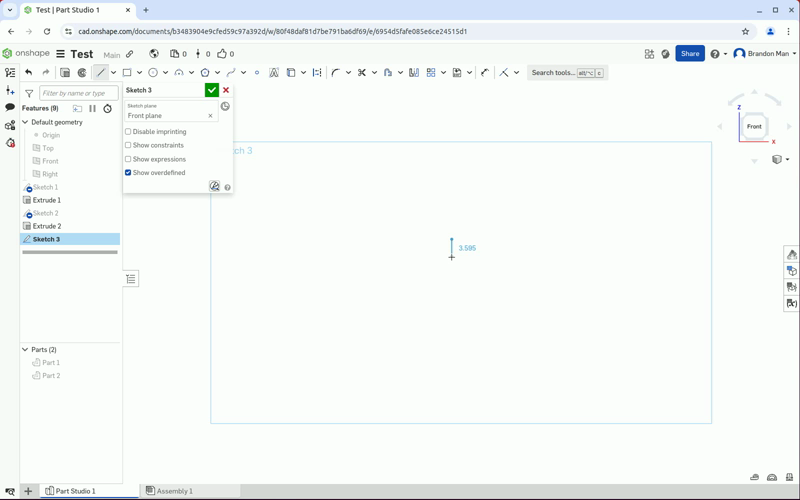
key(esc)
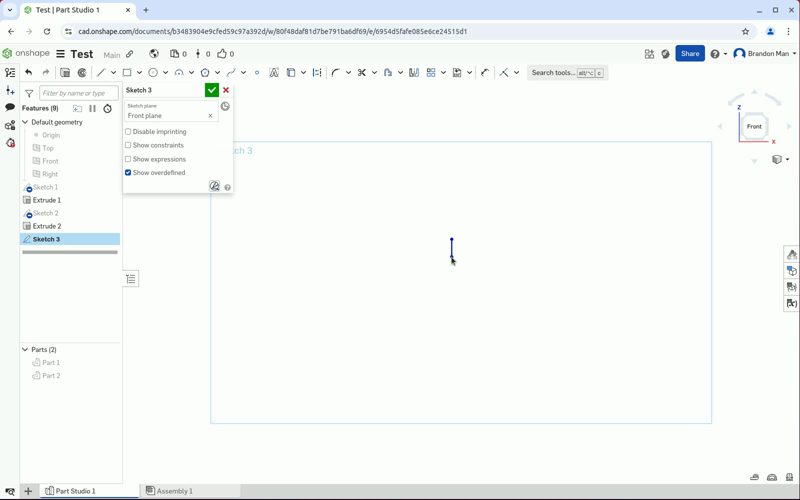
key(a)
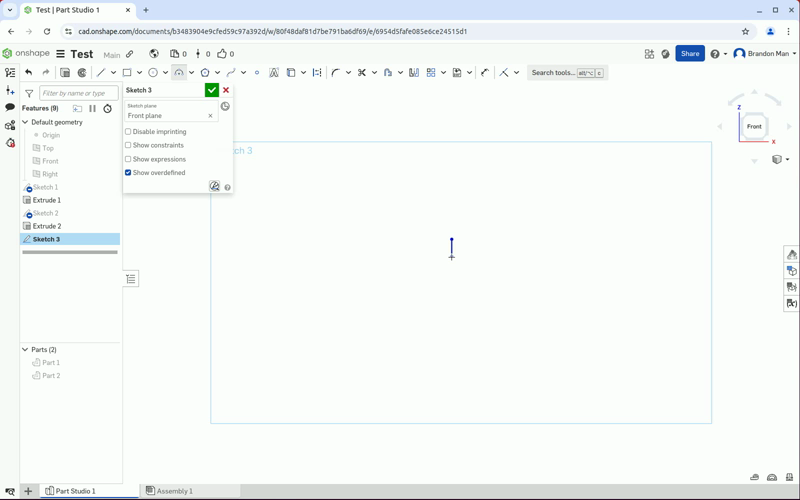
mouse_move(451, 256)
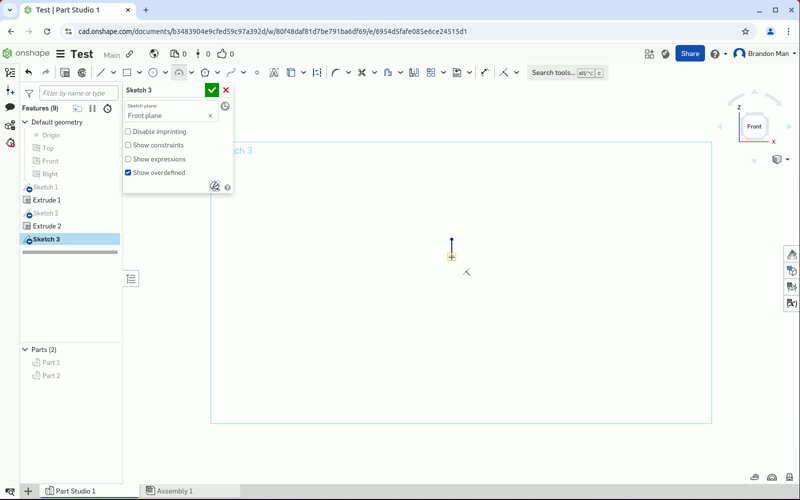
click(451, 256)
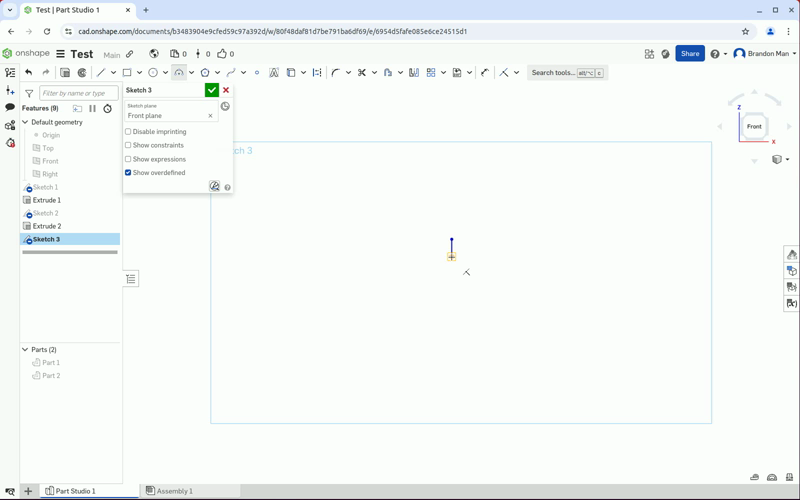
mouse_move(451, 239)
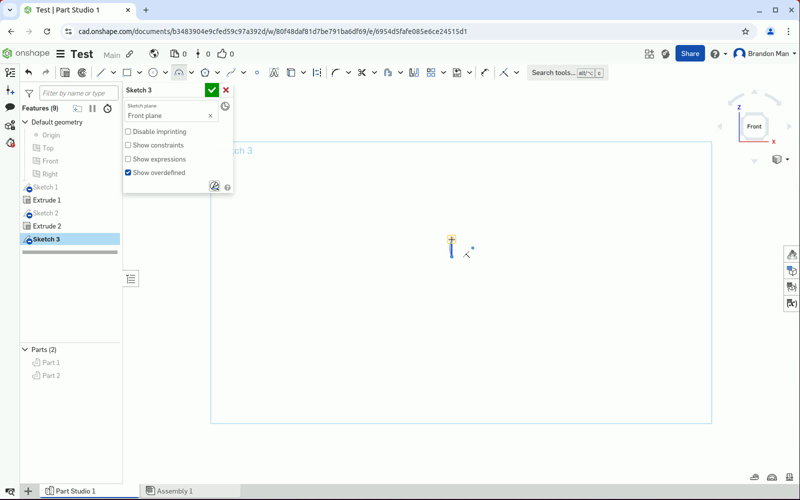
click(451, 239)
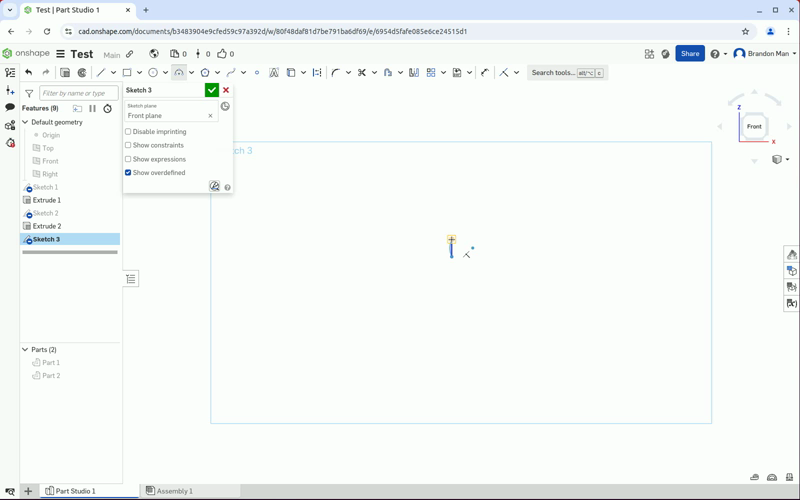
key_down(shift)
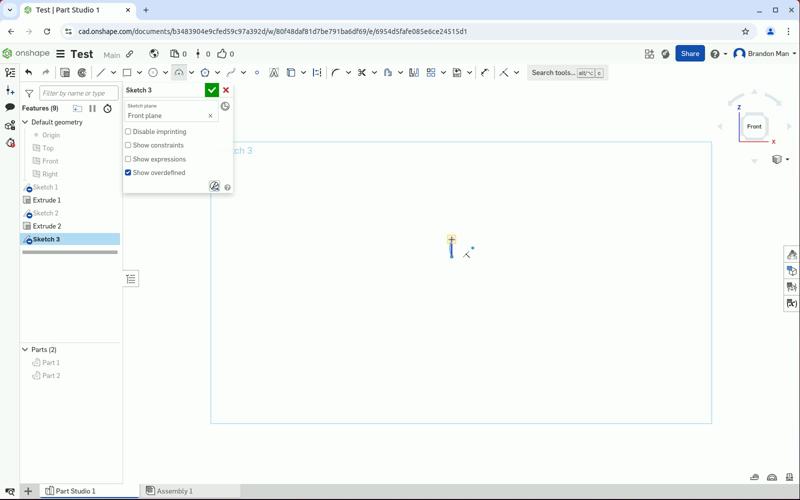
mouse_move(462, 248)
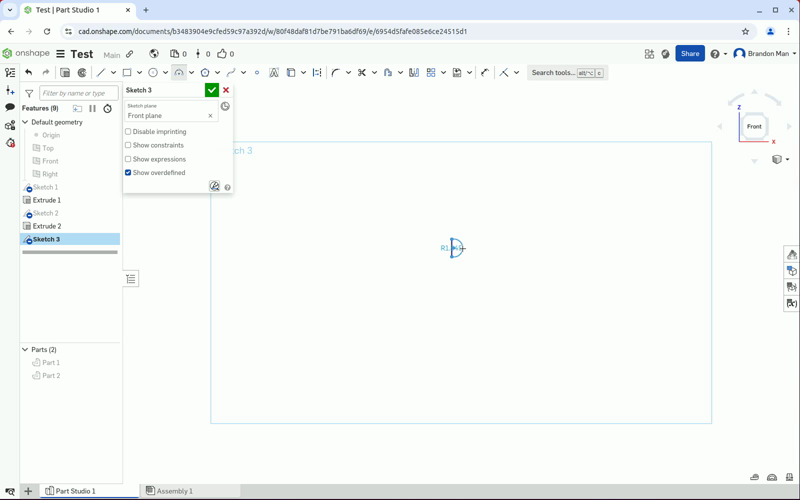
click(462, 248)
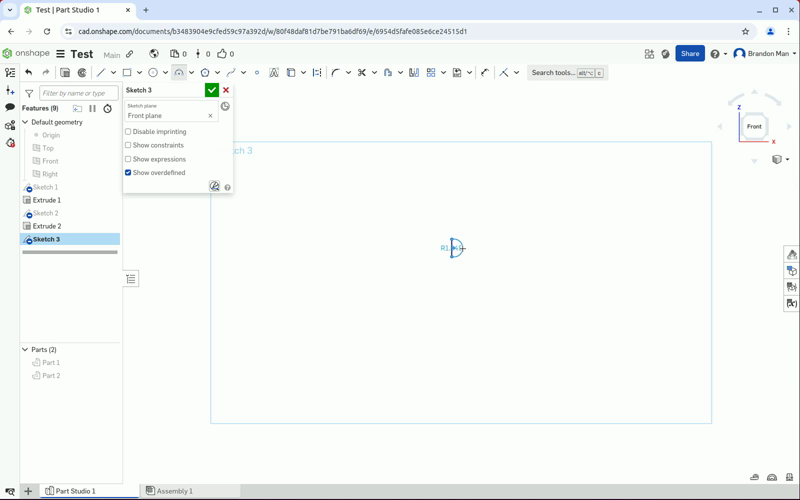
key_up(shift)
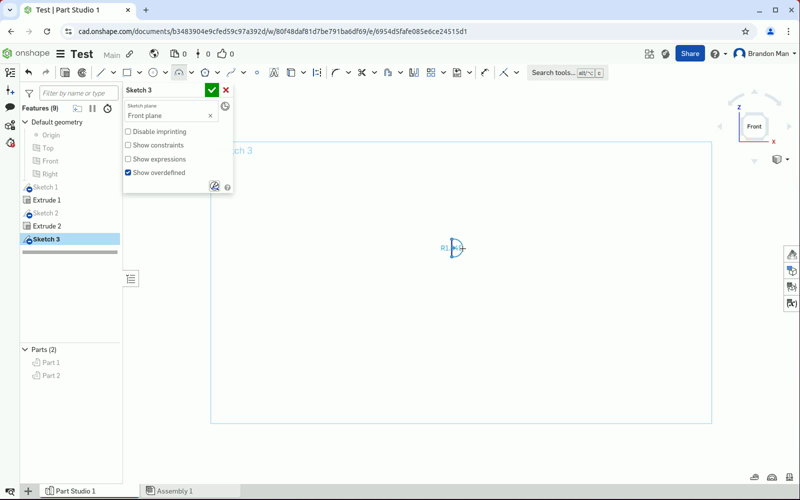
key(esc)
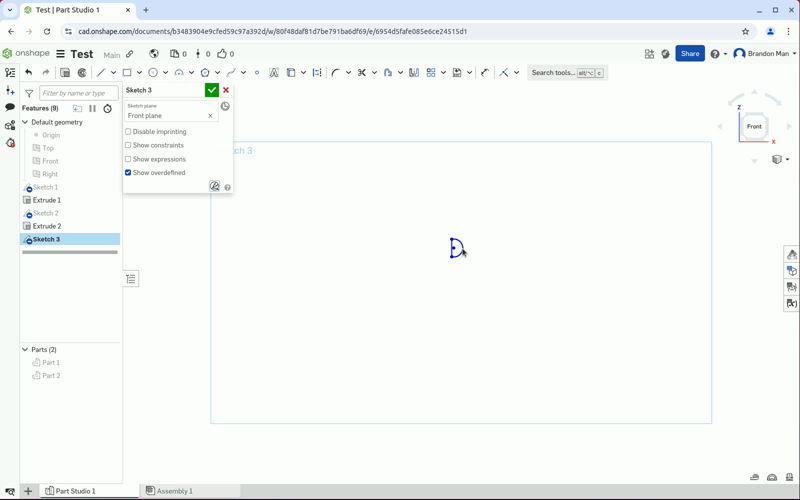
mouse_move(461, 243)
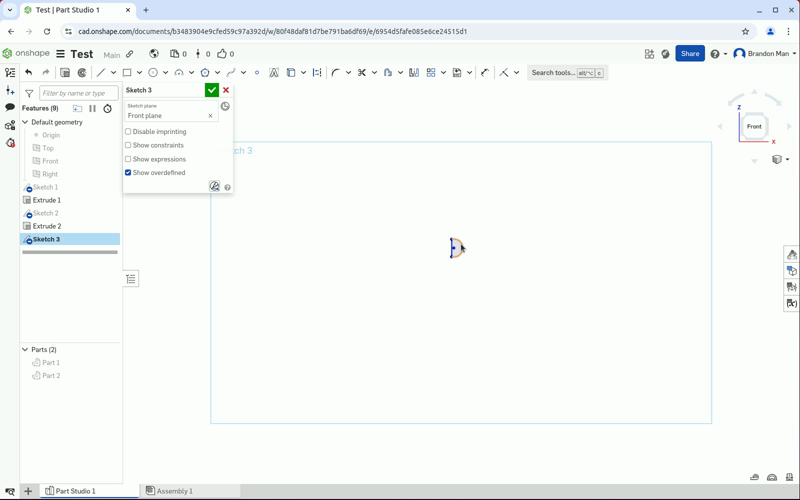
scroll(6)
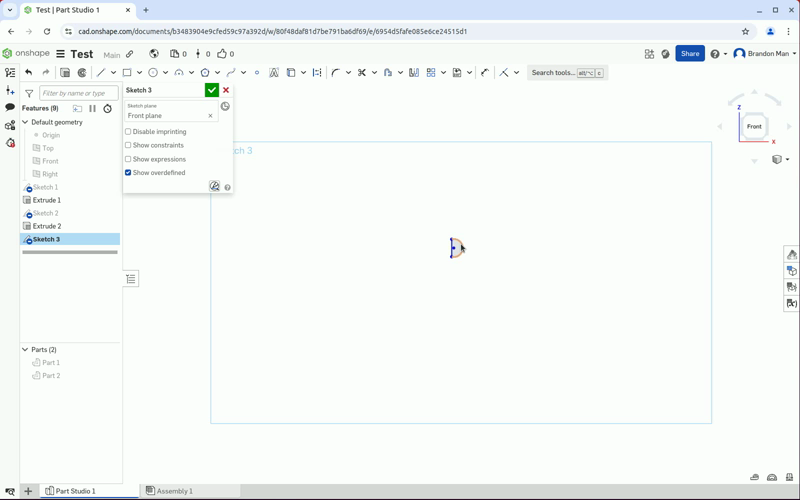
scroll(6)
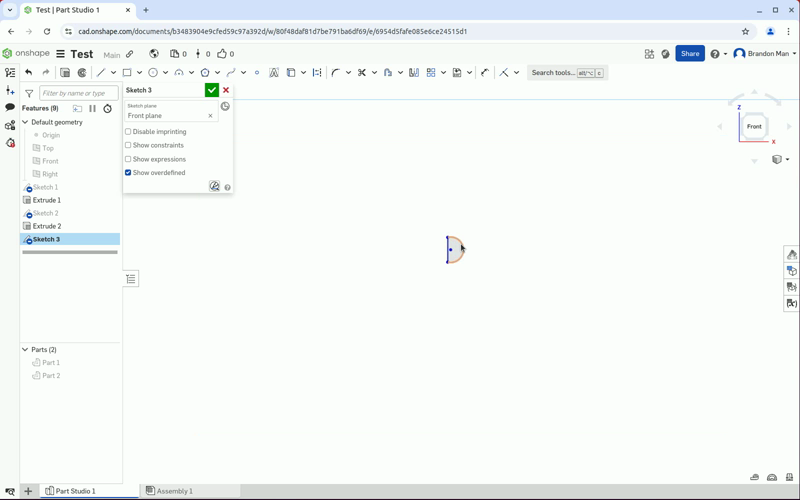
scroll(6)
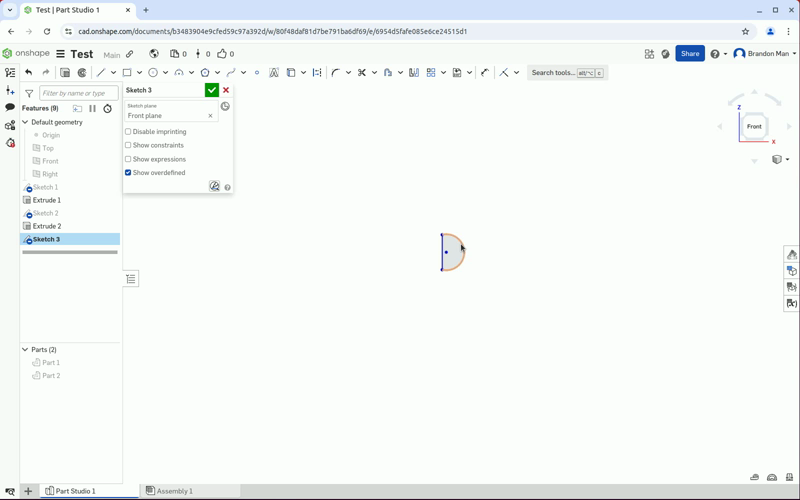
scroll(6)
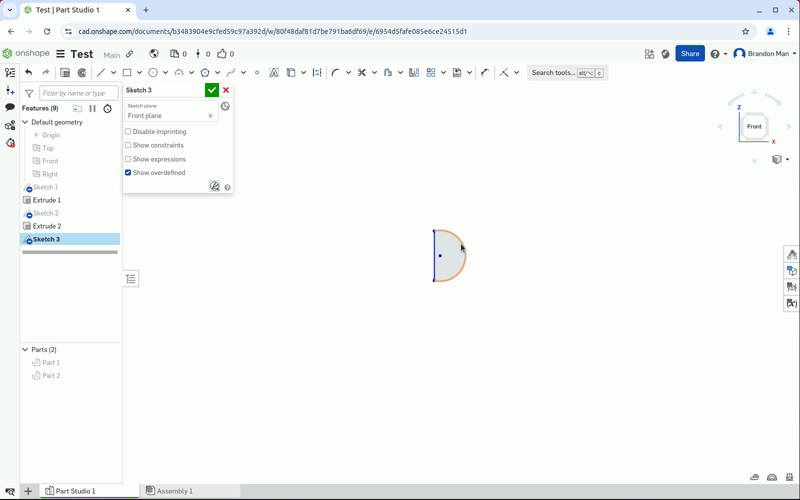
scroll(6)
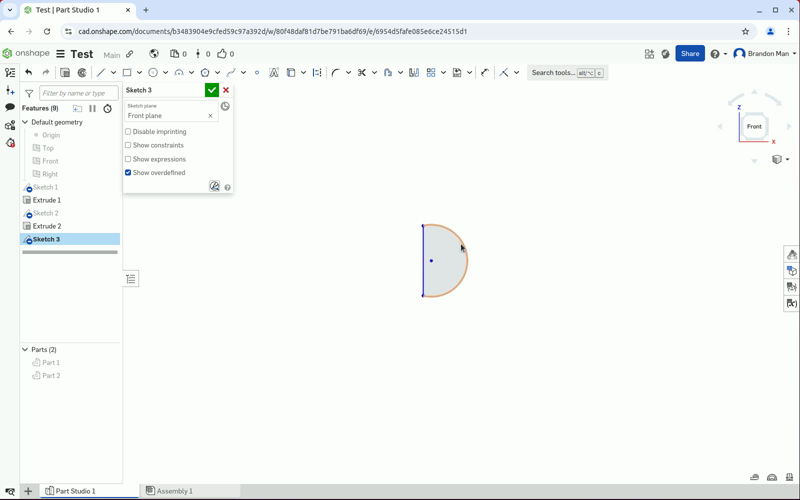
scroll(6)
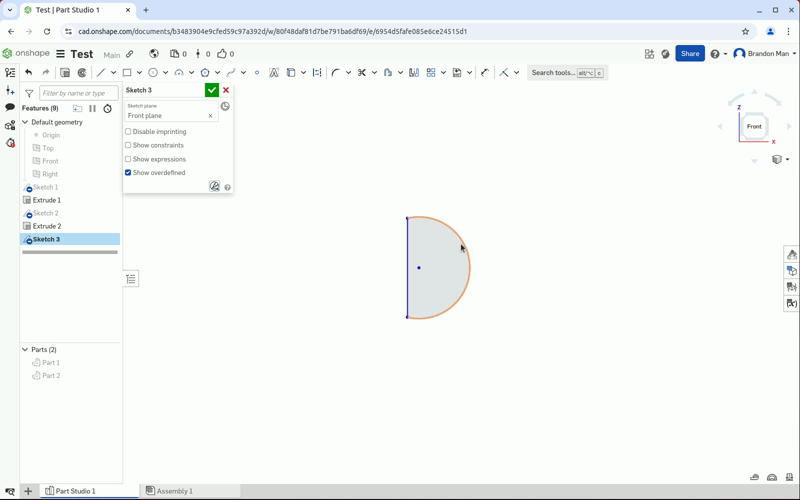
scroll(6)
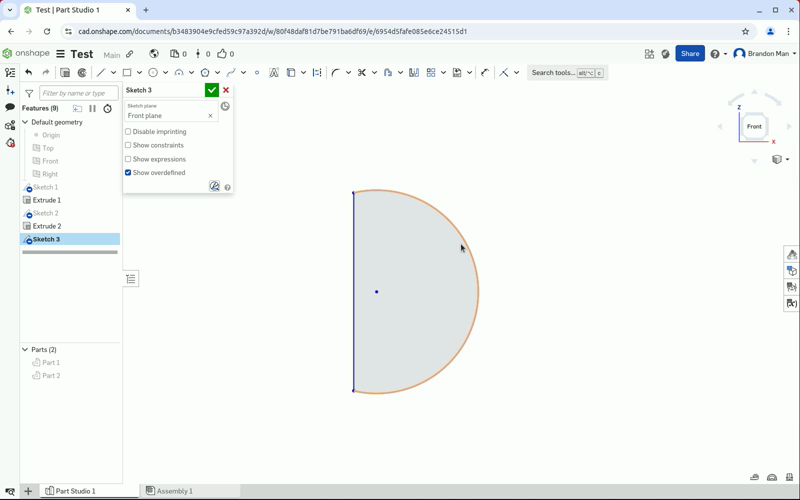
click(461, 243)
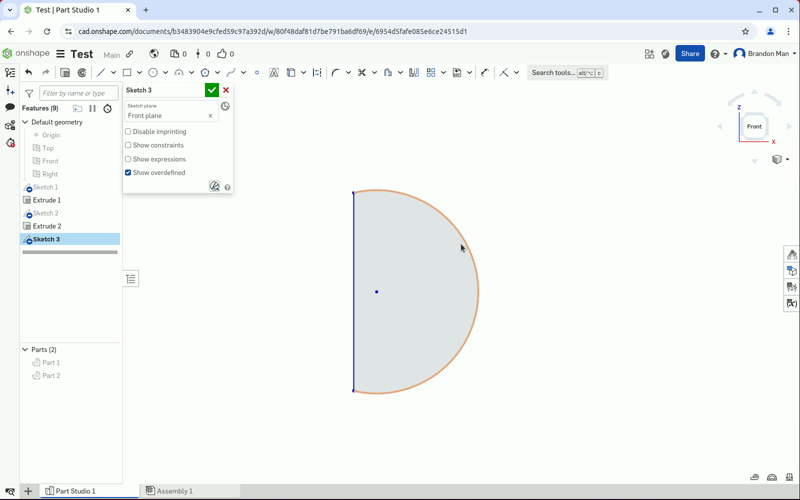
scroll(-6)
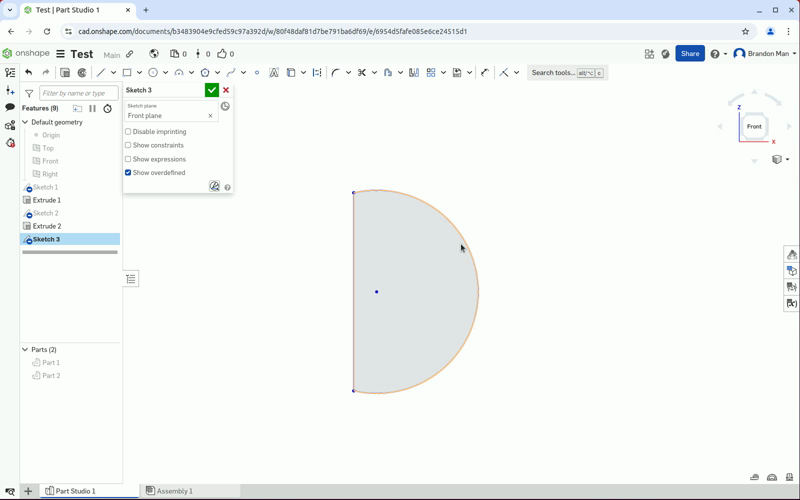
scroll(-6)
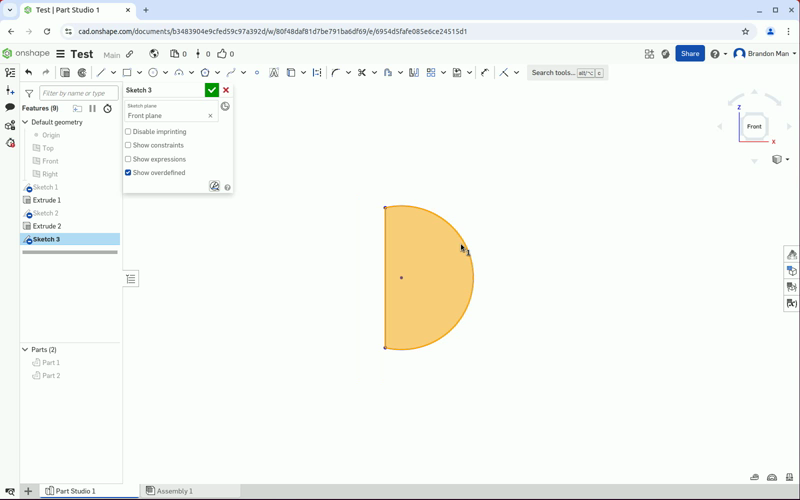
scroll(-6)
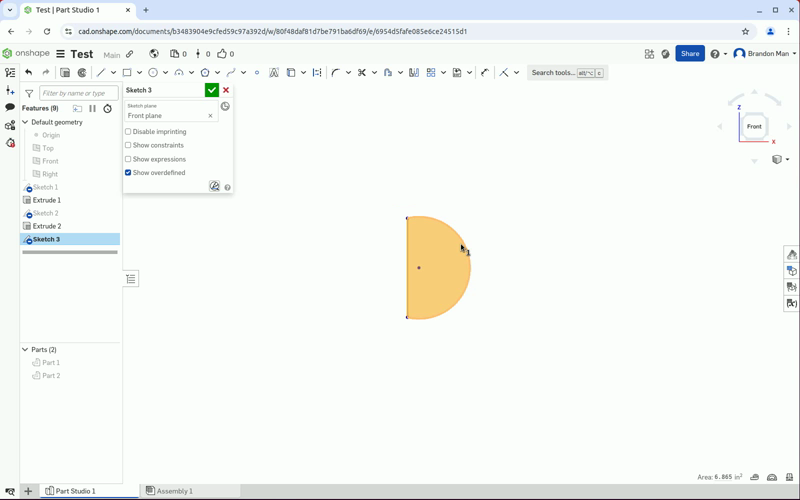
scroll(-6)
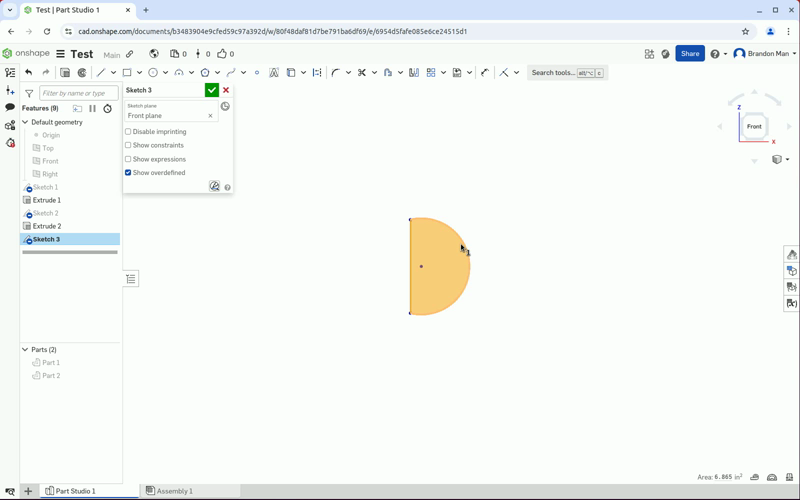
scroll(-6)
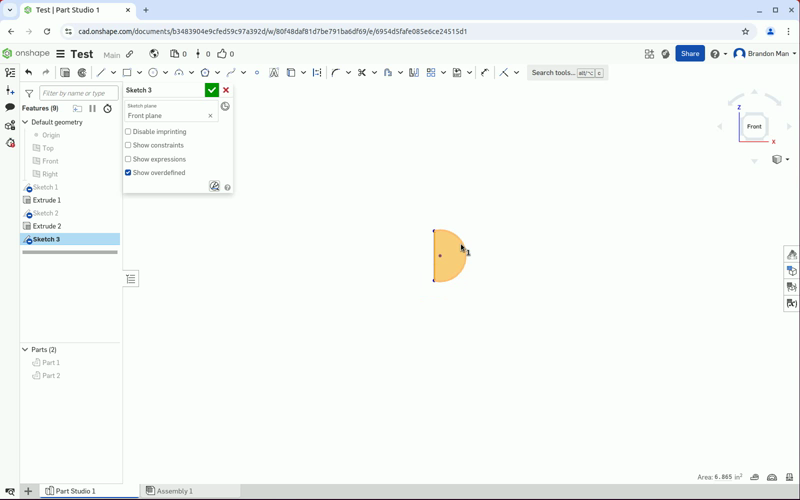
scroll(-6)
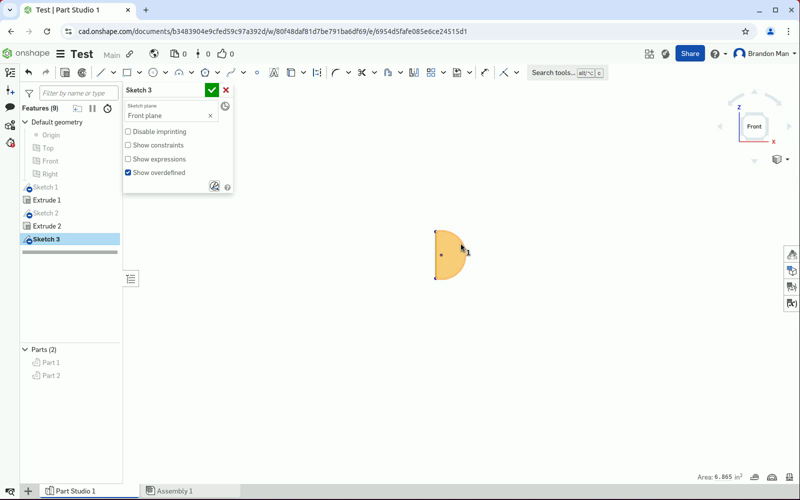
scroll(-6)
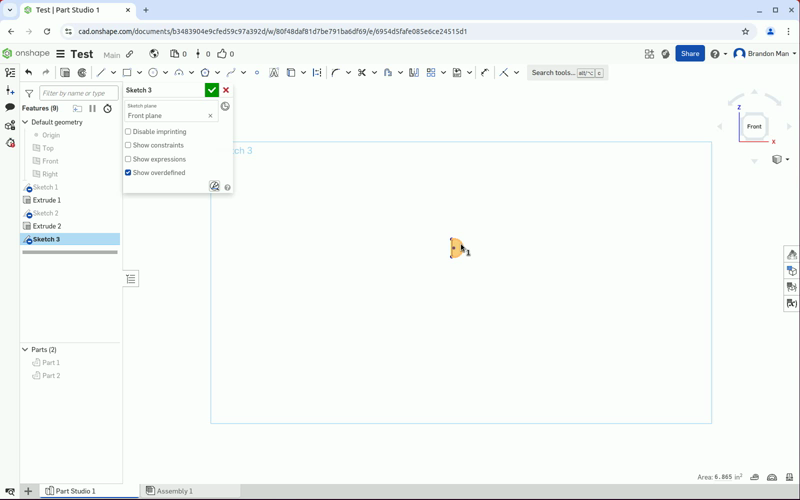
mouse_move(73, 352)
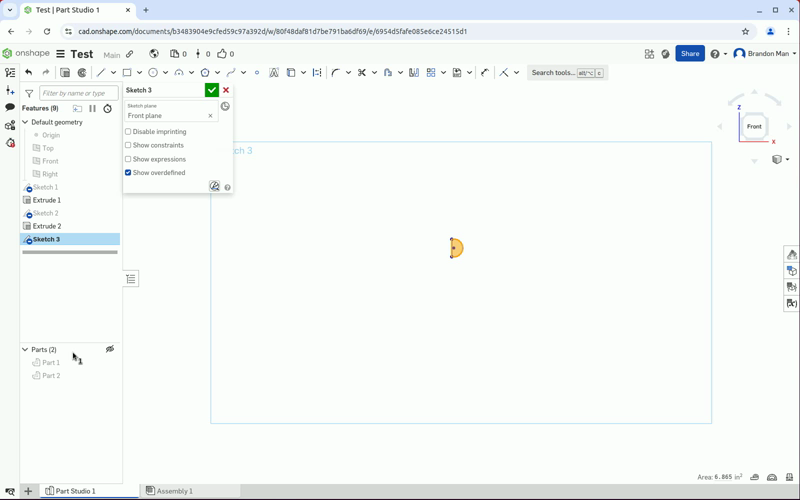
key(shift+y)
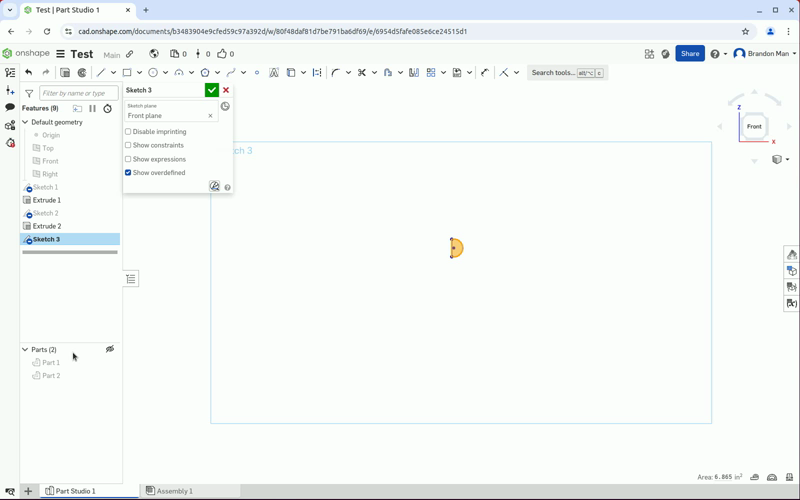
key(shift+e)
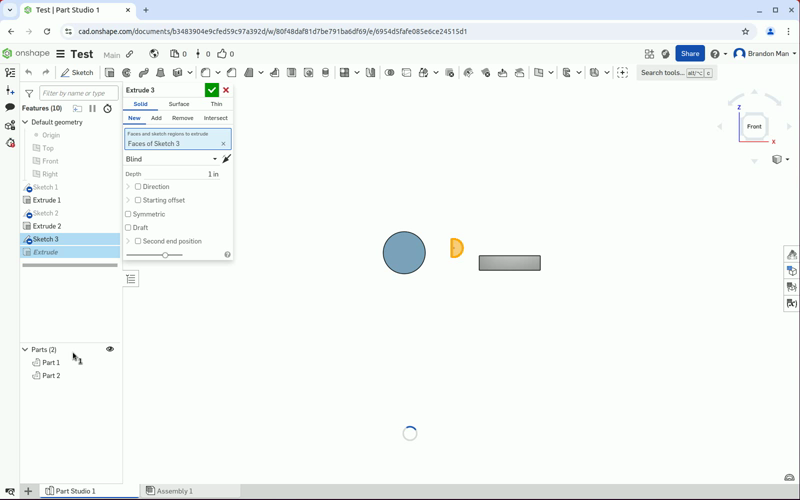
mouse_move(143, 106)
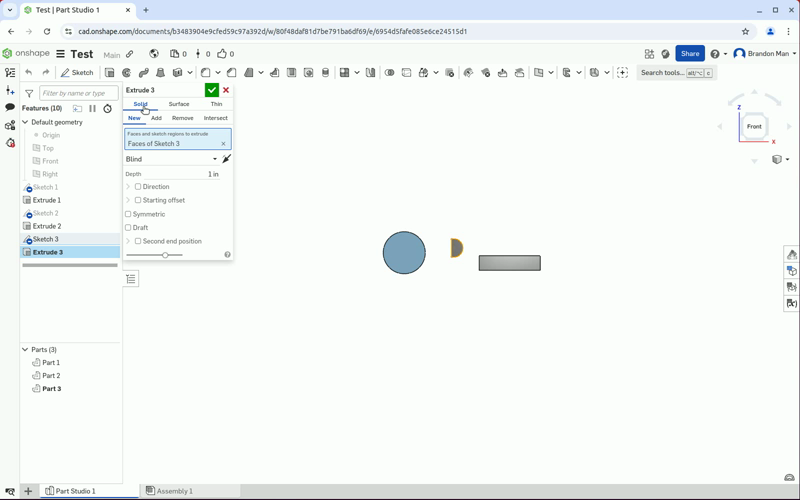
click(143, 106)
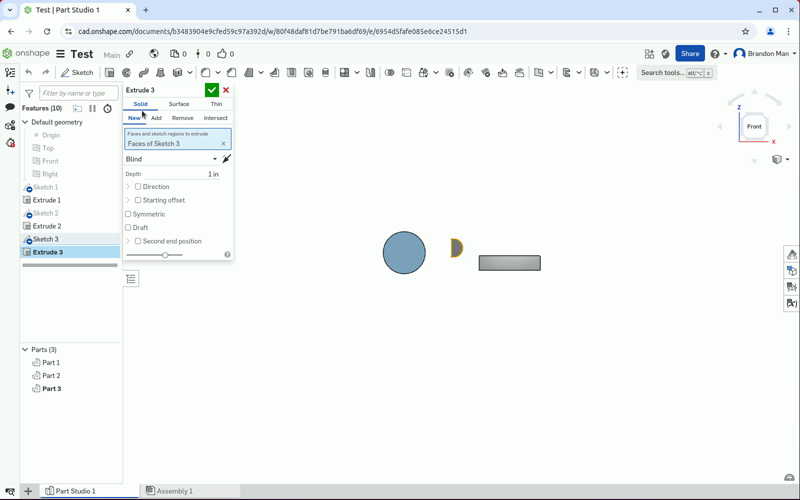
mouse_move(137, 120)
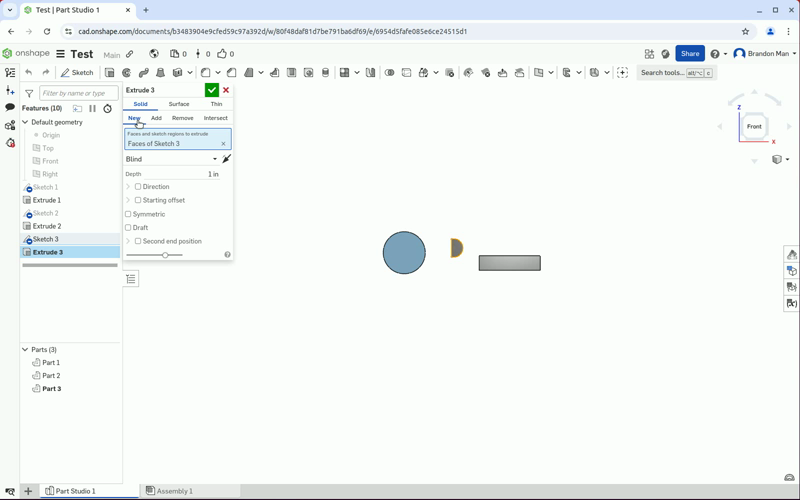
click(137, 120)
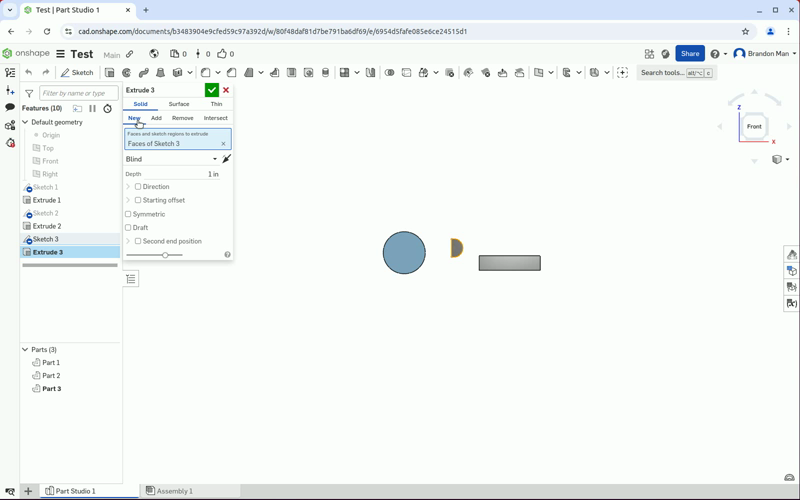
key(tab, 4)
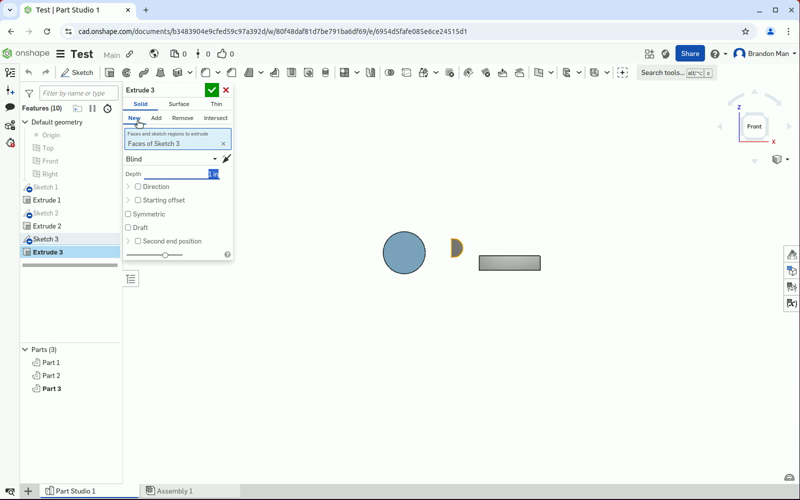
text(3.611)
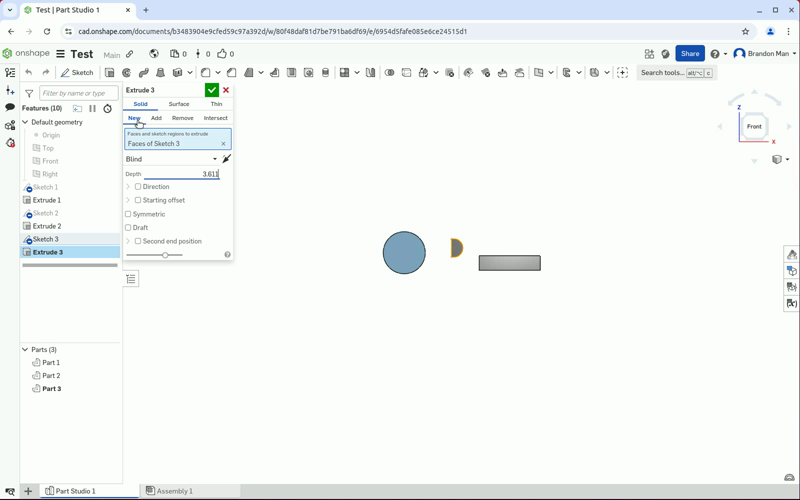
key(enter)
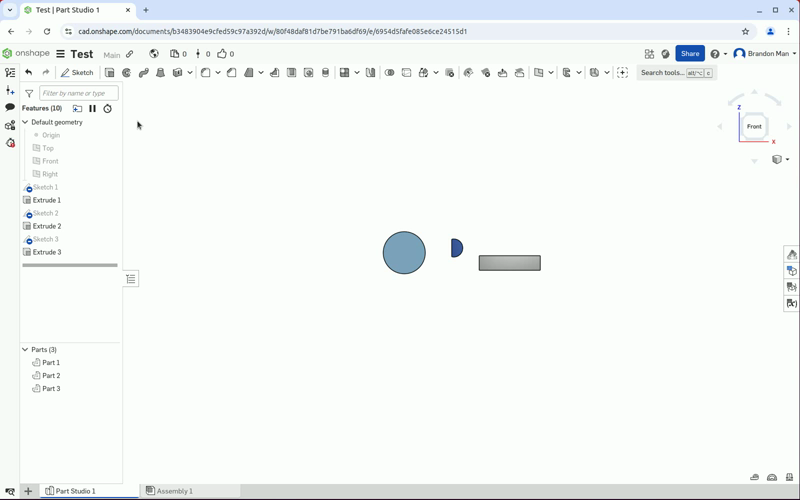
key(shift+h)
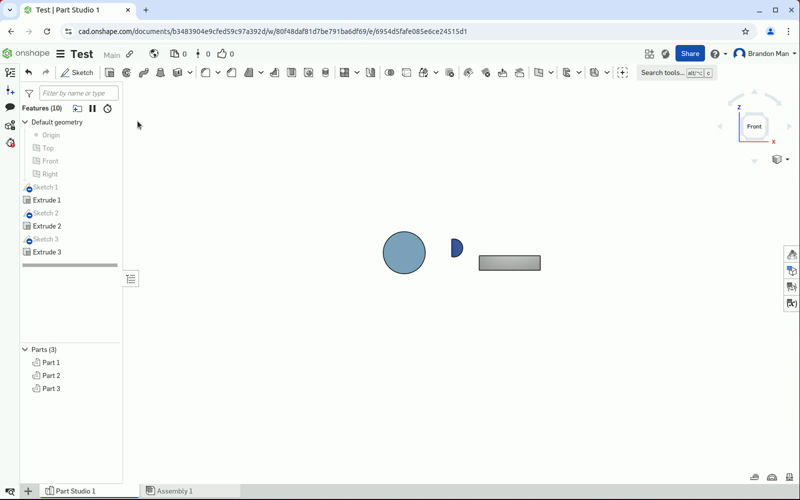
key(shift+h)
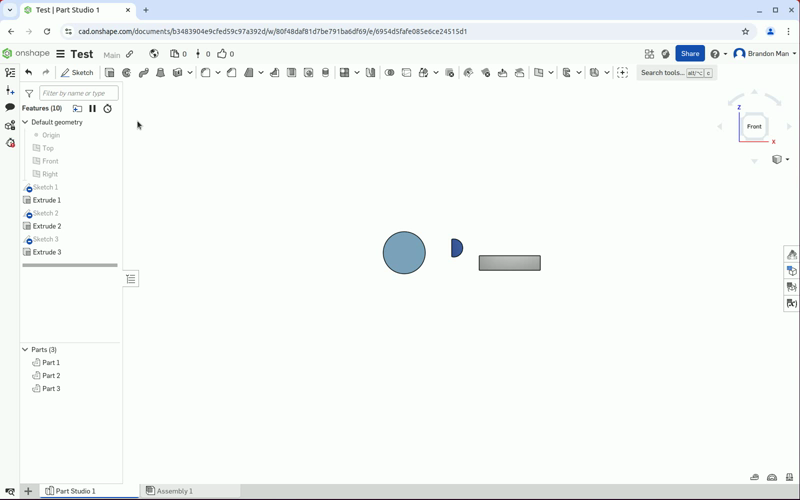
mouse_move(73, 189)
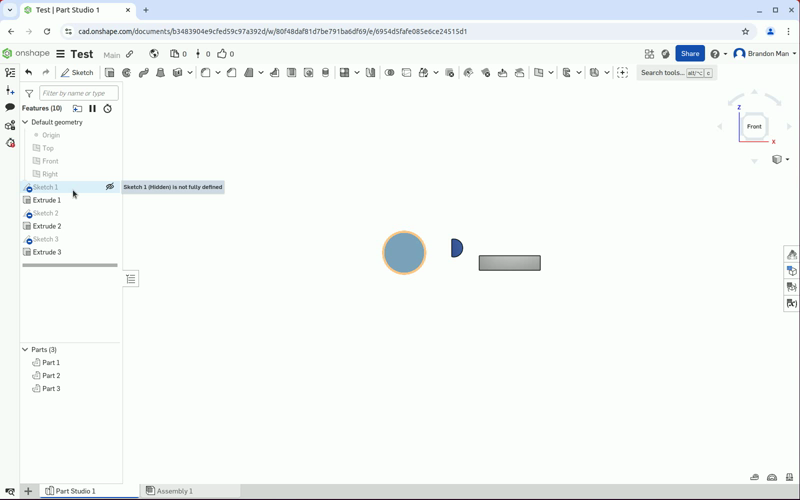
click(73, 189)
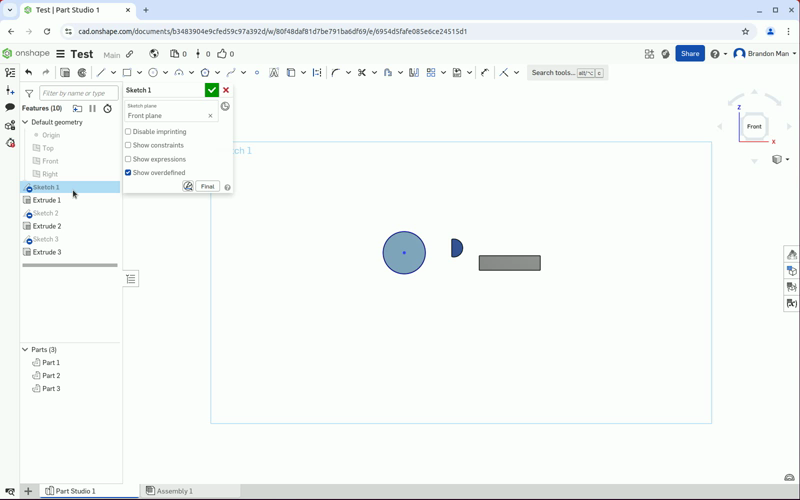
mouse_move(229, 92)
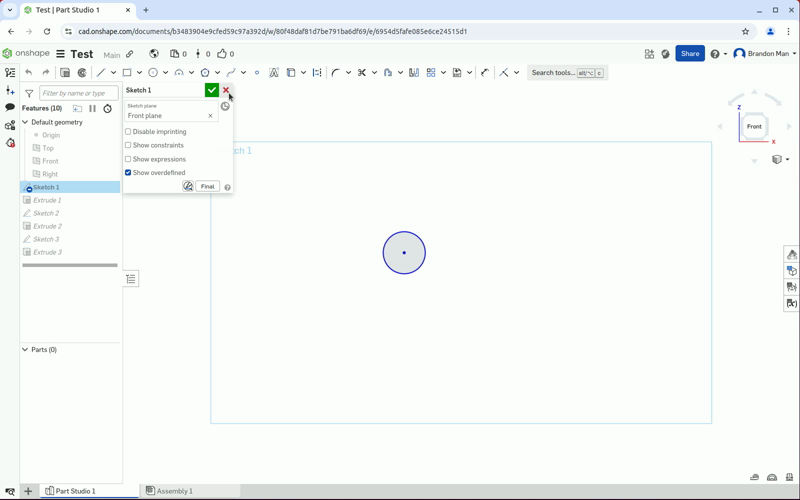
click(229, 92)
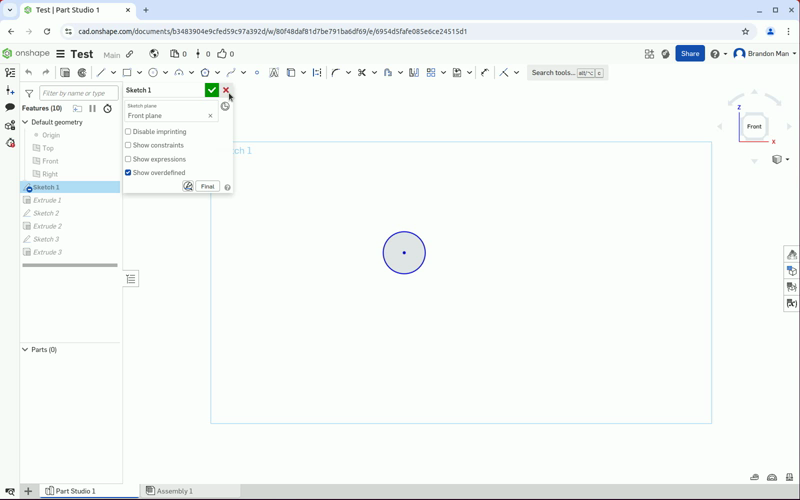
key(shift+s)
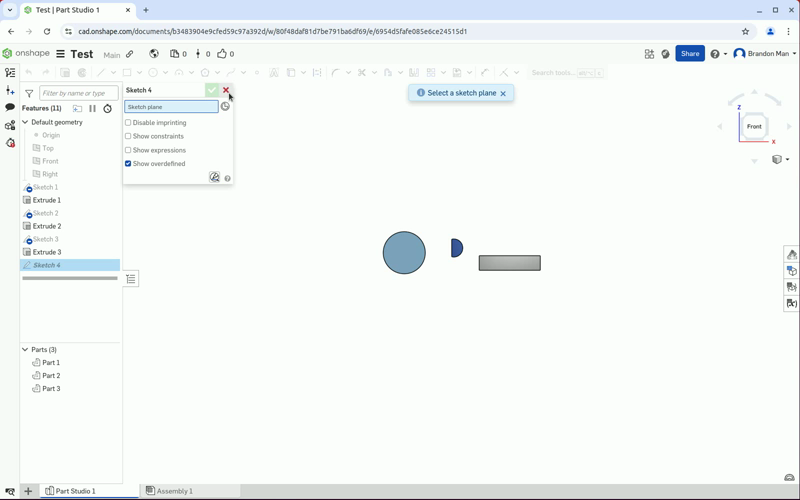
mouse_move(73, 163)
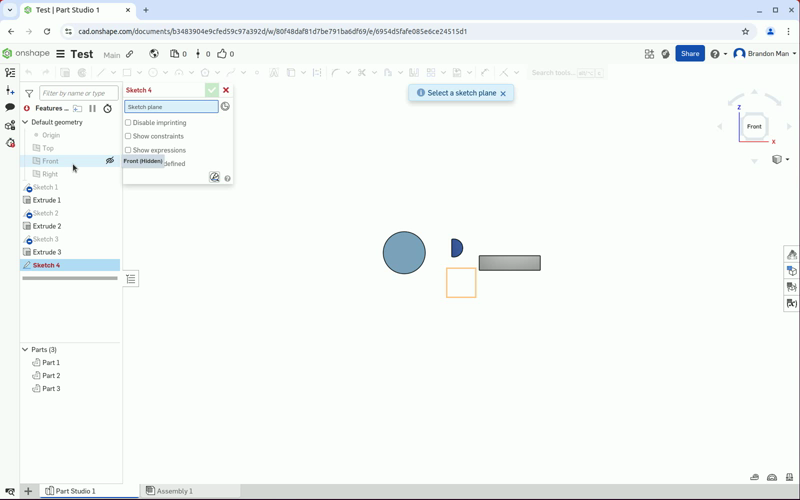
click(73, 163)
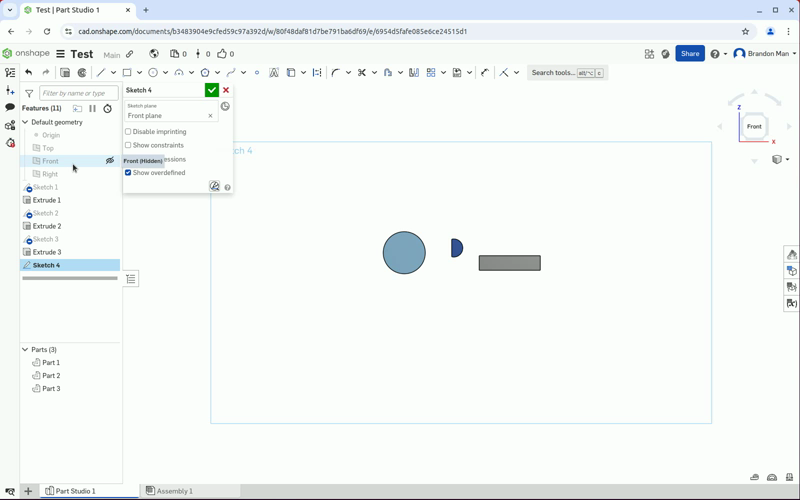
mouse_move(73, 352)
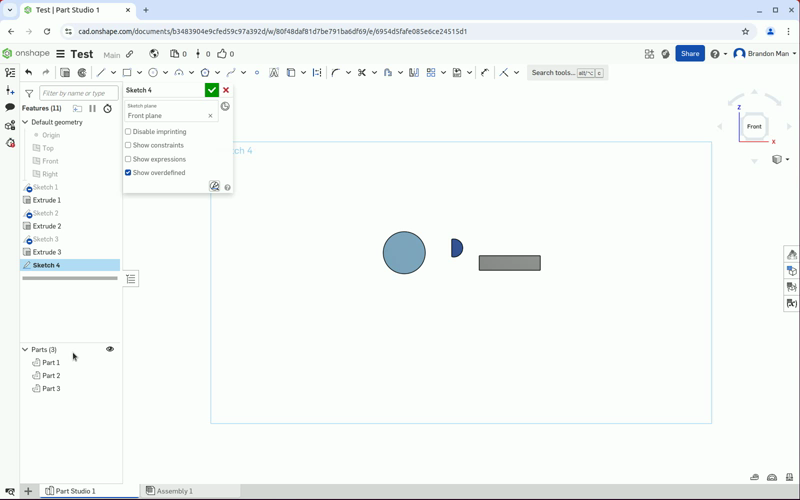
key(y)
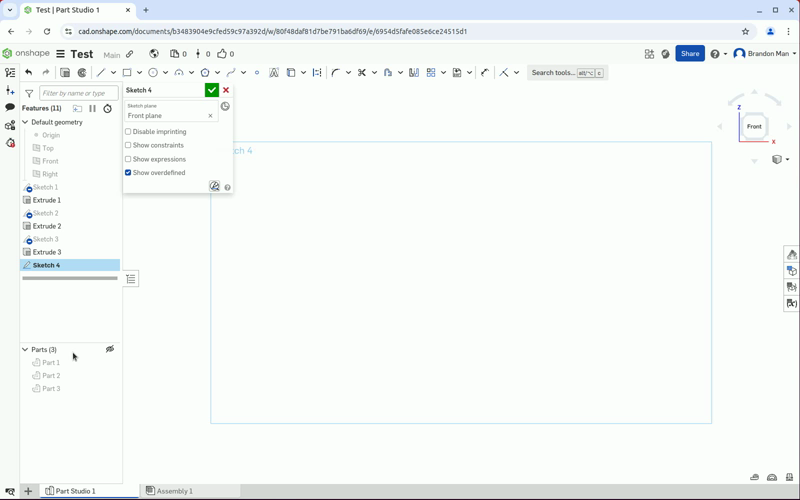
key(c)
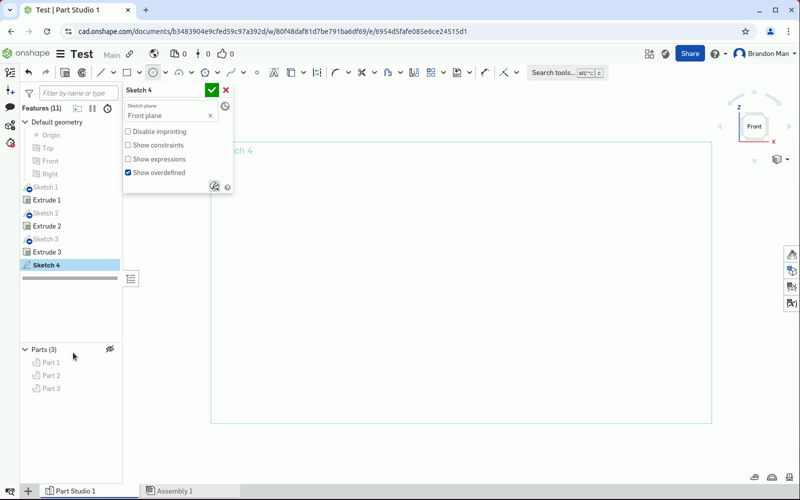
key_down(shift)
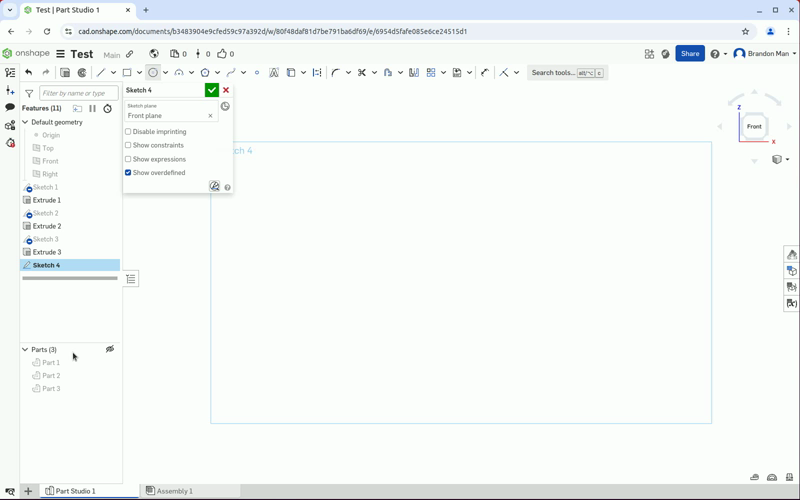
mouse_move(371, 307)
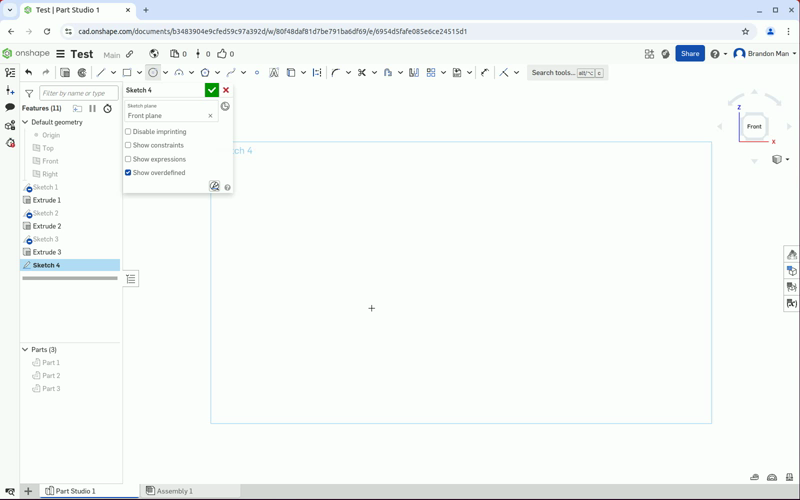
click(371, 307)
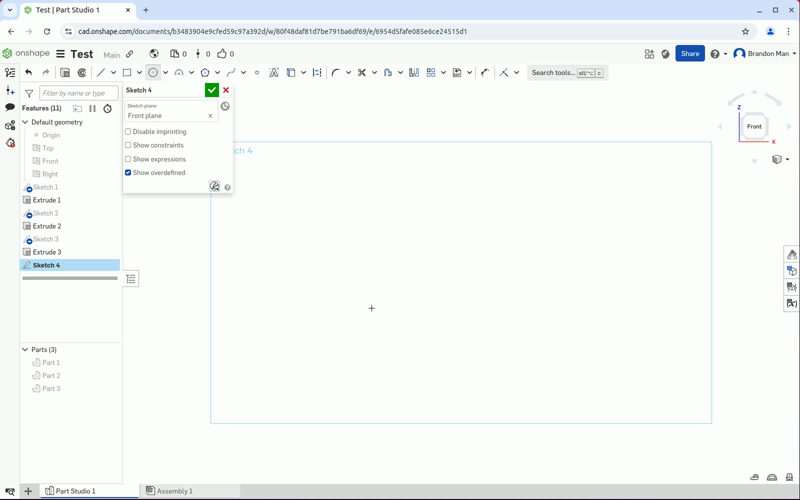
key_up(shift)
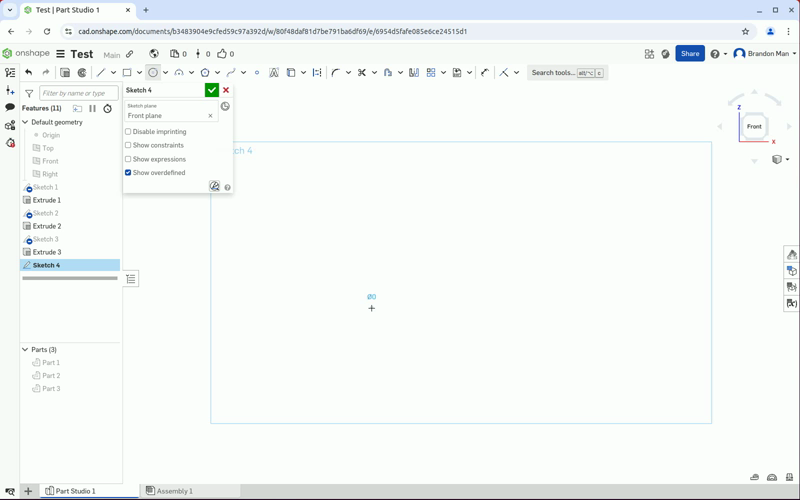
mouse_move(394, 307)
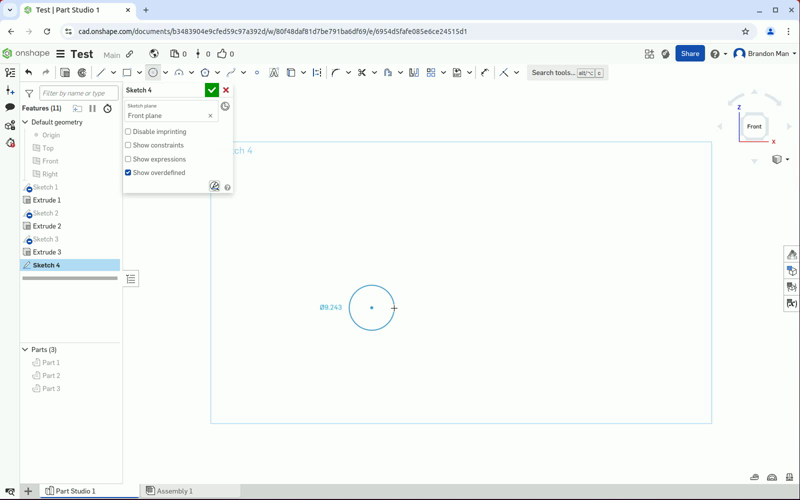
click(394, 307)
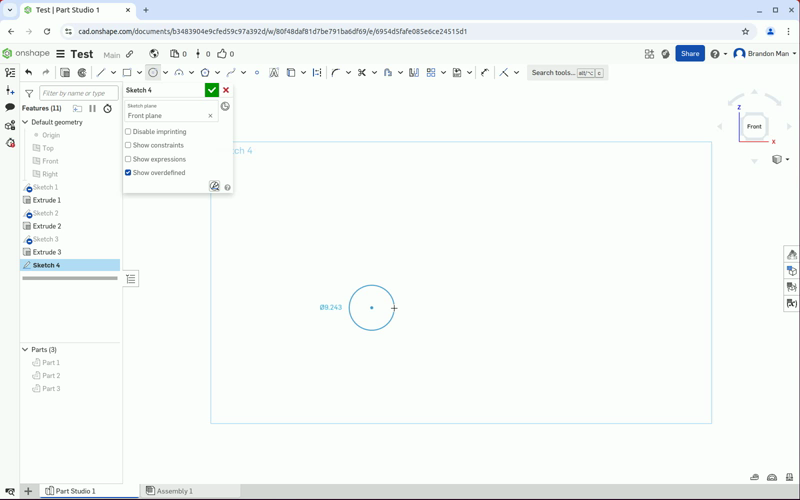
key(esc)
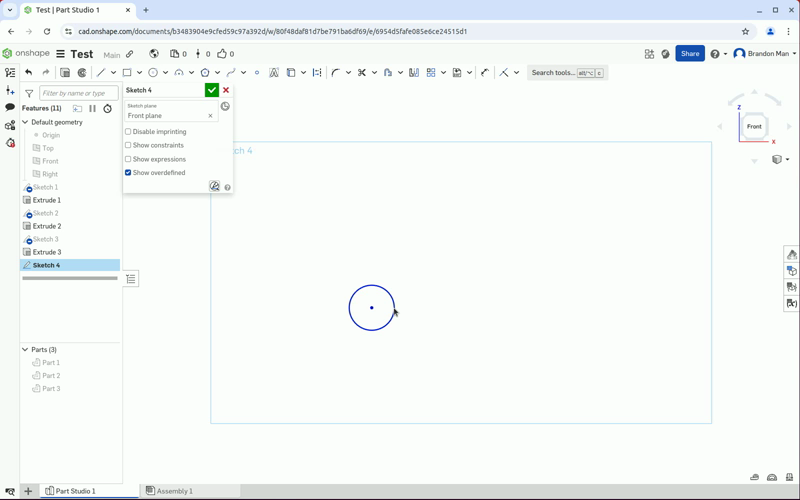
mouse_move(374, 301)
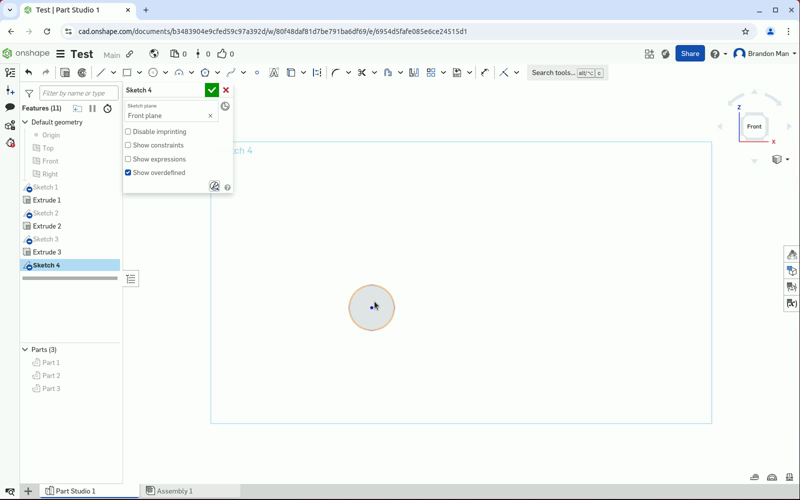
scroll(6)
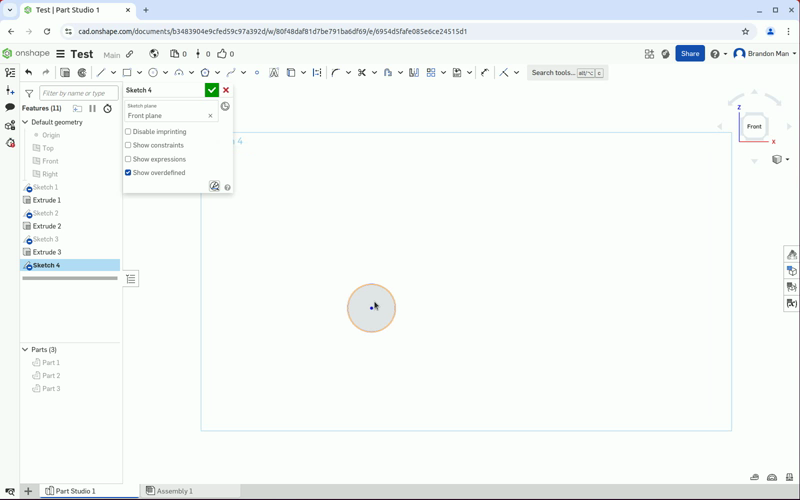
scroll(6)
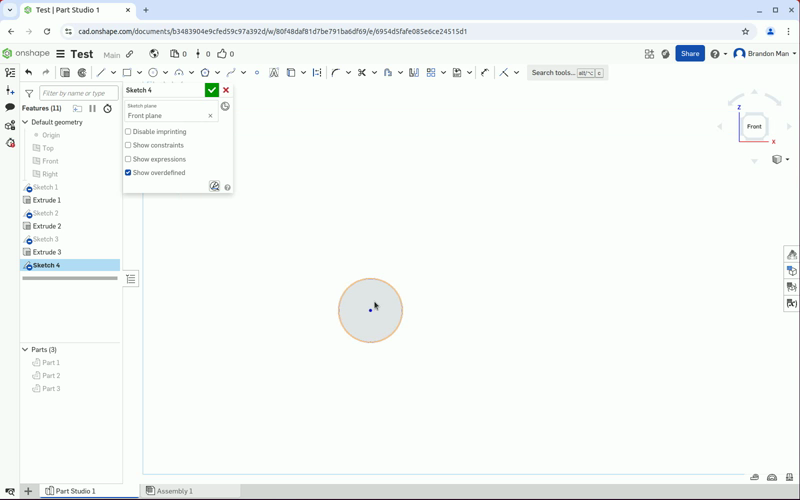
scroll(6)
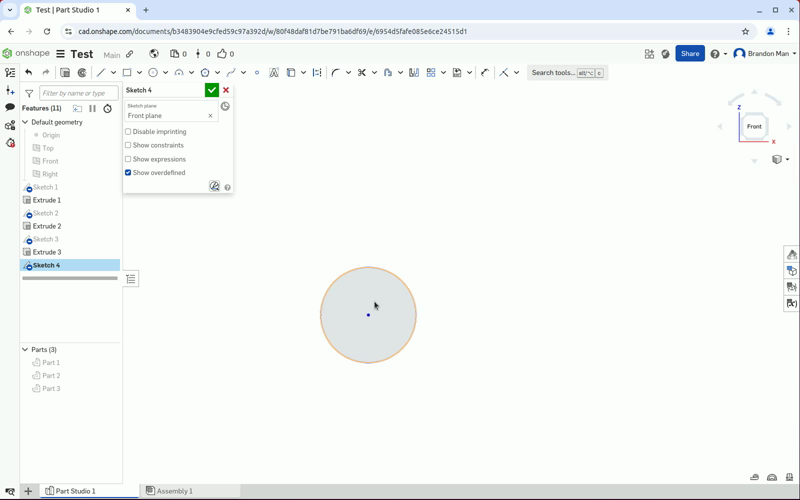
scroll(6)
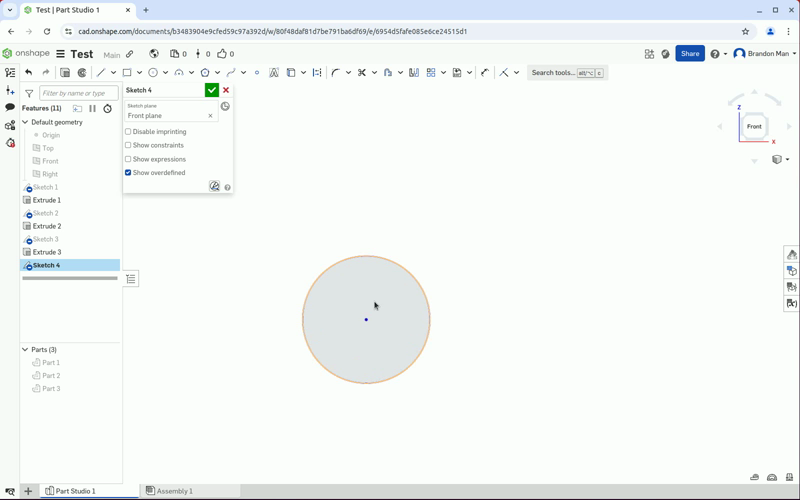
scroll(6)
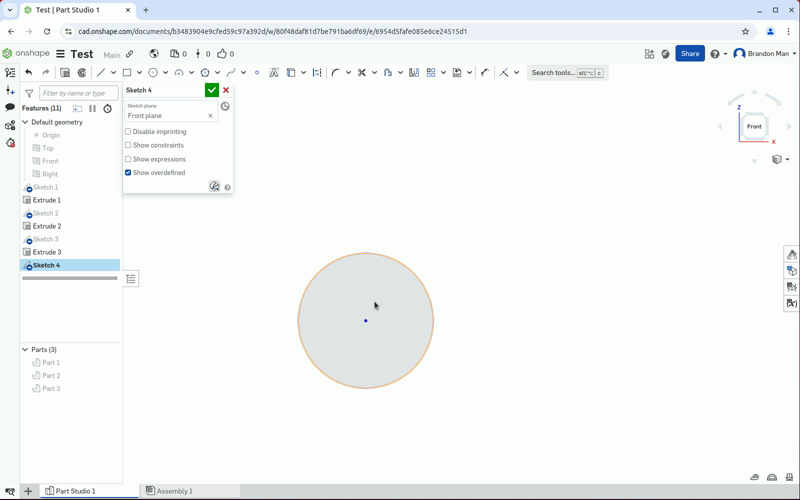
scroll(6)
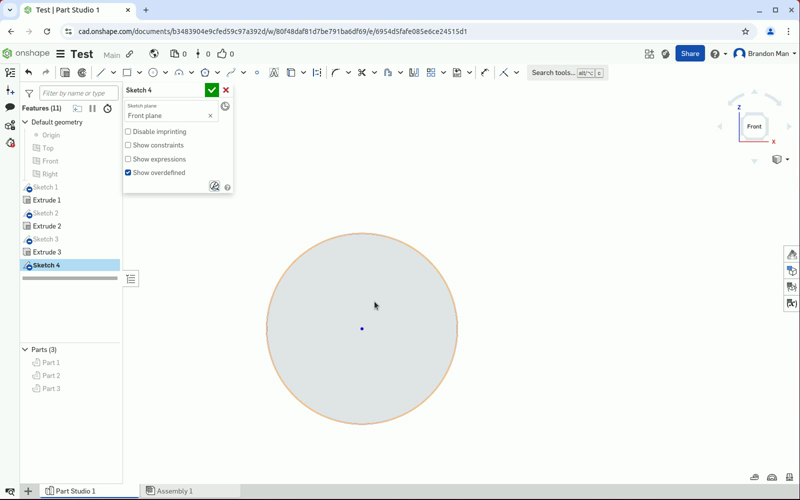
scroll(6)
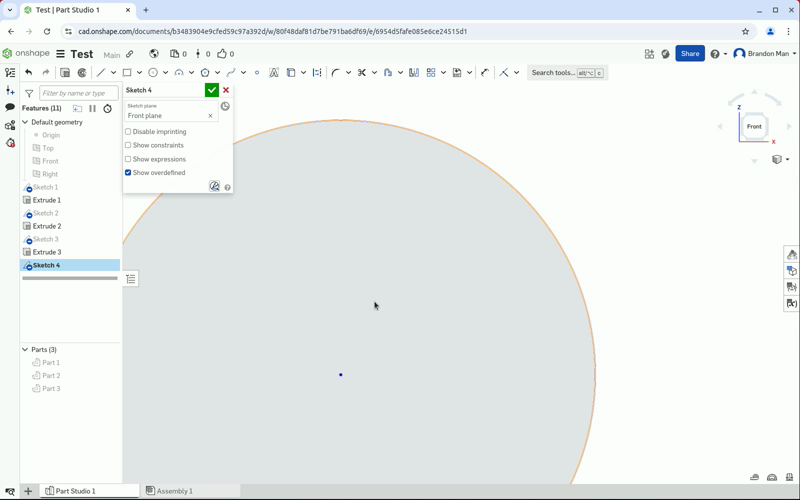
click(374, 301)
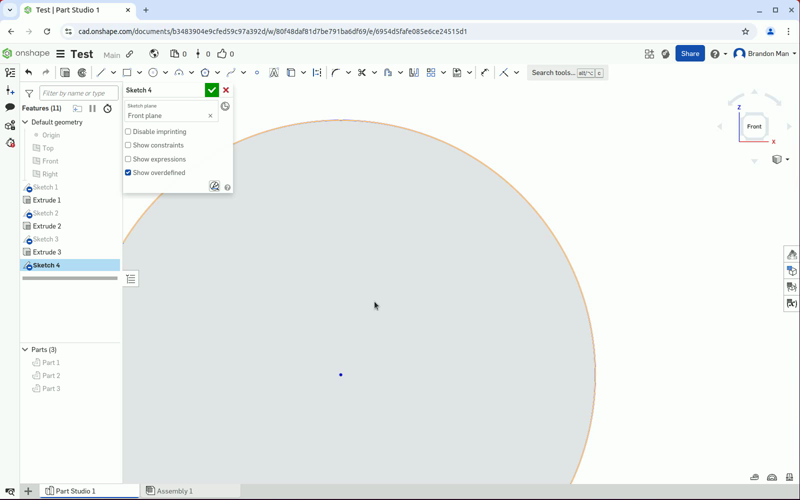
scroll(-6)
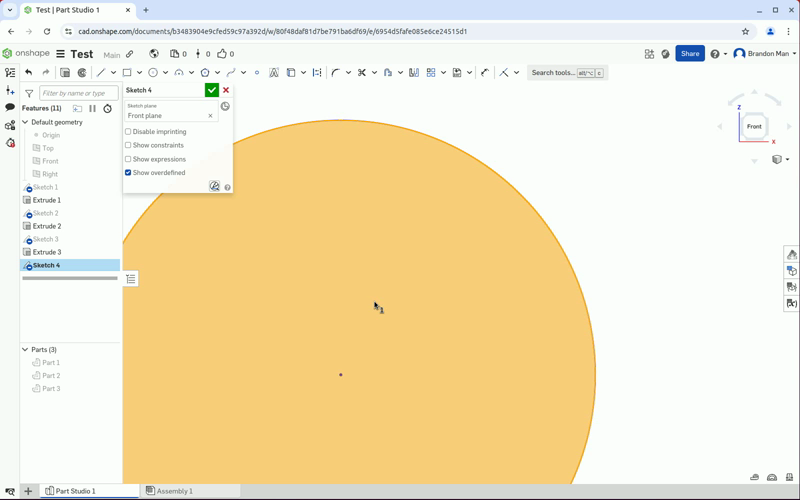
scroll(-6)
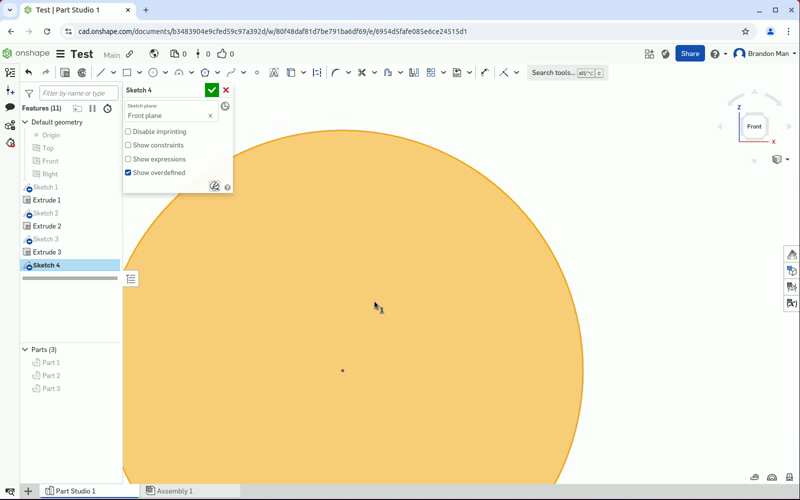
scroll(-6)
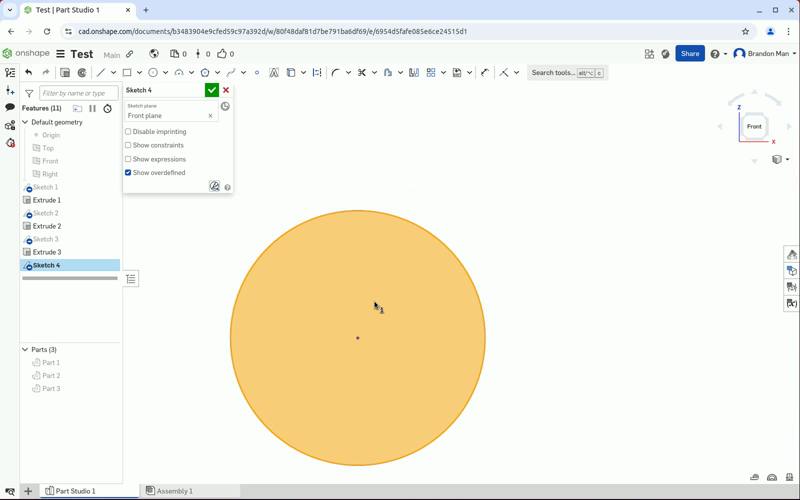
scroll(-6)
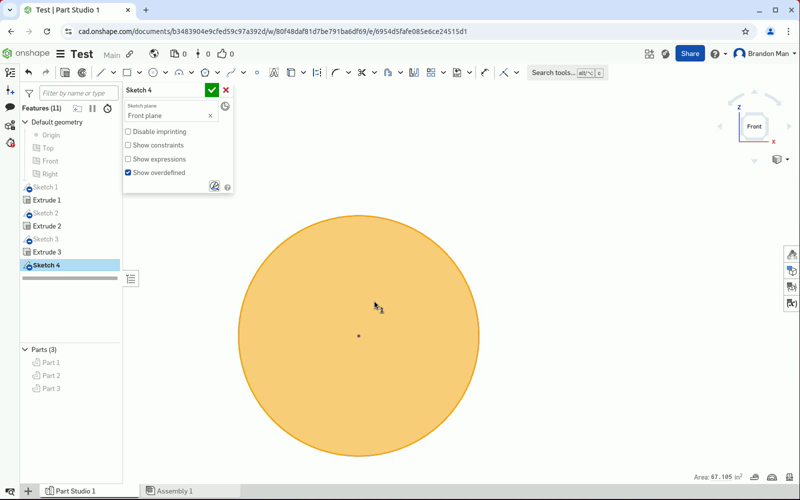
scroll(-6)
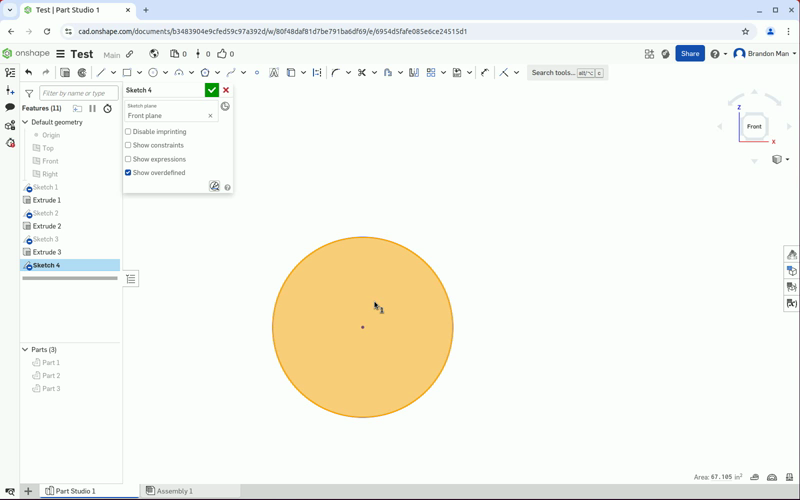
scroll(-6)
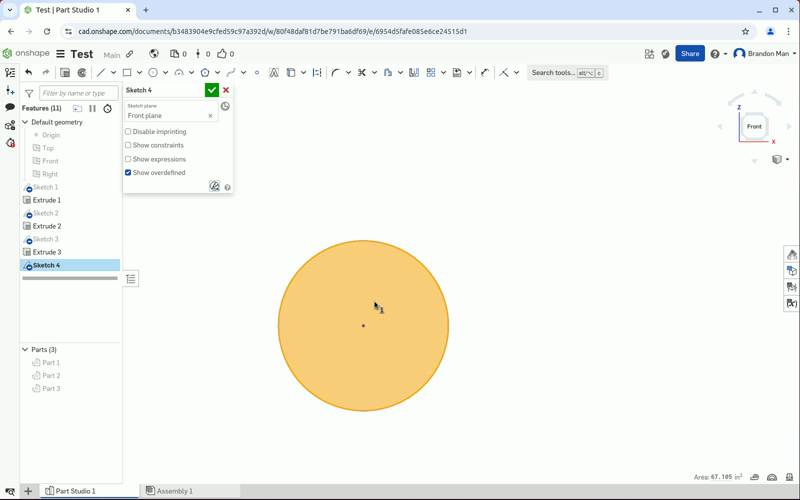
scroll(-6)
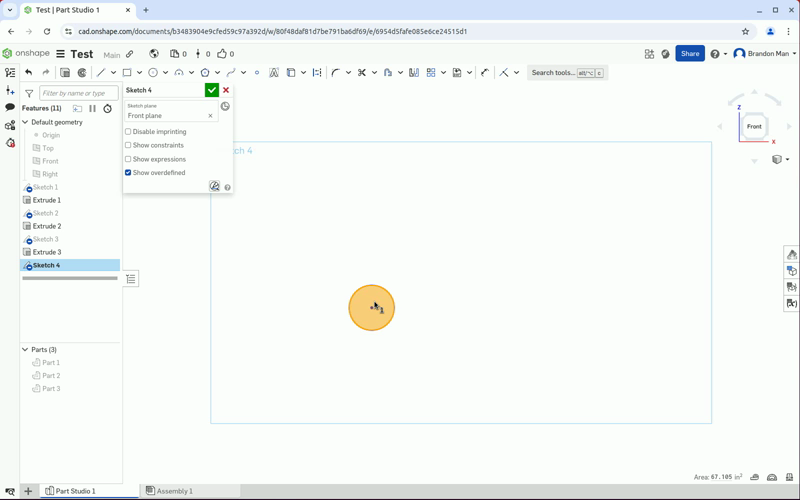
mouse_move(73, 352)
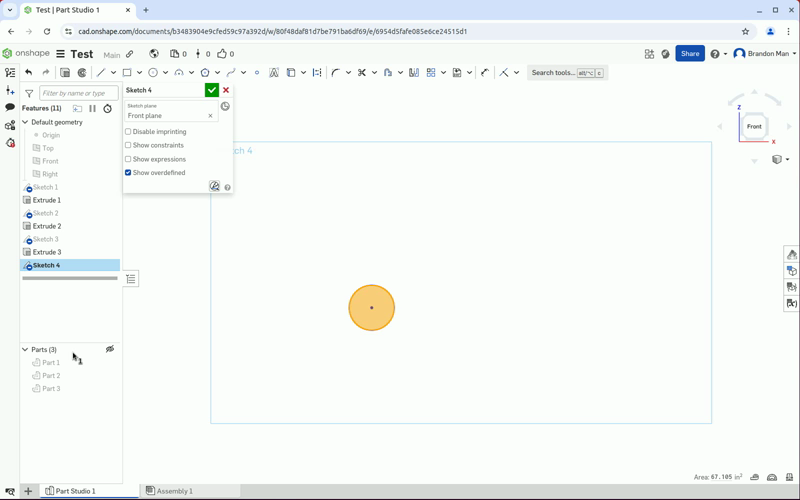
key(shift+y)
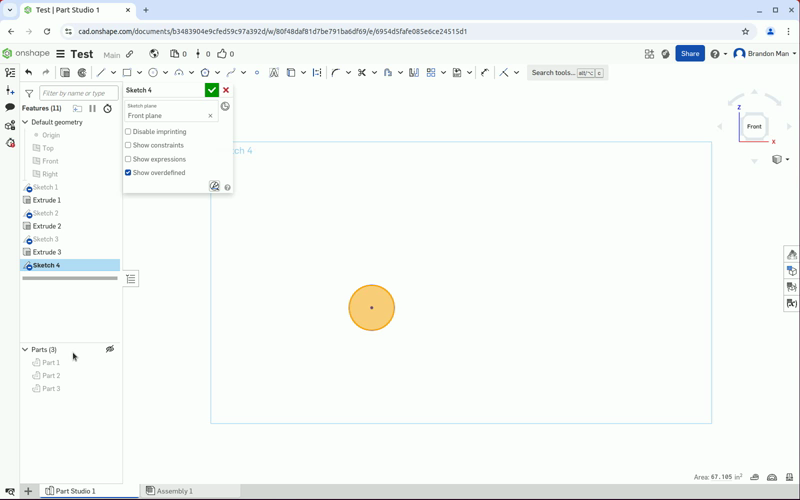
key(shift+e)
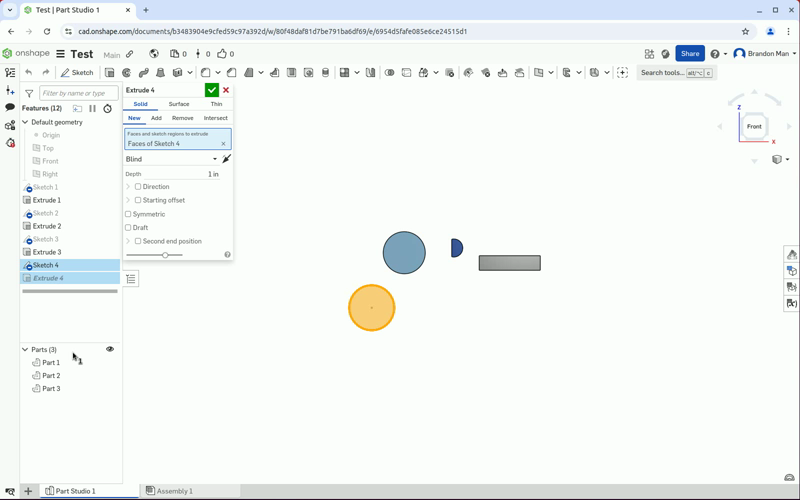
mouse_move(143, 106)
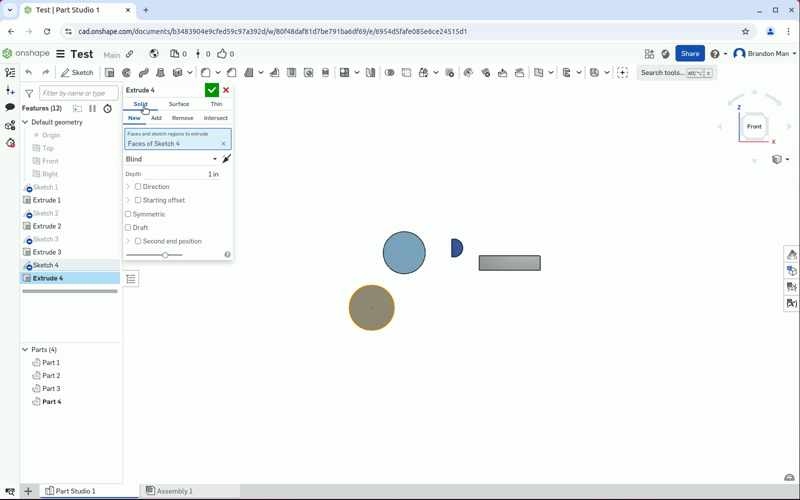
click(143, 106)
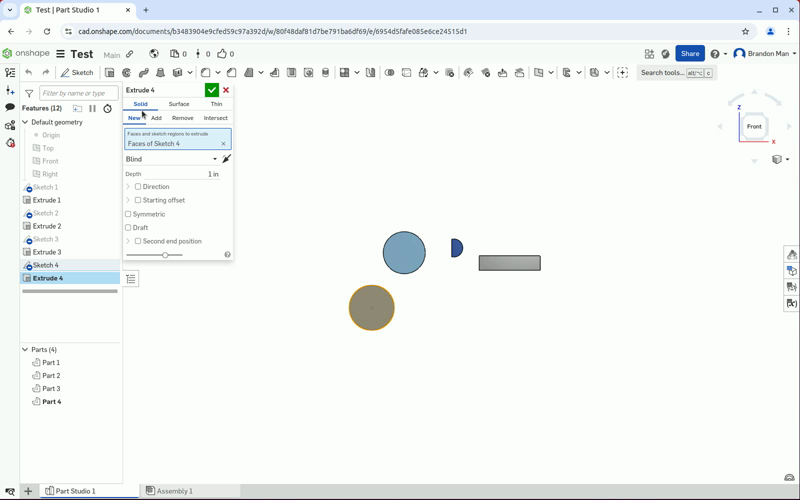
mouse_move(137, 120)
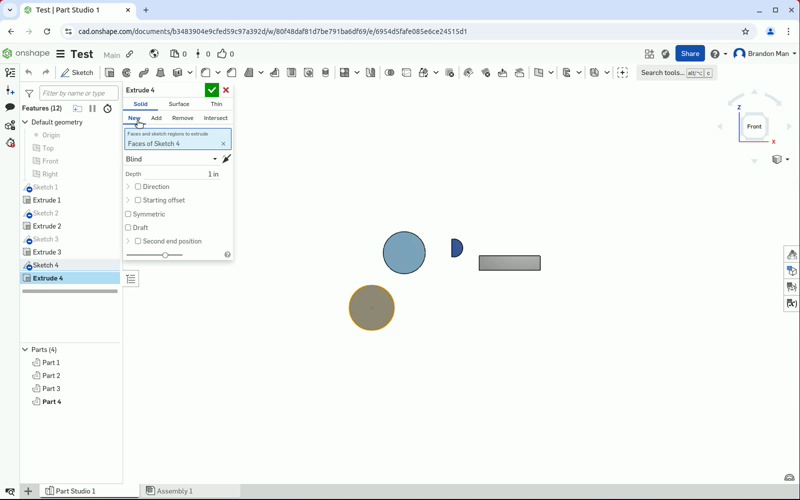
click(137, 120)
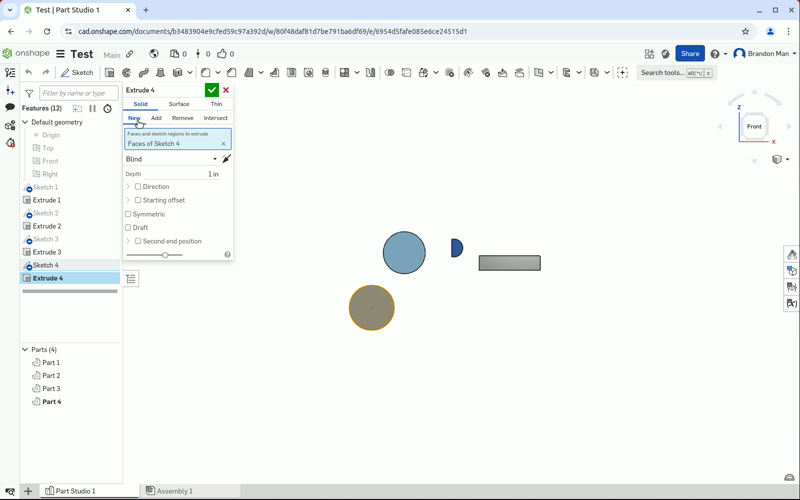
key(tab, 4)
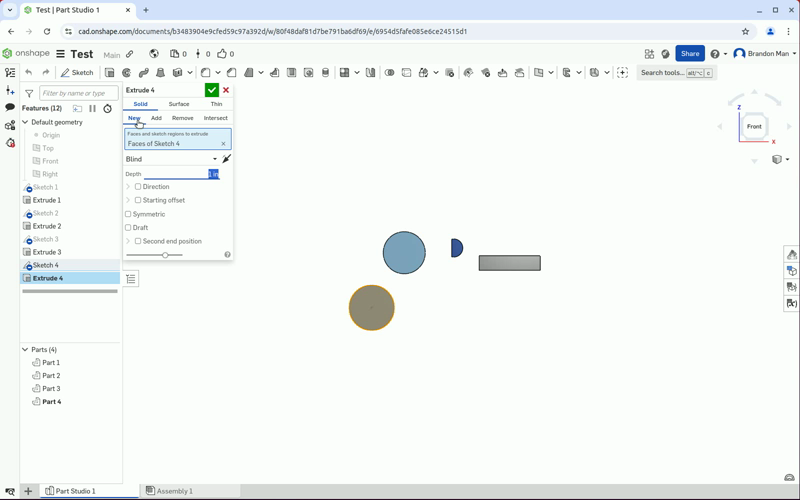
text(3.611)
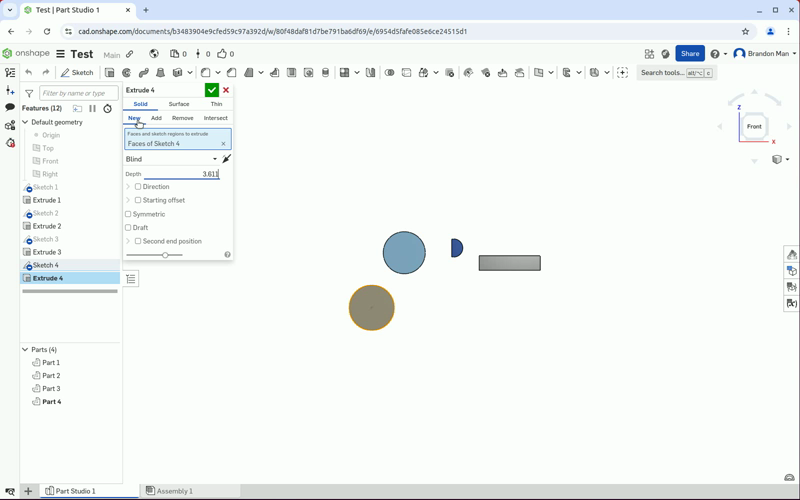
key(enter)
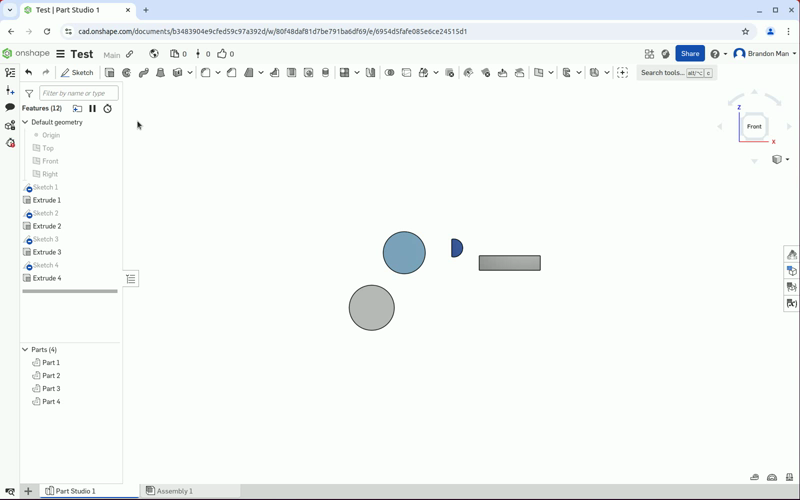
key(shift+h)
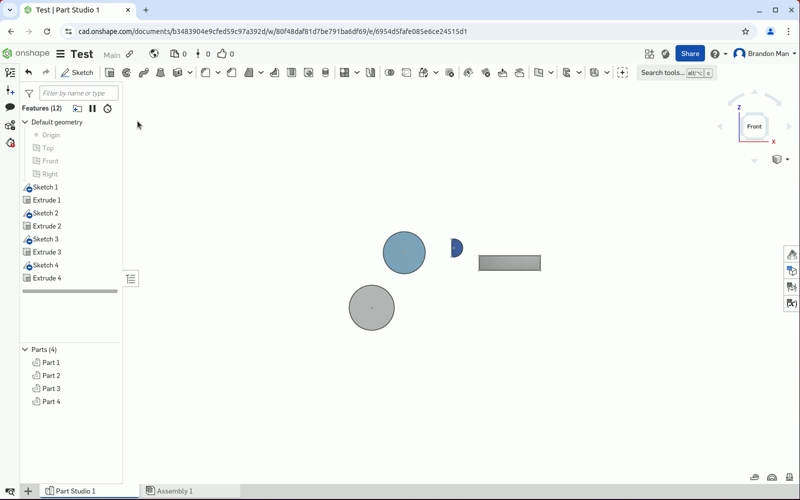
key(shift+h)
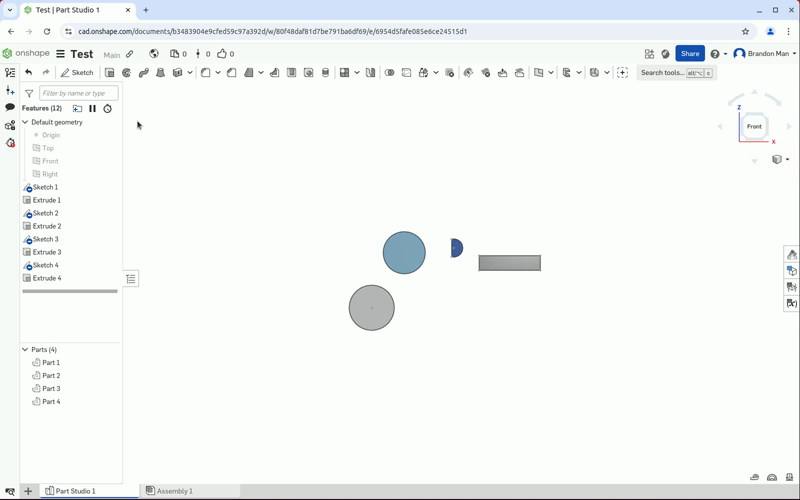
key(shift+7)
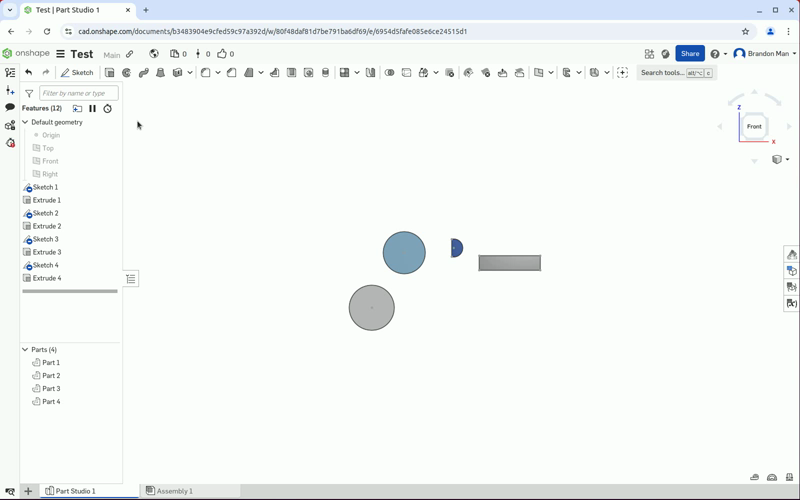
key(left, 2)
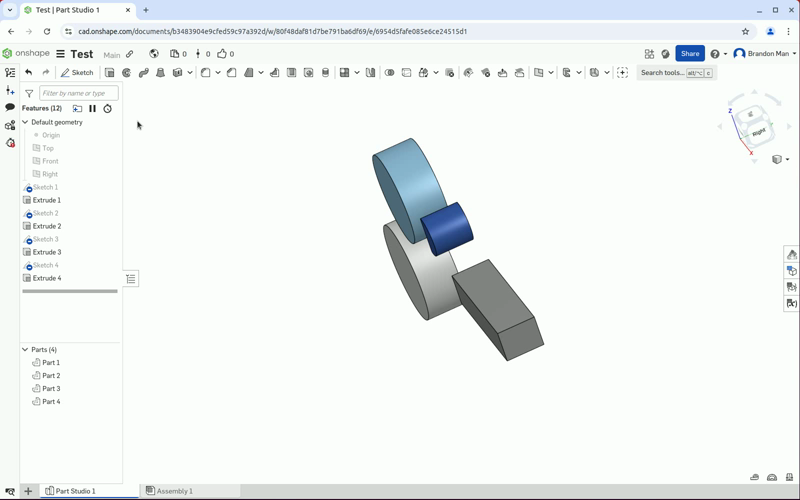
key(down, 2)
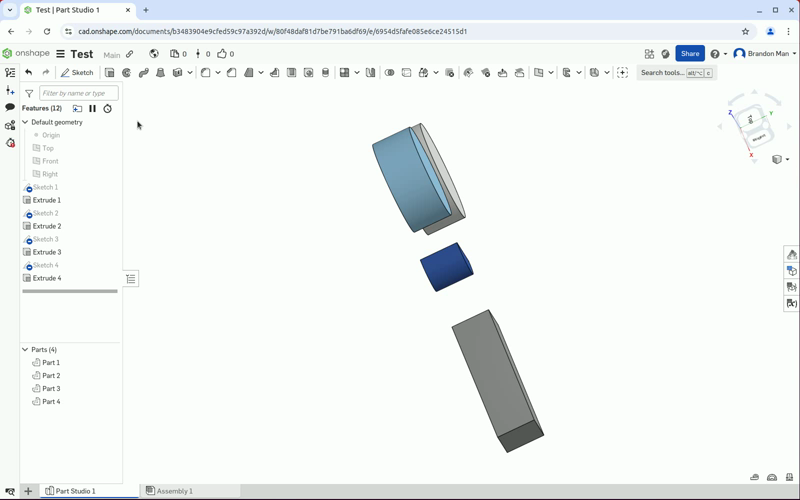
key(up, 2)
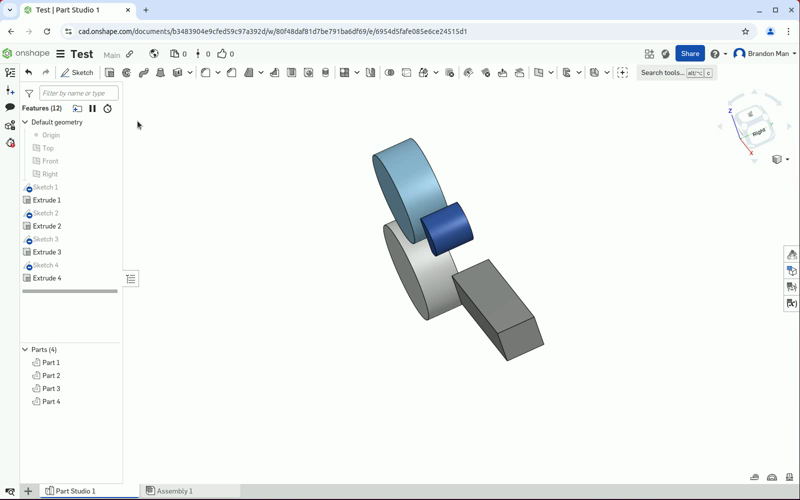
key(right, 2)
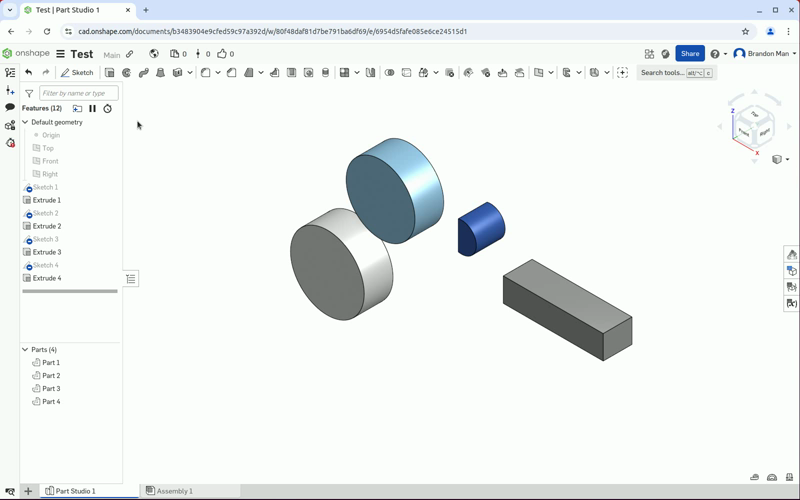
mouse_move(73, 189)
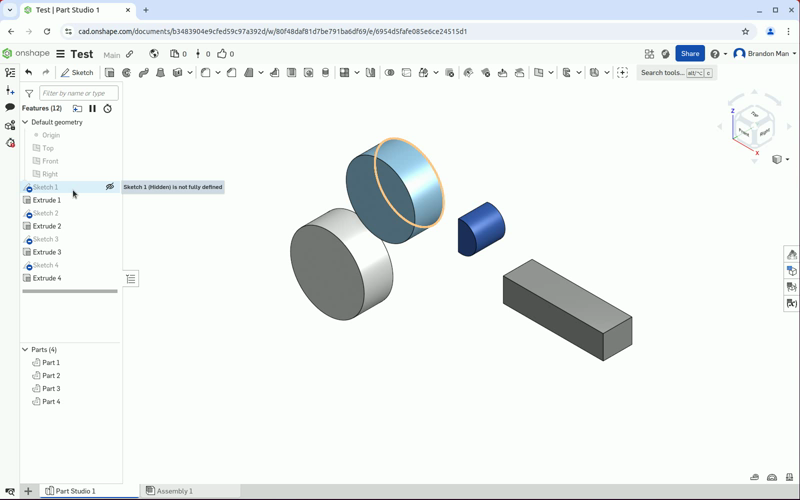
click(73, 189)